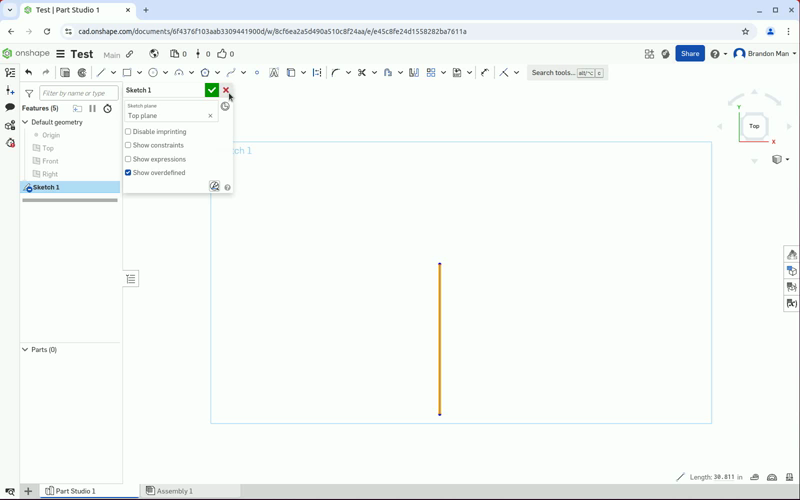
key(shift+h)
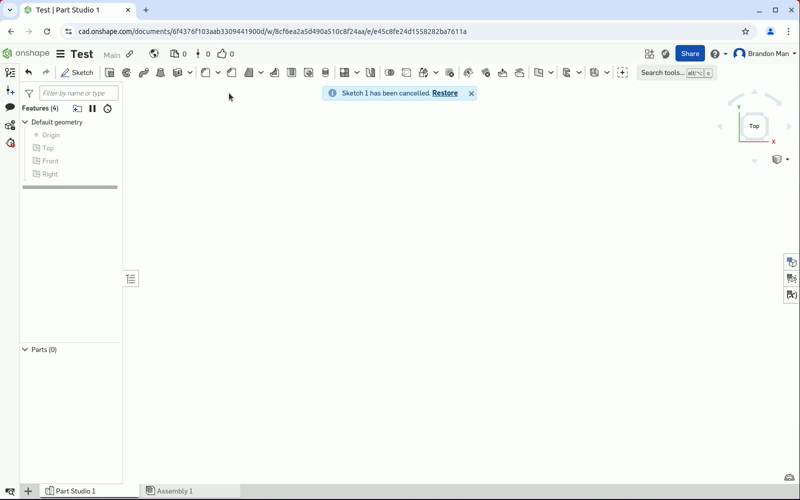
mouse_move(73, 352)
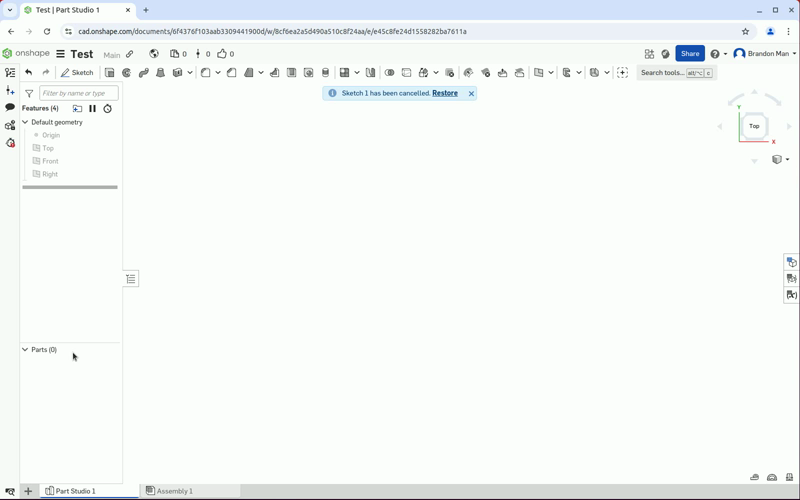
key(y)
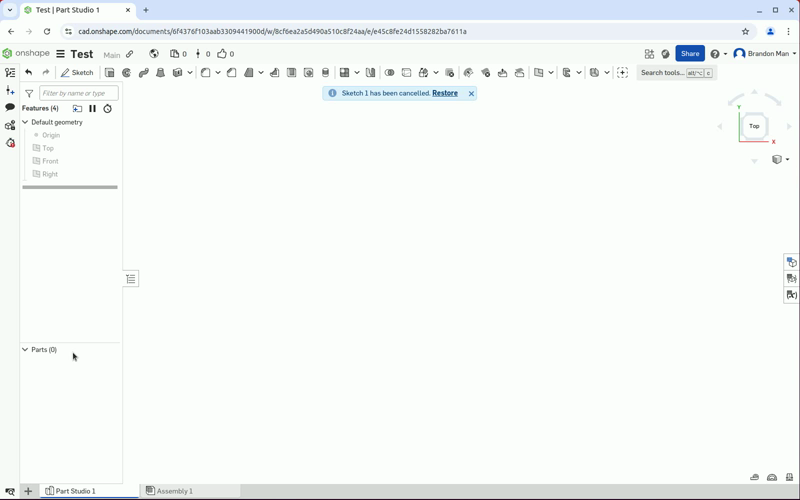
key(shift+p)
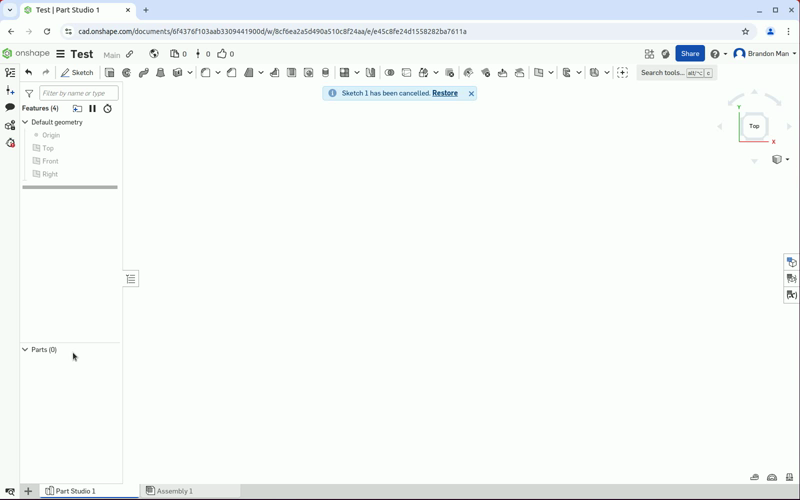
key(space)
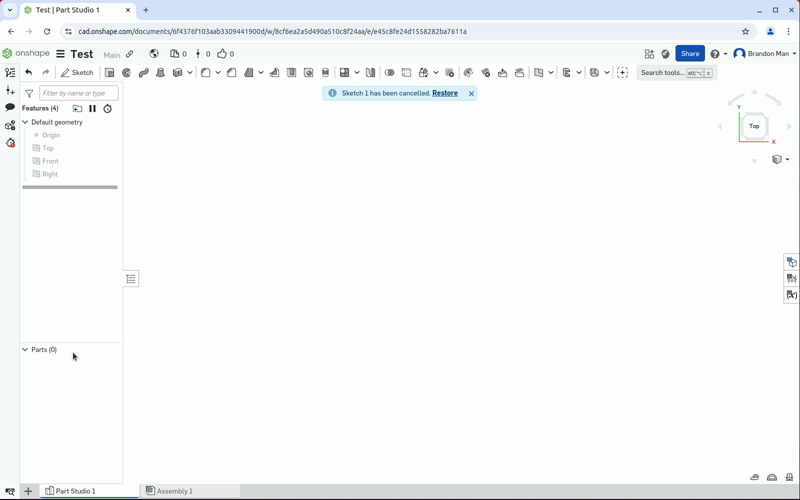
key_down(shift)
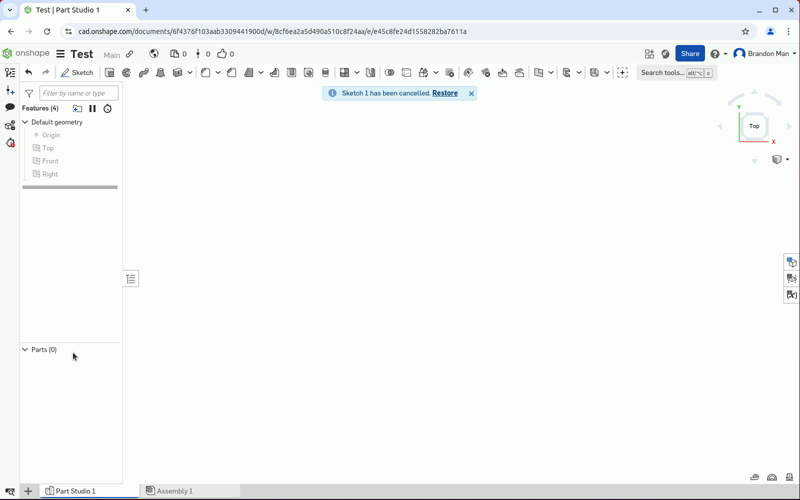
key(up)
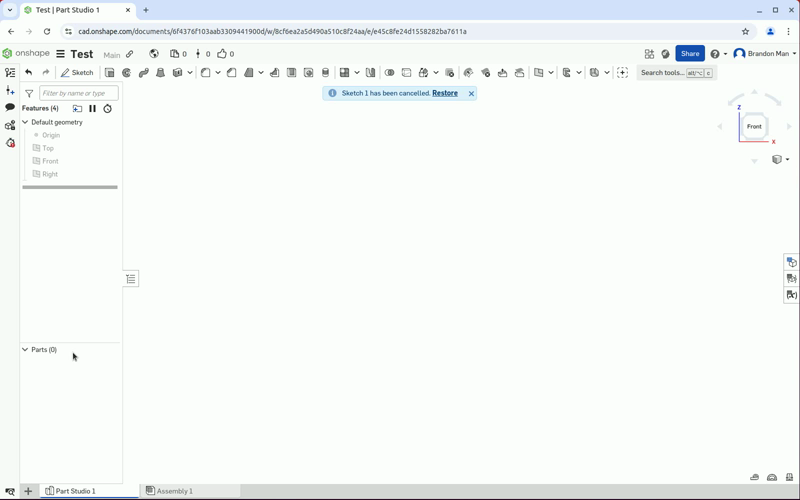
key_up(shift)
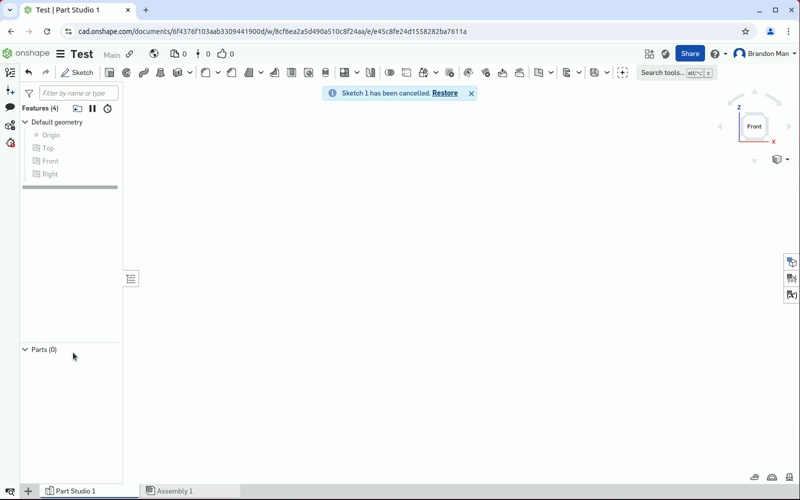
mouse_move(73, 352)
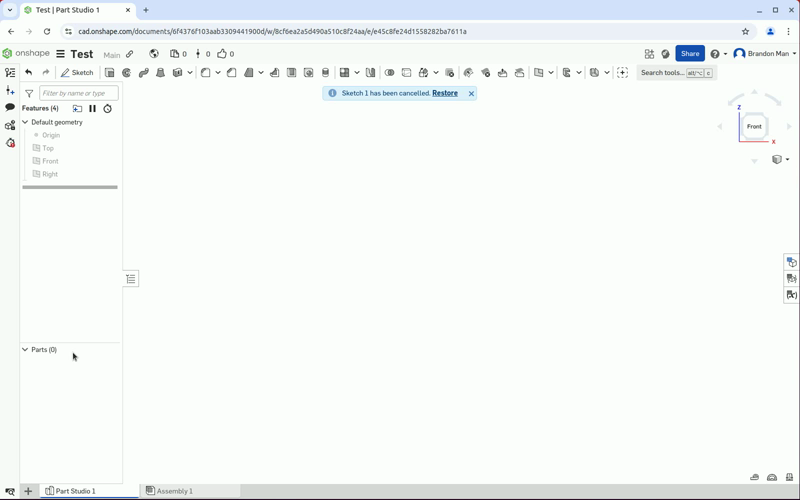
key(shift+y)
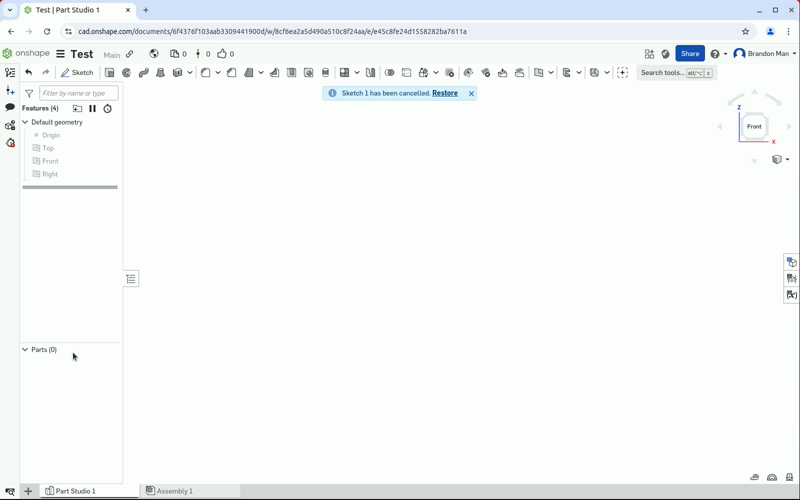
key(shift+s)
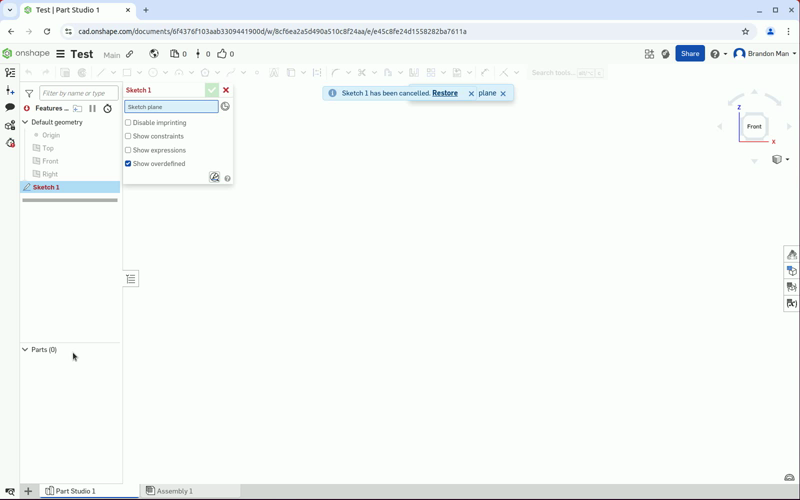
mouse_move(73, 163)
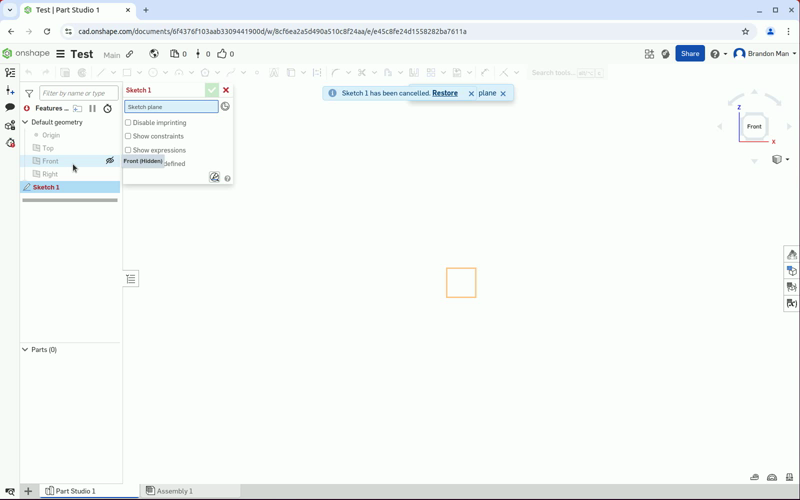
click(73, 163)
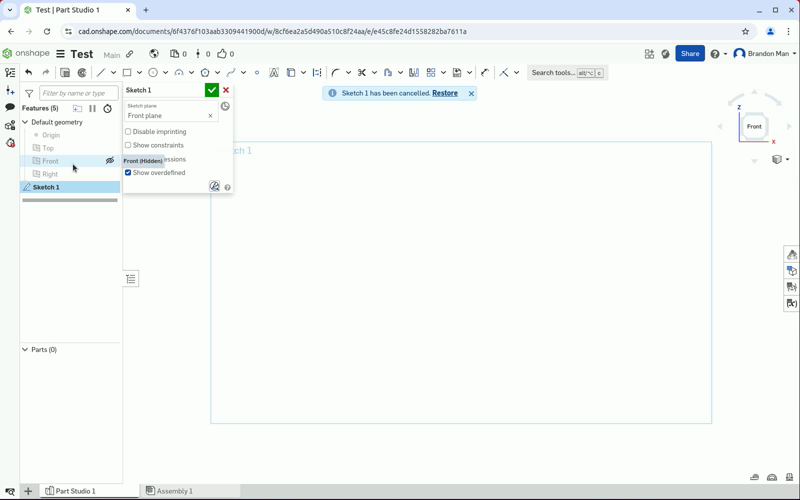
mouse_move(73, 352)
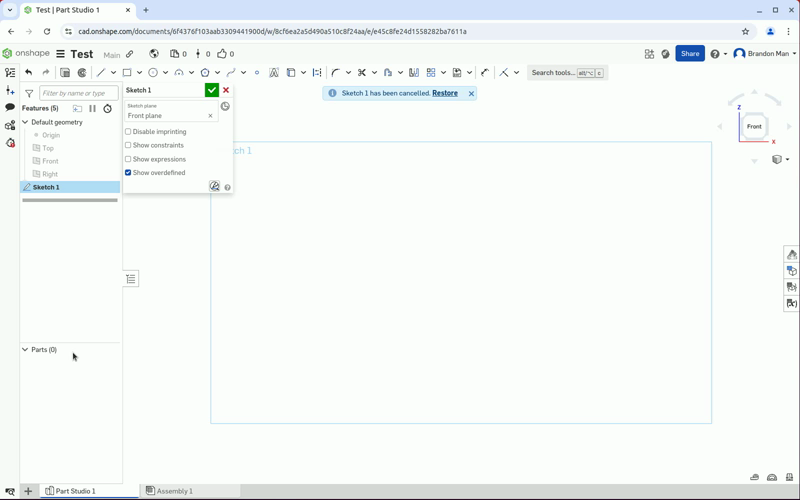
key(y)
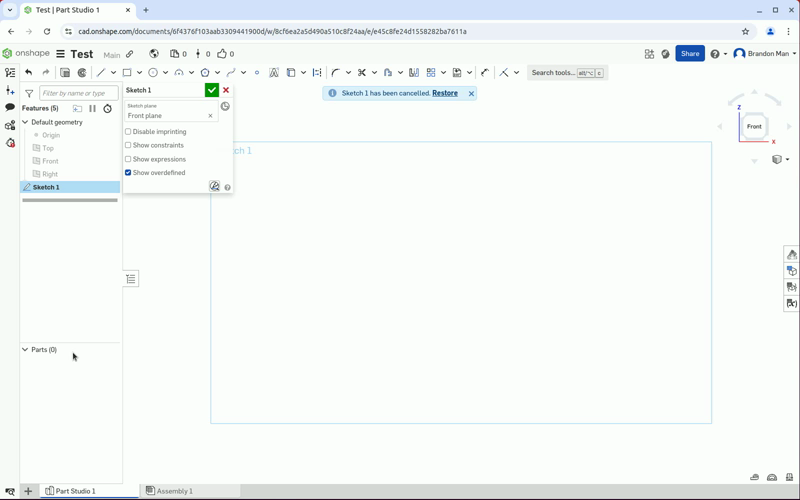
key(l)
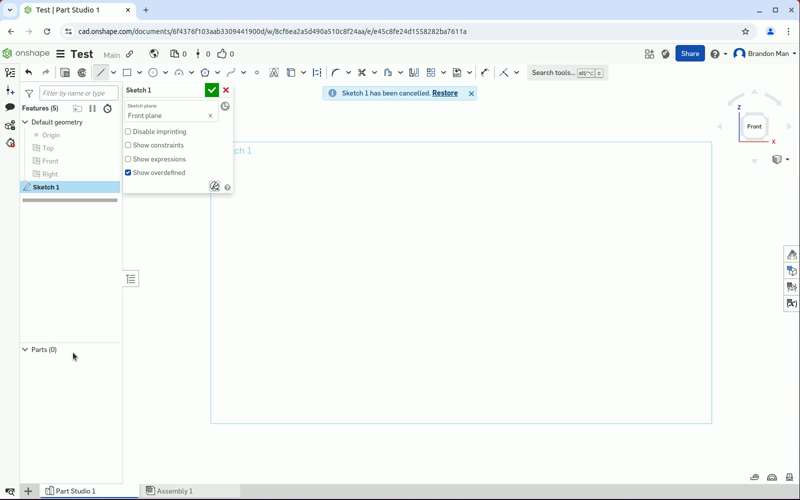
key_down(shift)
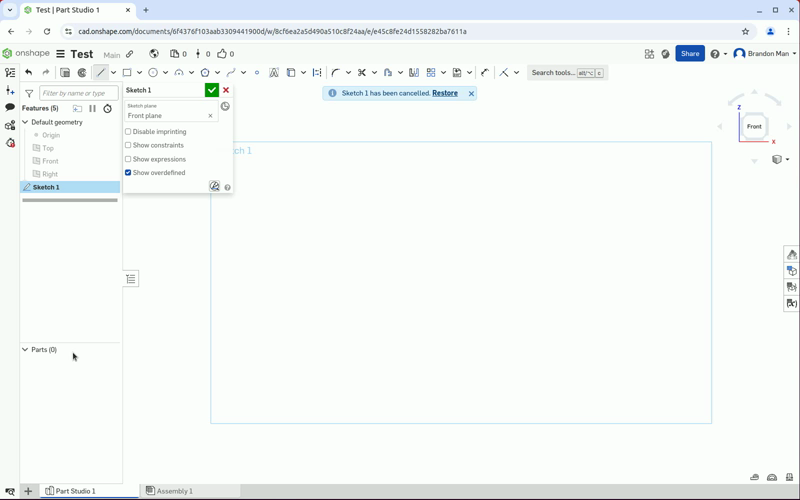
mouse_move(348, 258)
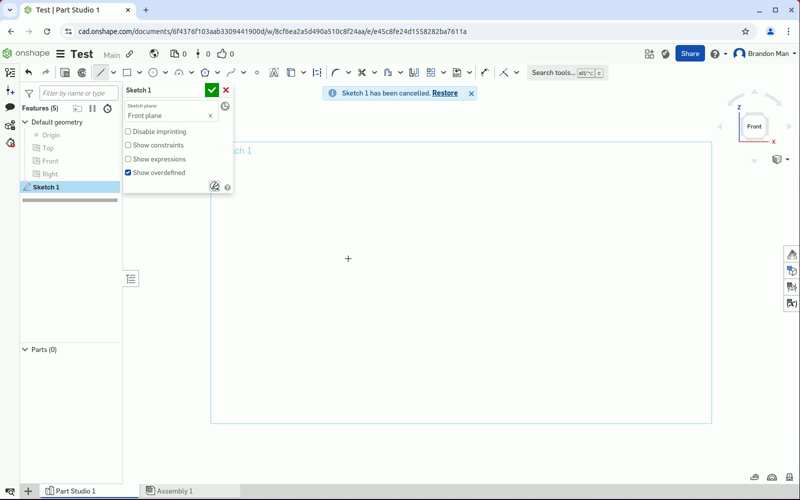
click(348, 258)
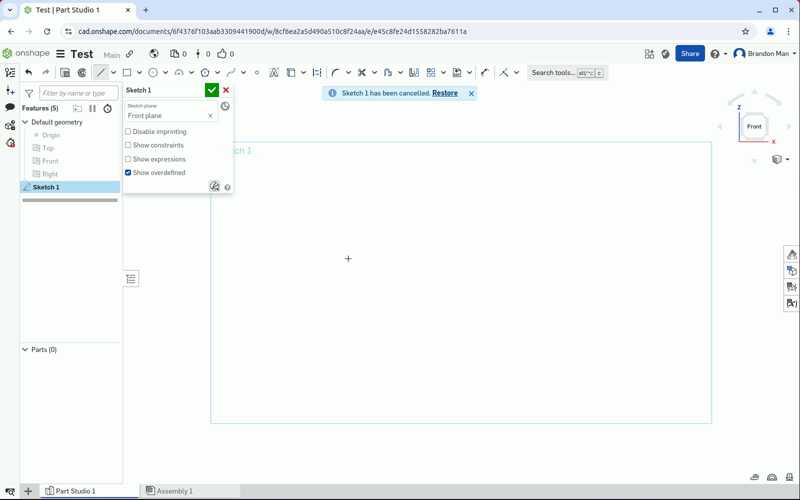
key_up(shift)
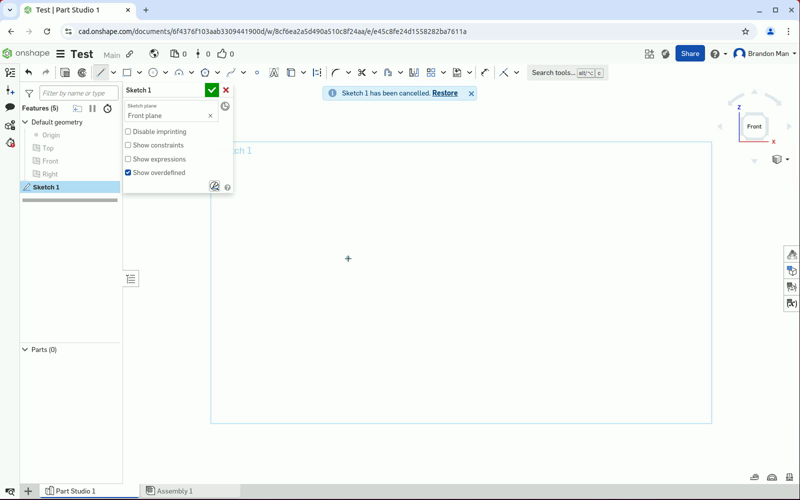
key_down(shift)
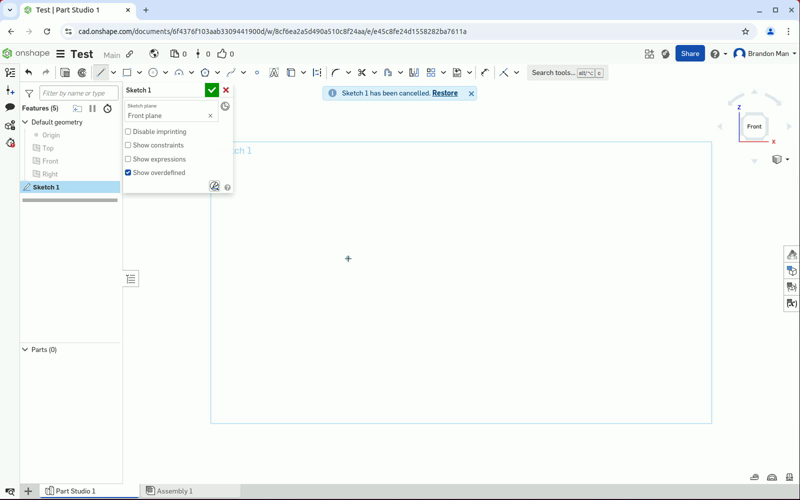
mouse_move(445, 258)
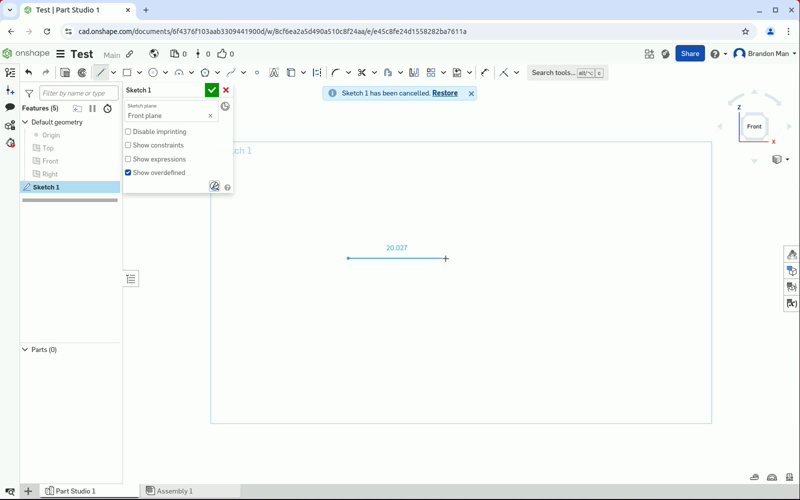
click(445, 258)
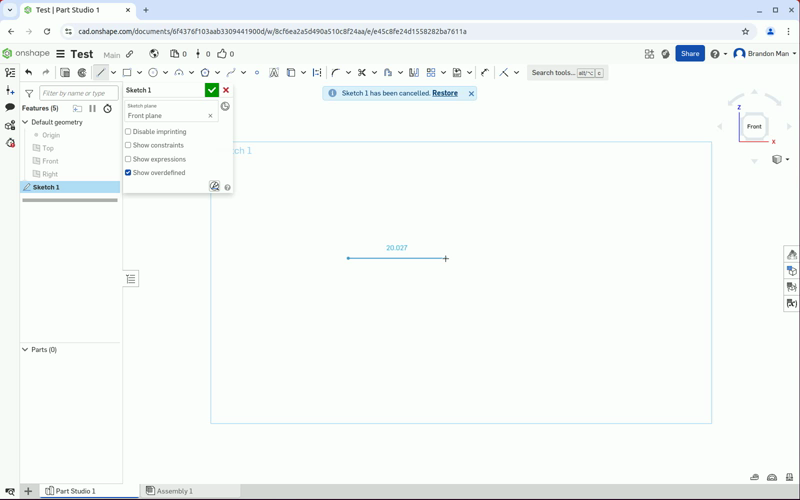
key_up(shift)
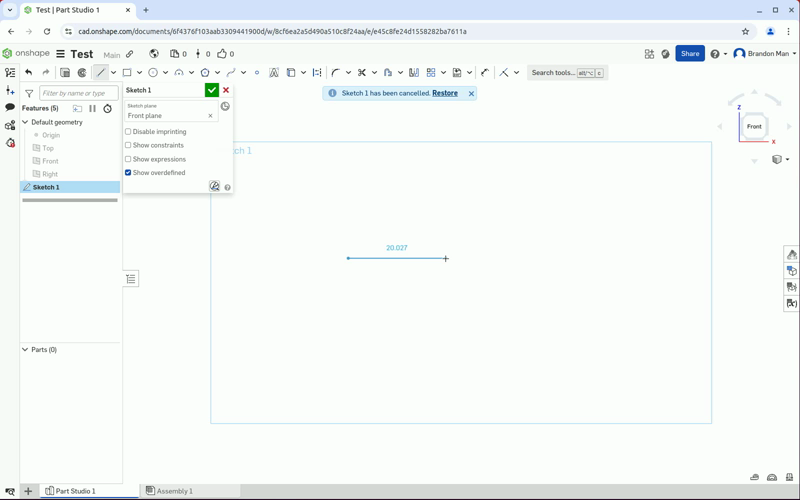
key_down(shift)
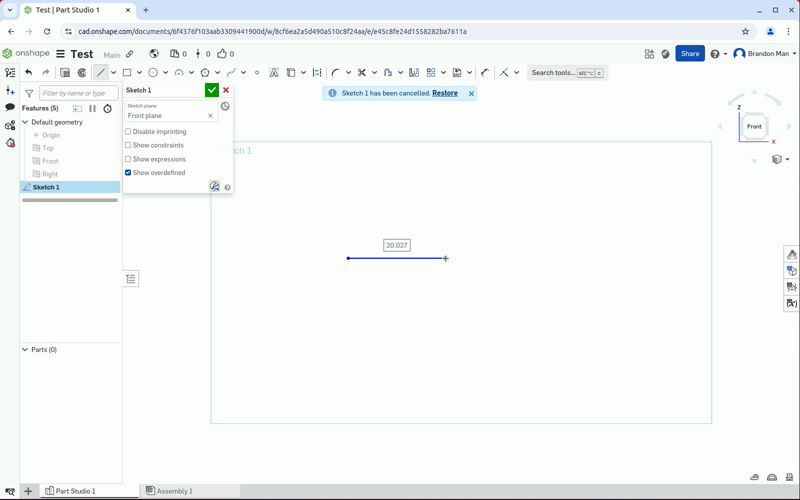
mouse_move(445, 182)
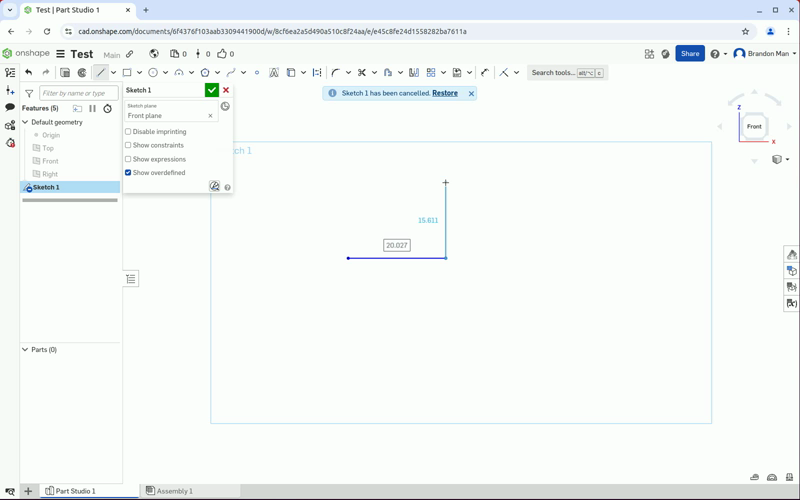
click(445, 182)
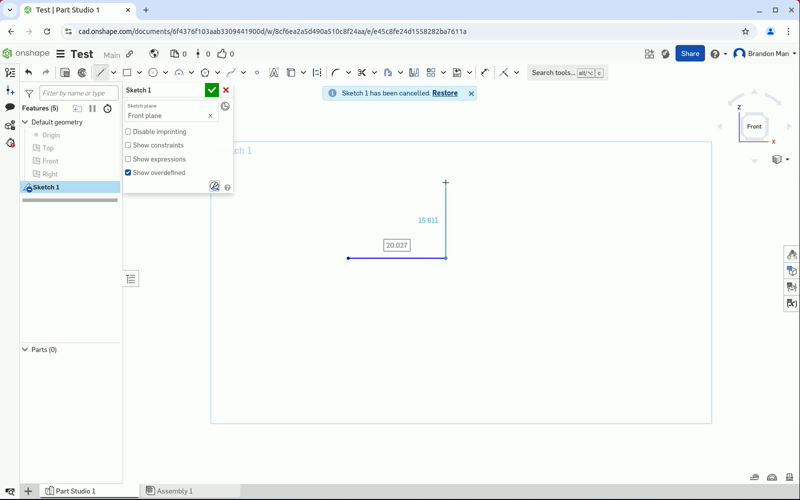
key_up(shift)
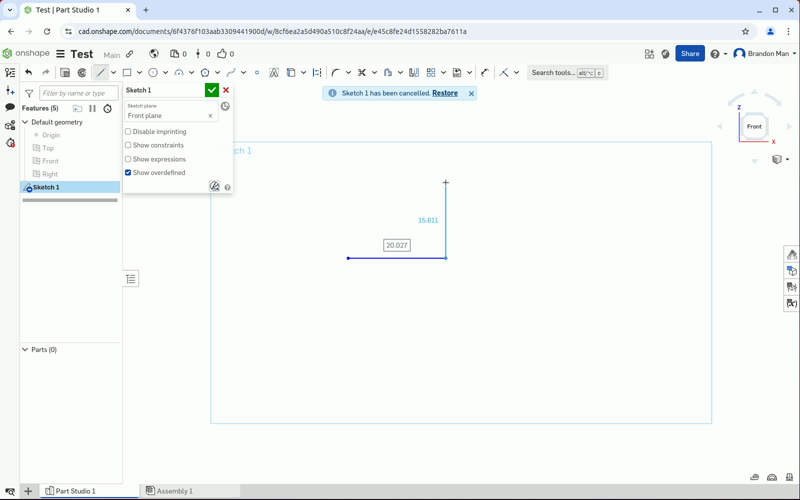
key_down(shift)
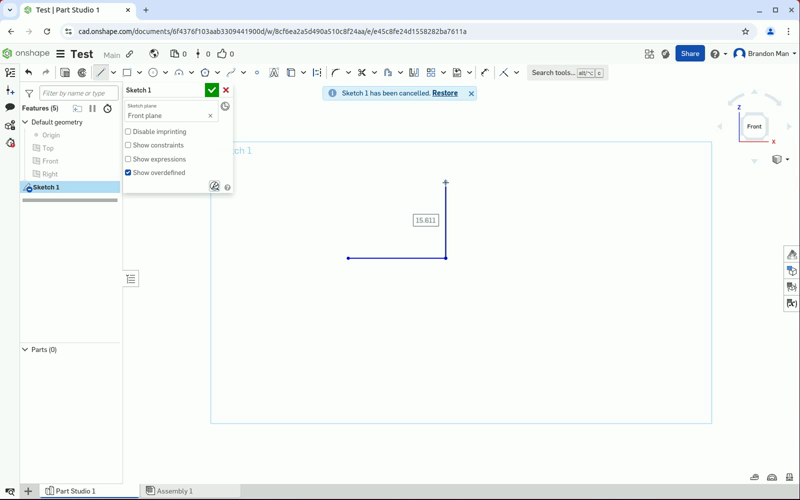
mouse_move(348, 182)
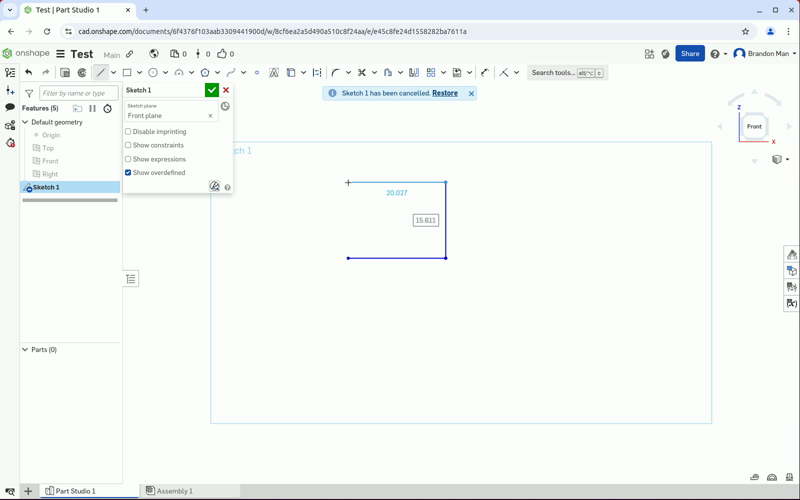
click(348, 182)
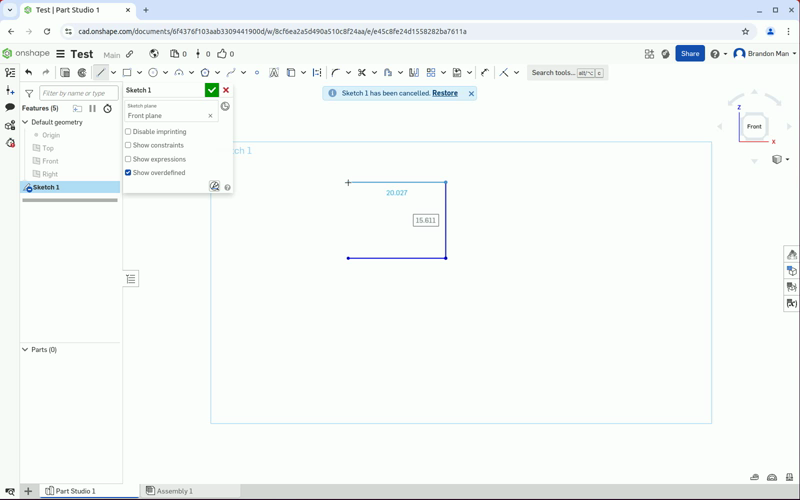
key_up(shift)
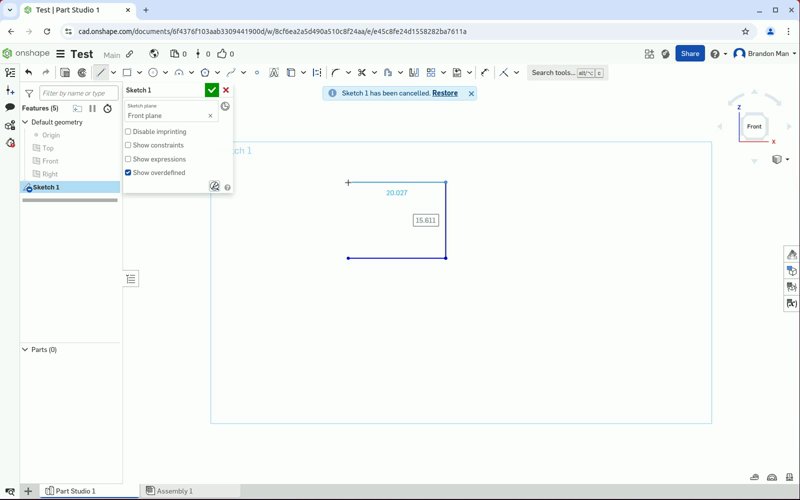
key_down(shift)
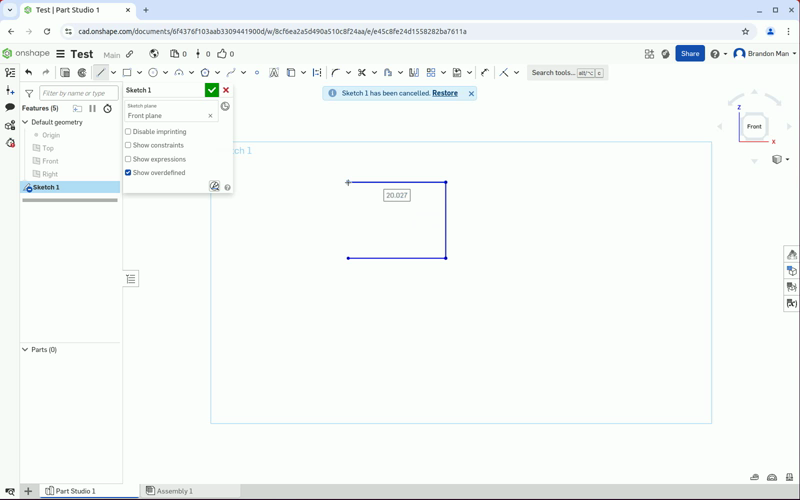
mouse_move(348, 258)
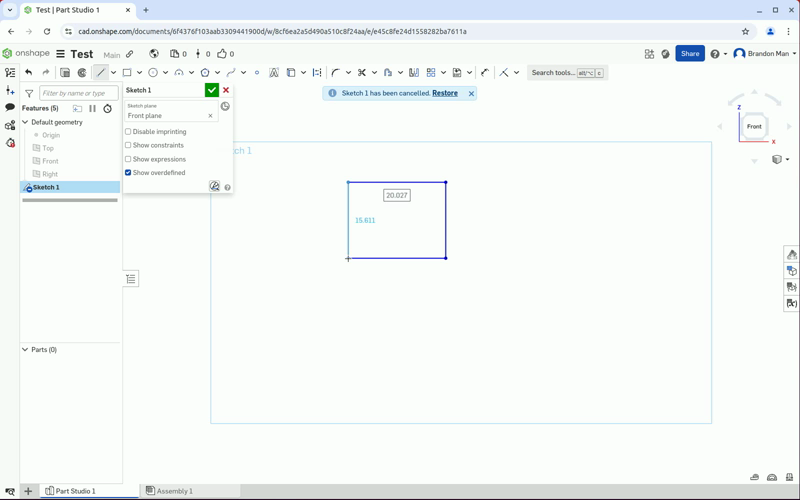
key_up(shift)
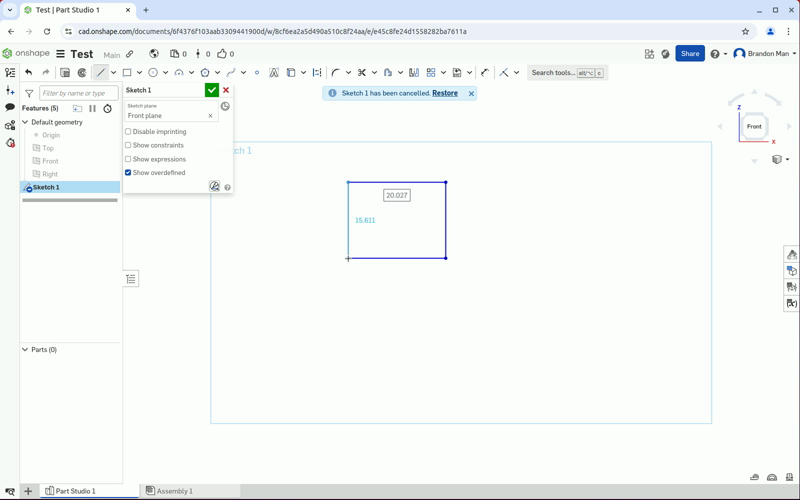
click(348, 258)
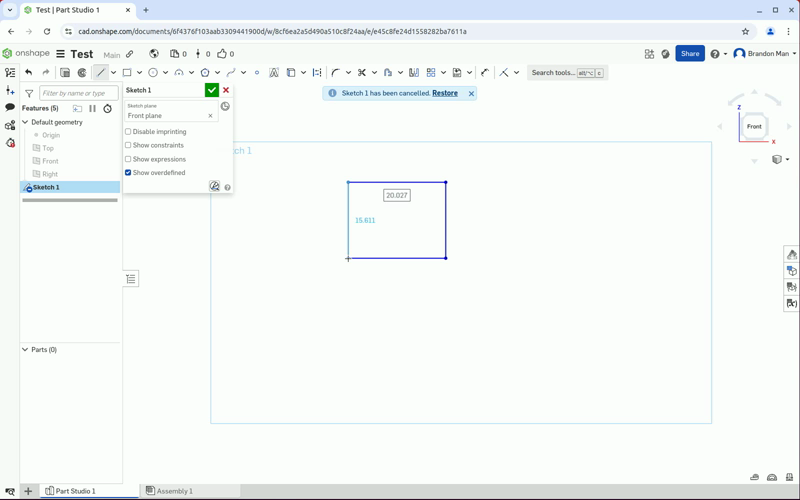
key(esc)
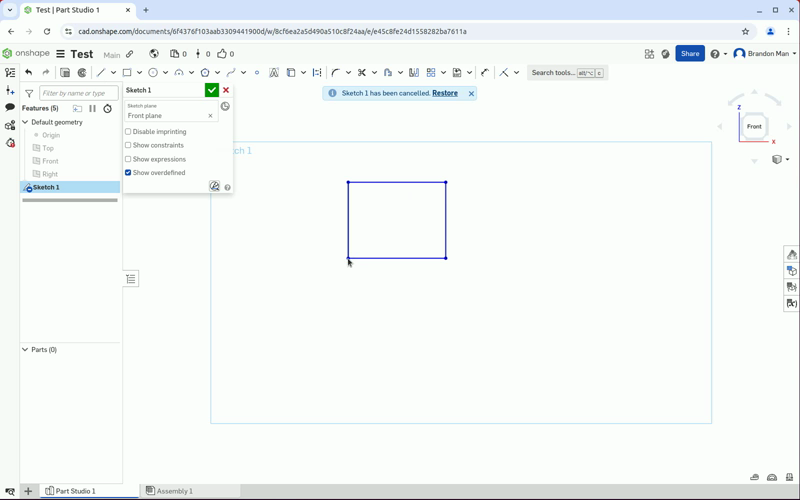
mouse_move(409, 212)
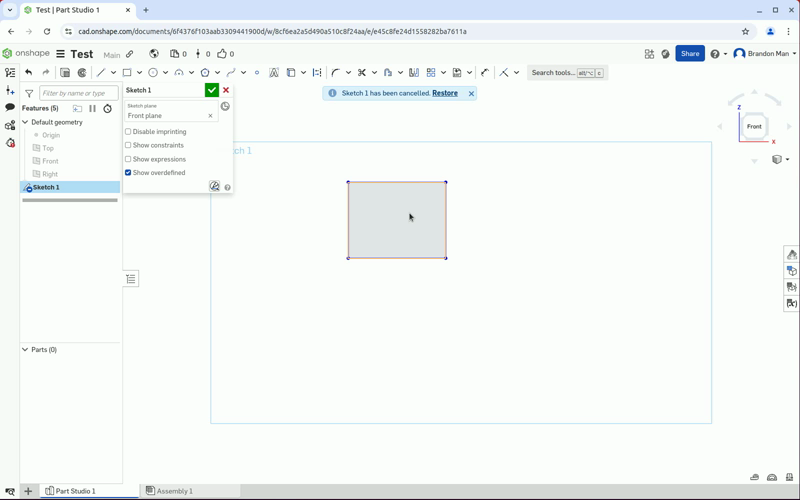
click(409, 212)
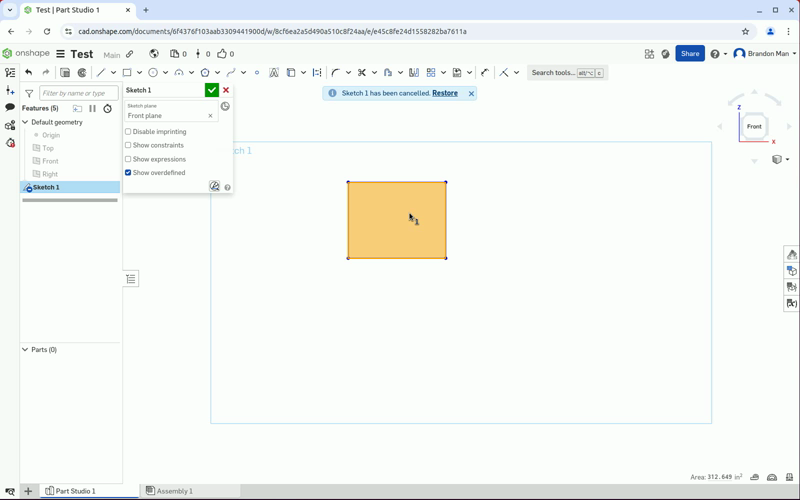
mouse_move(73, 352)
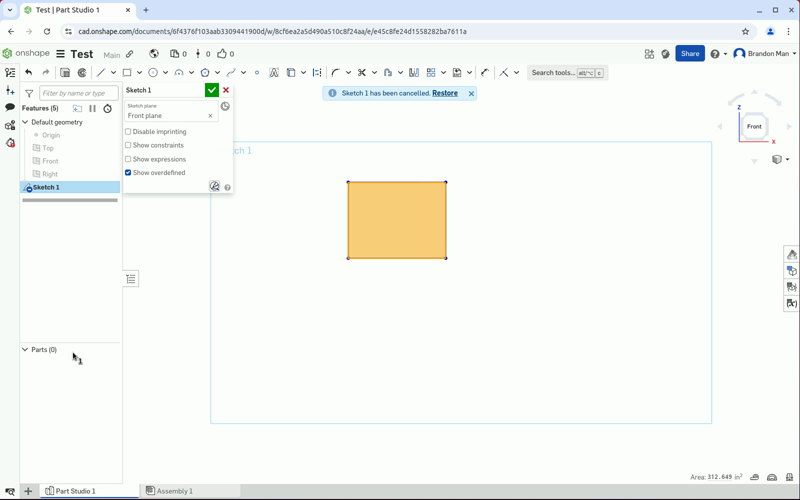
key(shift+y)
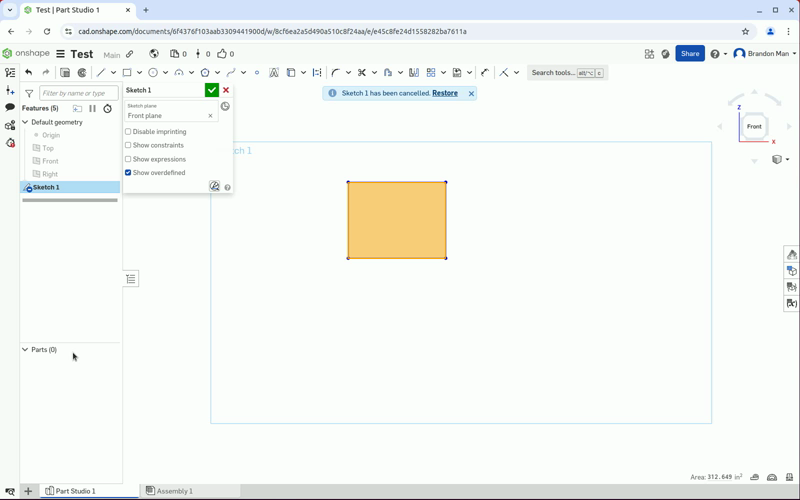
key(shift+e)
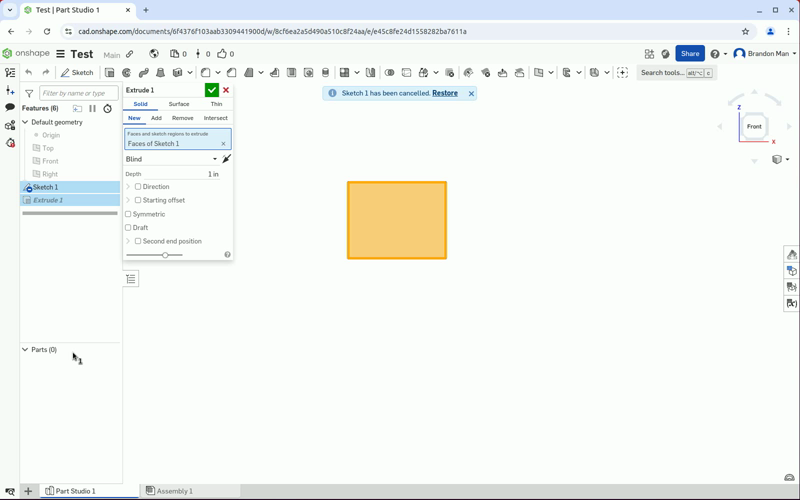
mouse_move(143, 106)
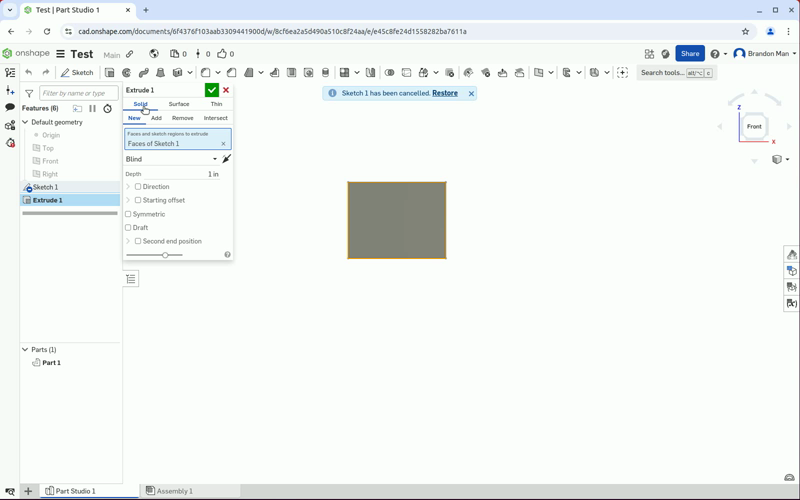
click(143, 106)
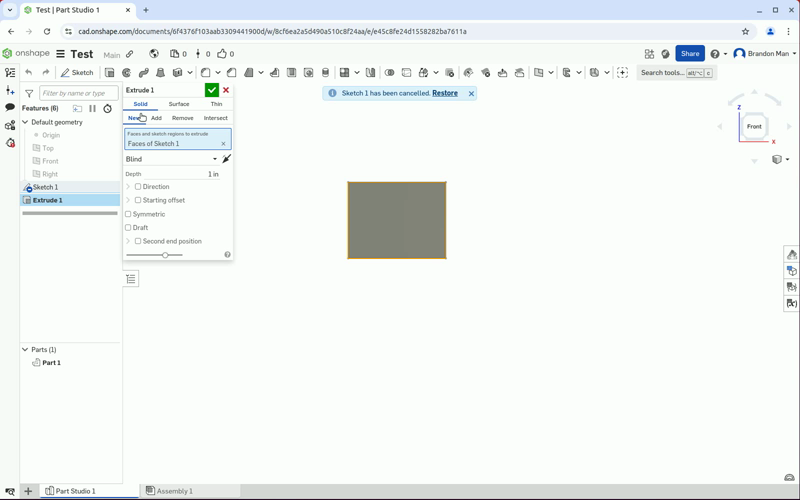
mouse_move(137, 120)
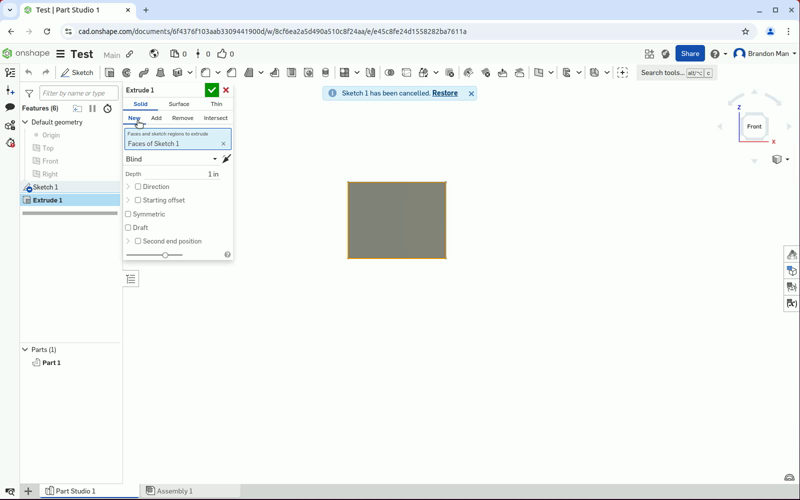
click(137, 120)
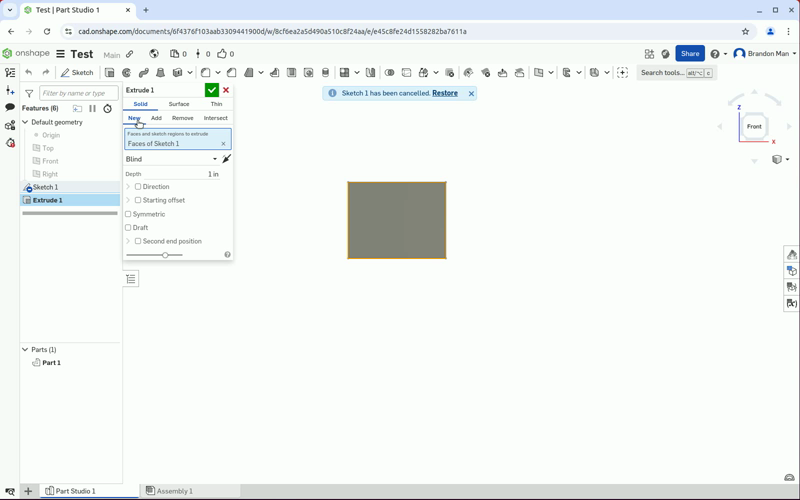
key(tab, 4)
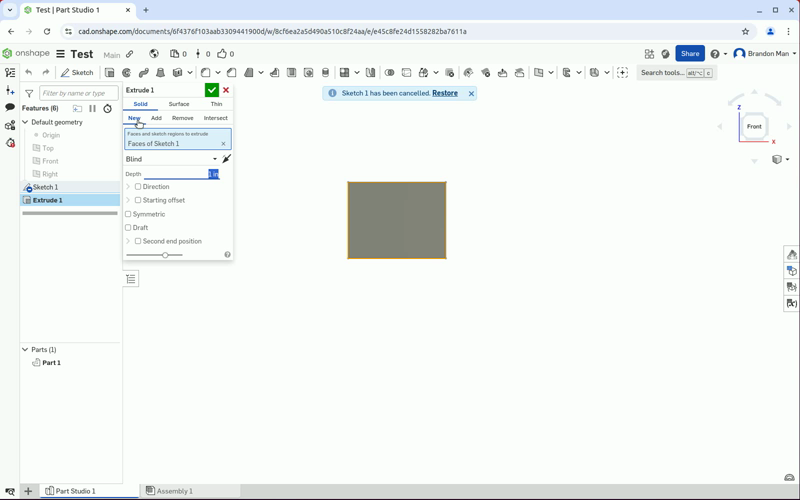
text(8.906)
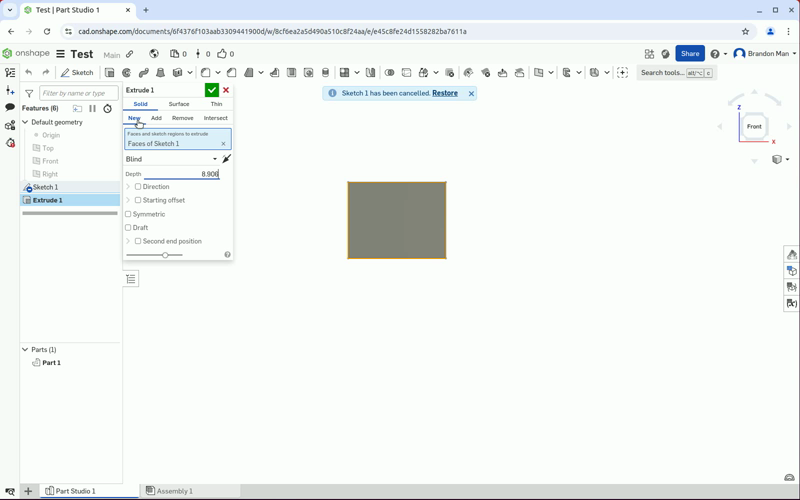
key(enter)
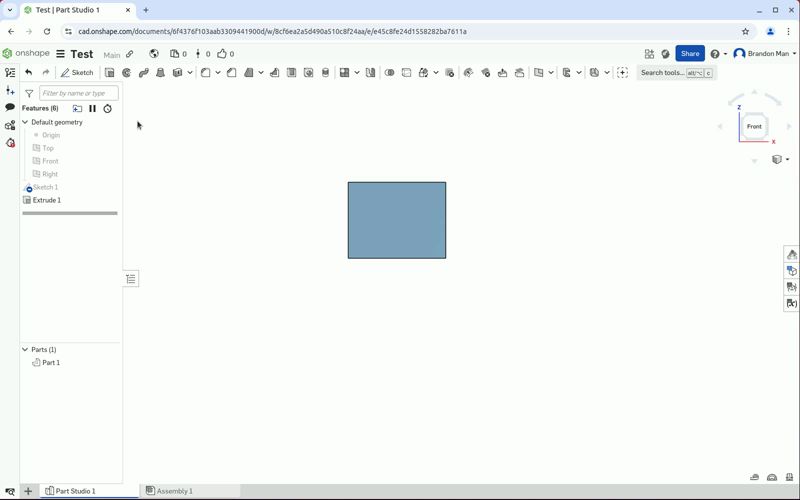
key(shift+h)
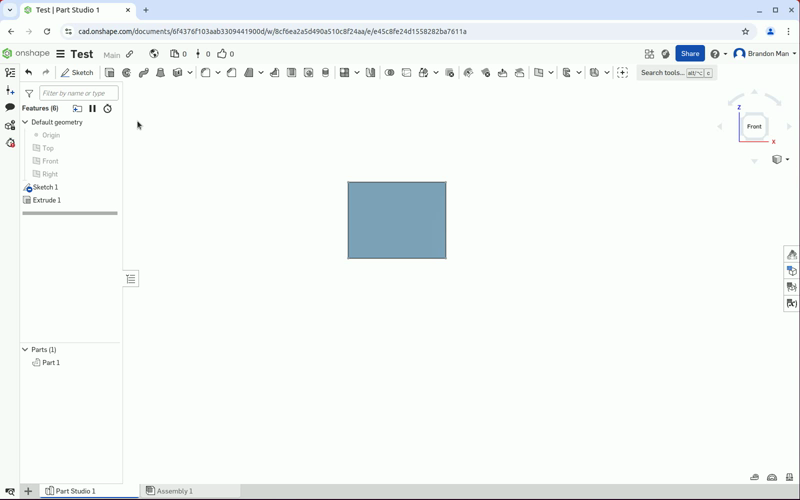
key(shift+h)
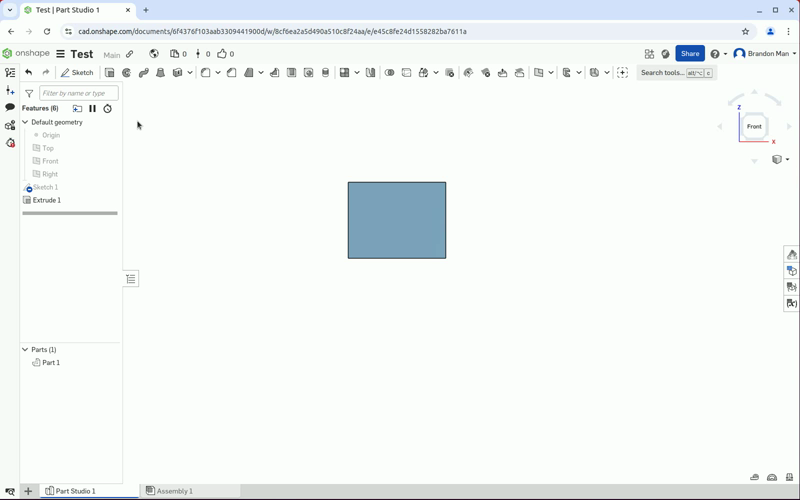
mouse_move(73, 189)
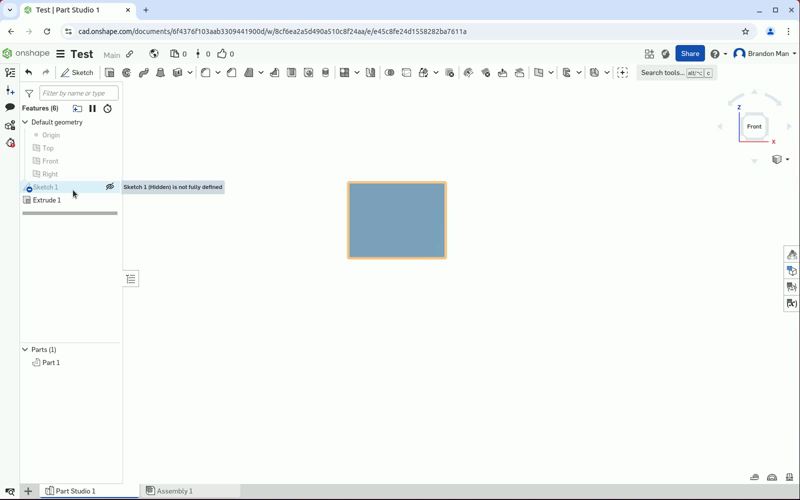
click(73, 189)
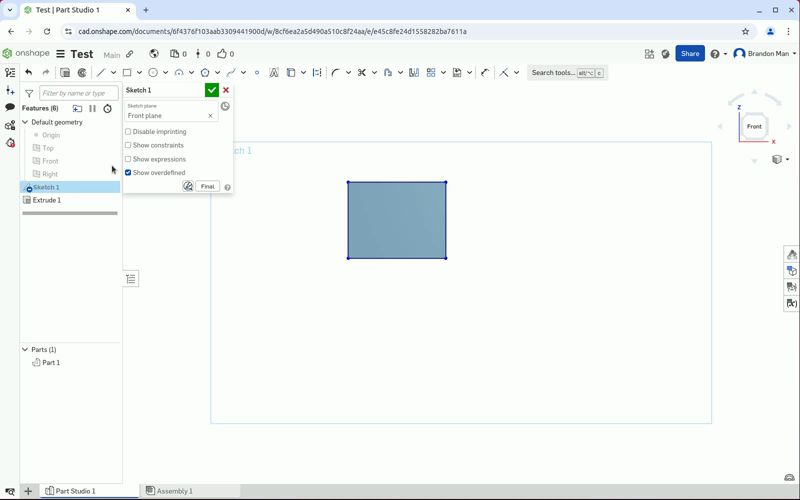
mouse_move(229, 92)
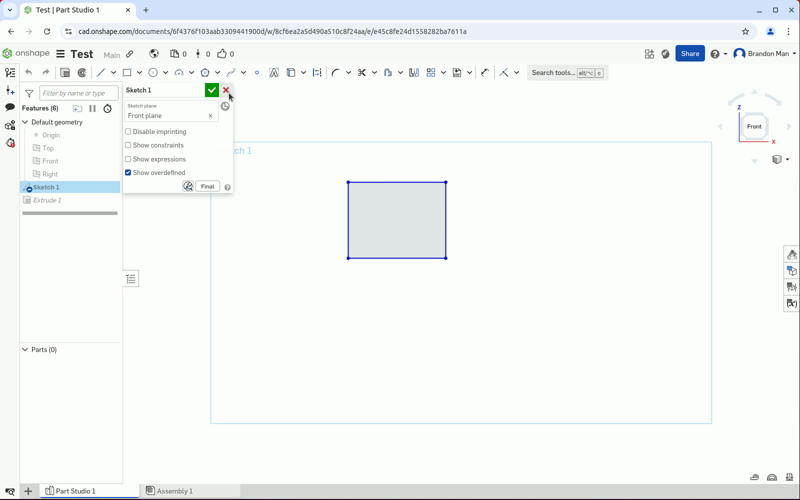
click(229, 92)
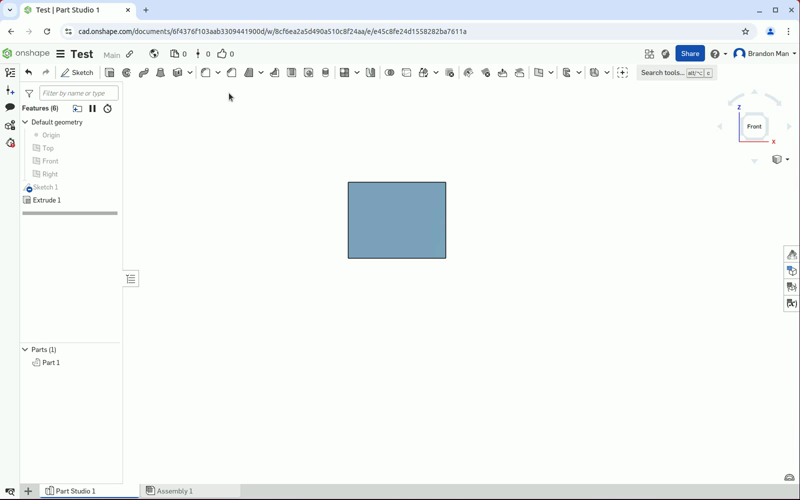
mouse_move(541, 75)
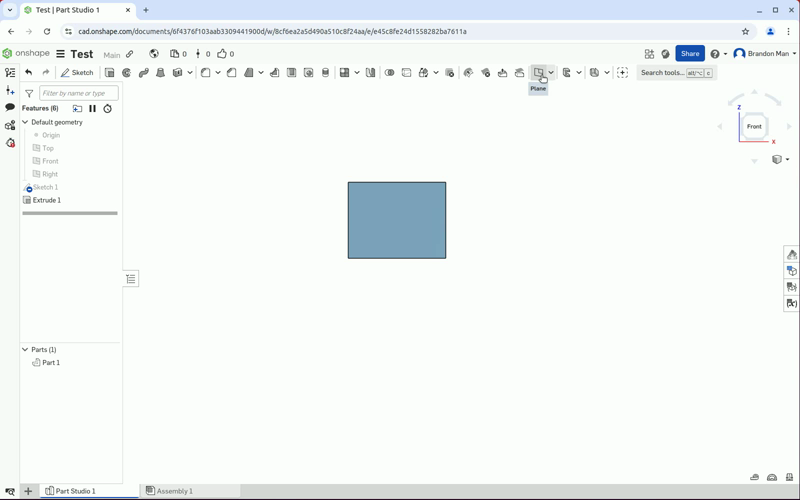
click(541, 75)
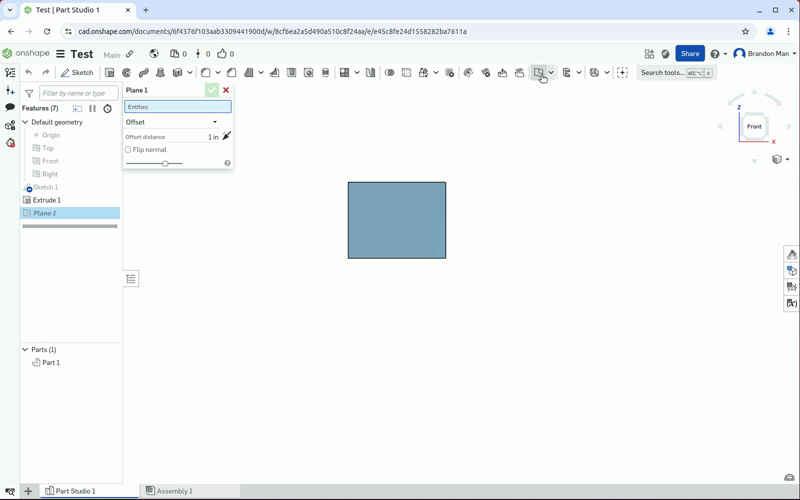
mouse_move(73, 163)
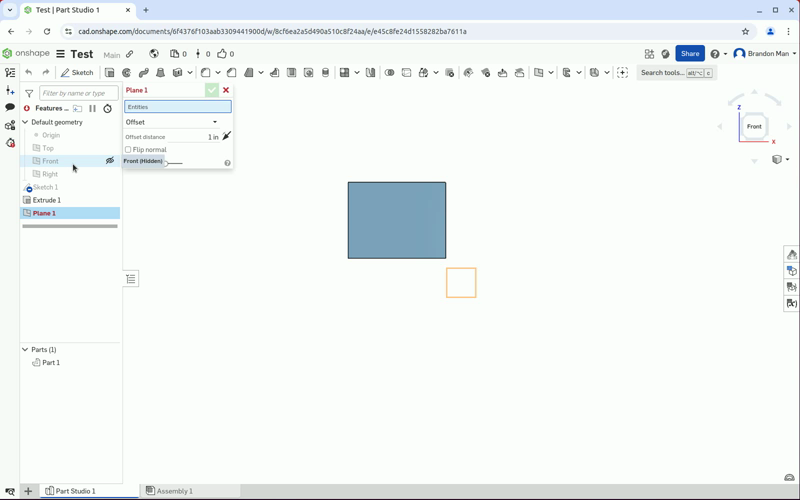
click(73, 163)
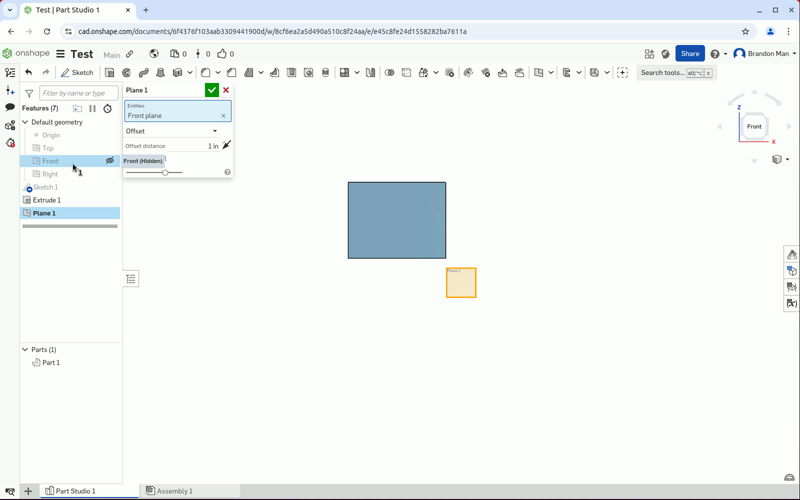
key(tab, 2)
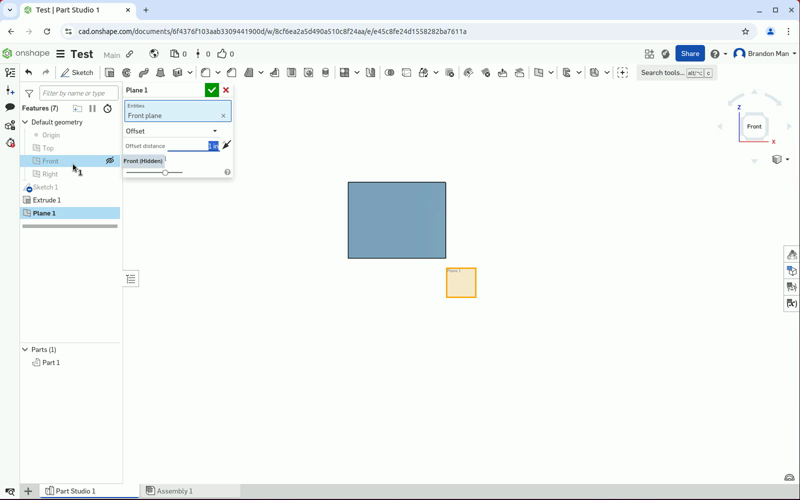
text(8.904)
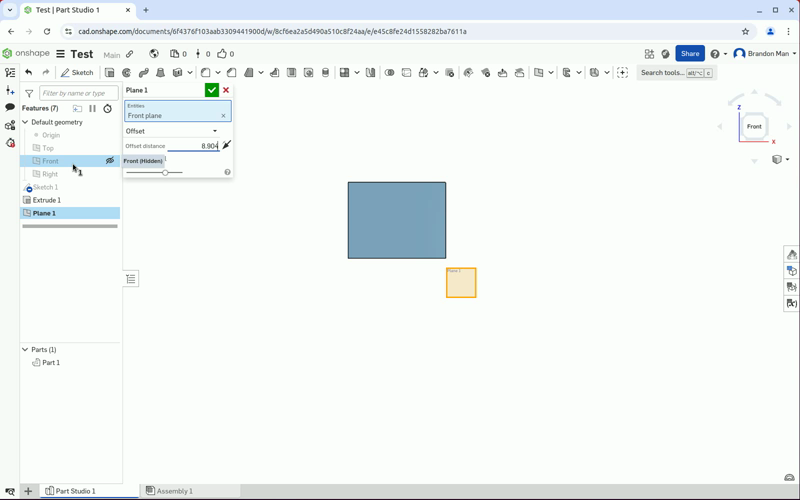
key(enter, 2)
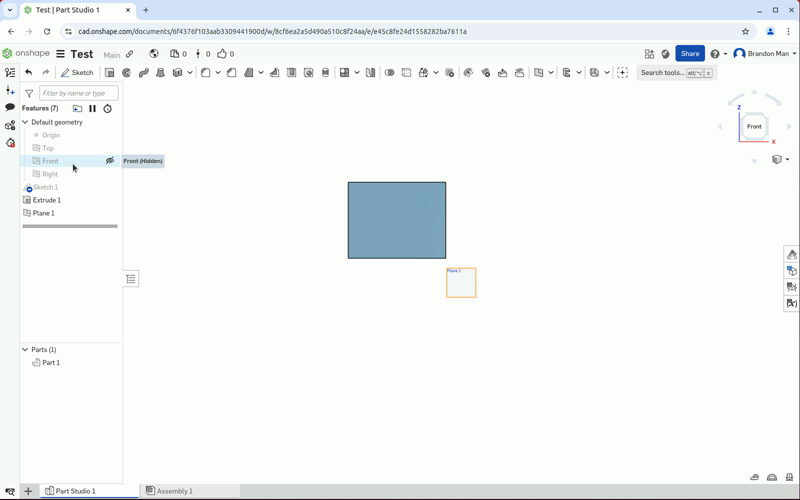
key(shift+s)
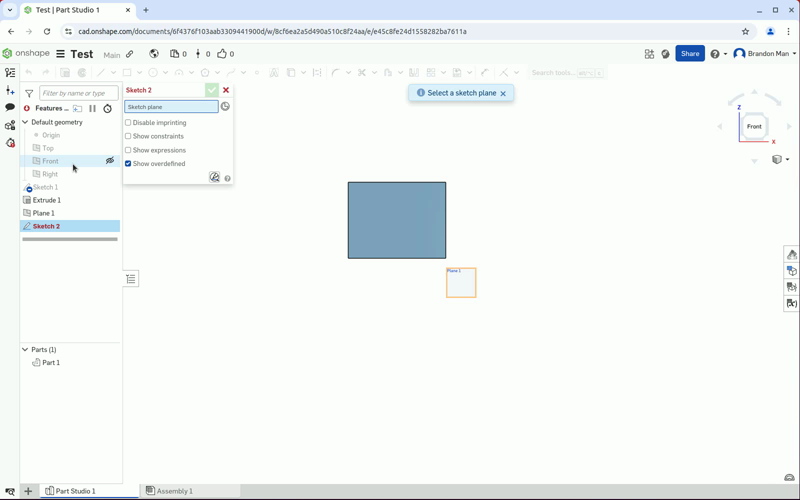
mouse_move(73, 215)
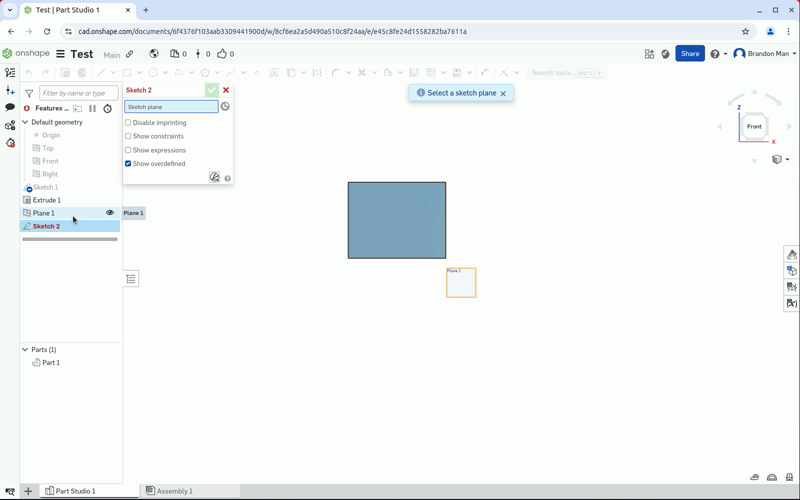
click(73, 215)
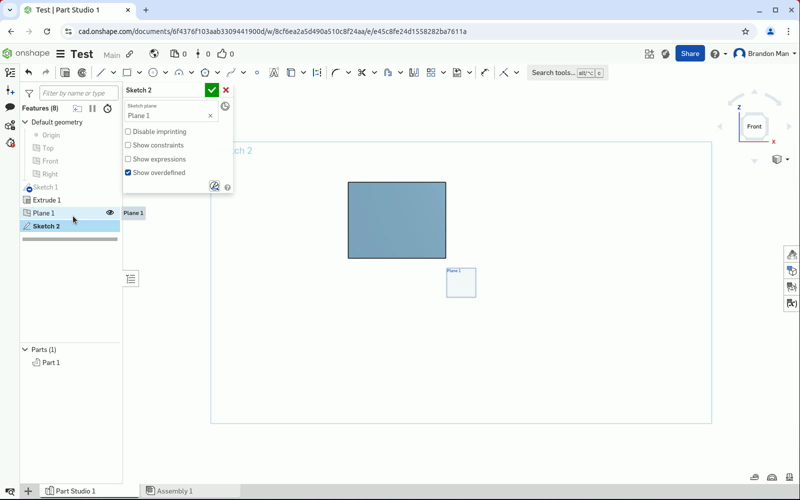
mouse_move(73, 352)
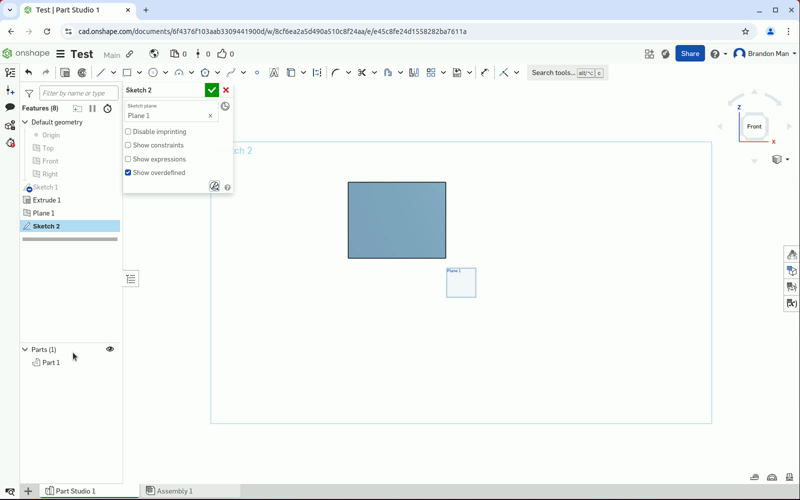
key(y)
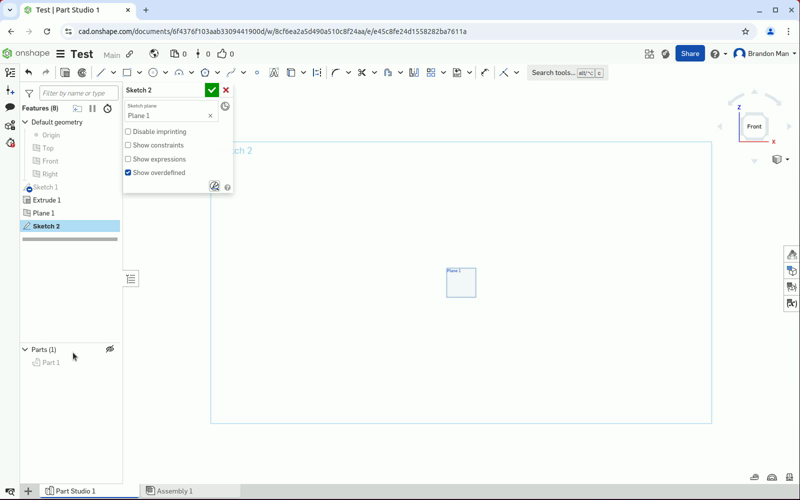
key(c)
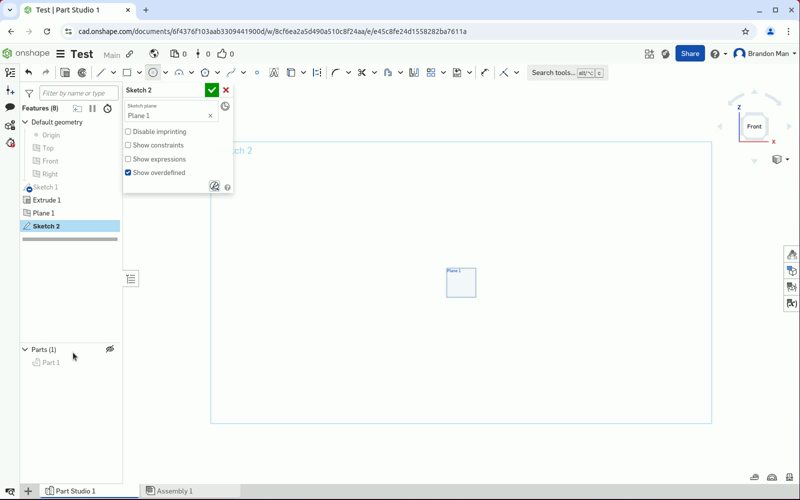
key_down(shift)
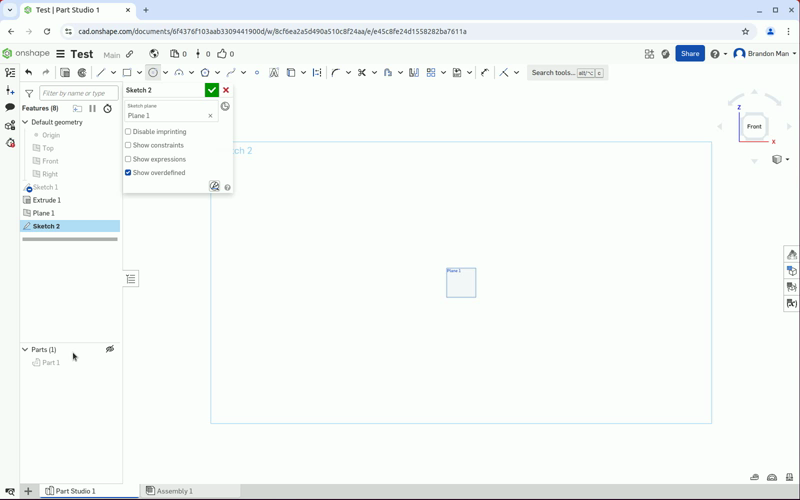
mouse_move(391, 216)
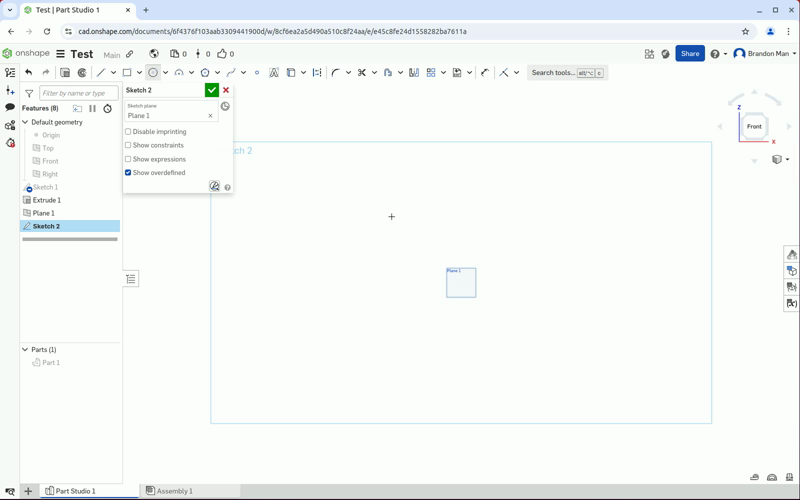
click(391, 216)
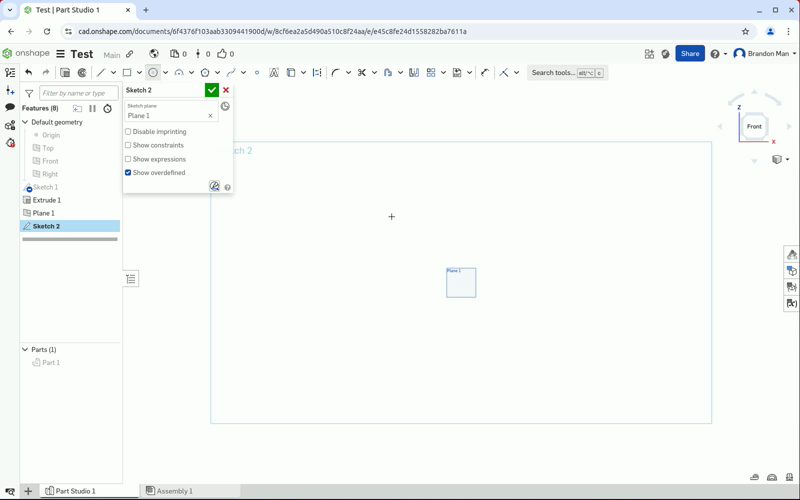
key_up(shift)
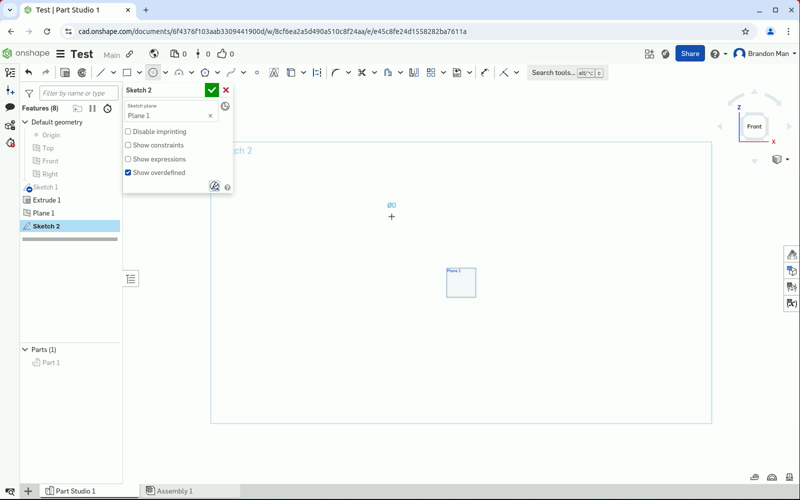
mouse_move(414, 216)
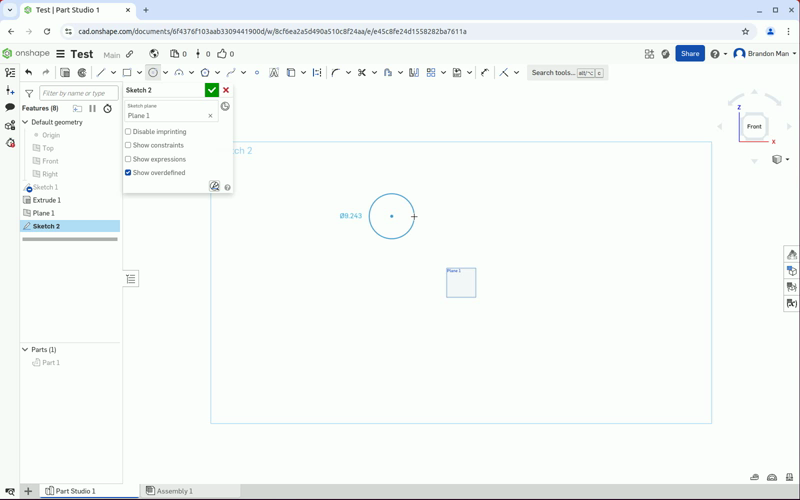
click(414, 216)
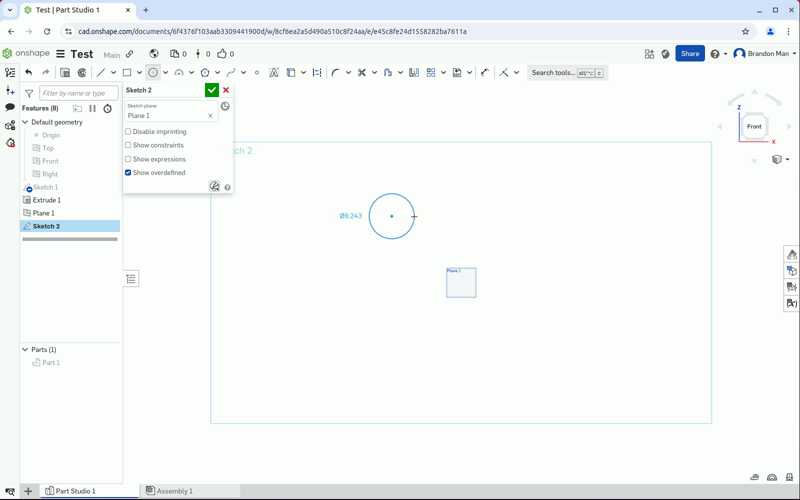
key(esc)
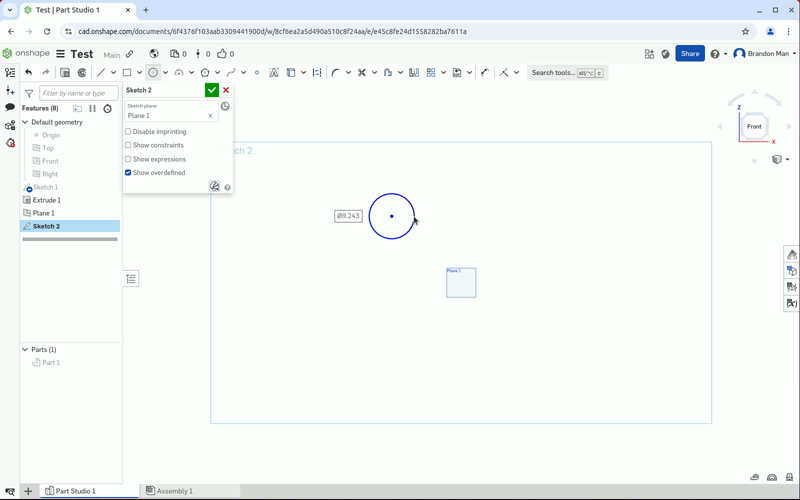
mouse_move(387, 196)
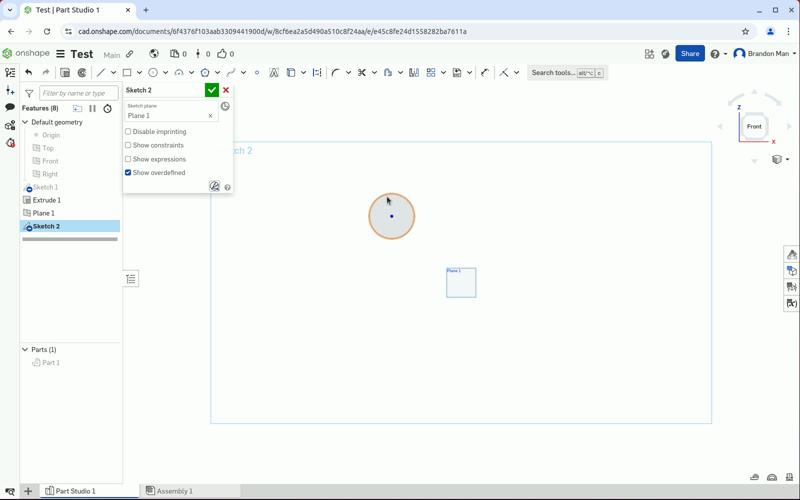
scroll(6)
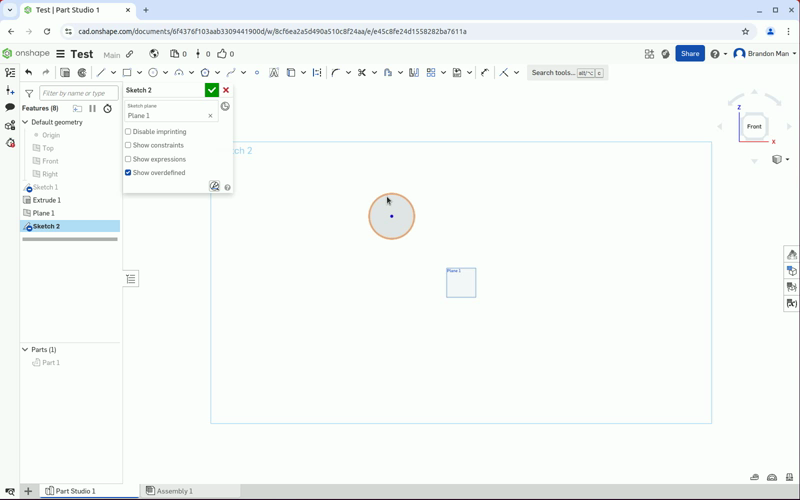
scroll(6)
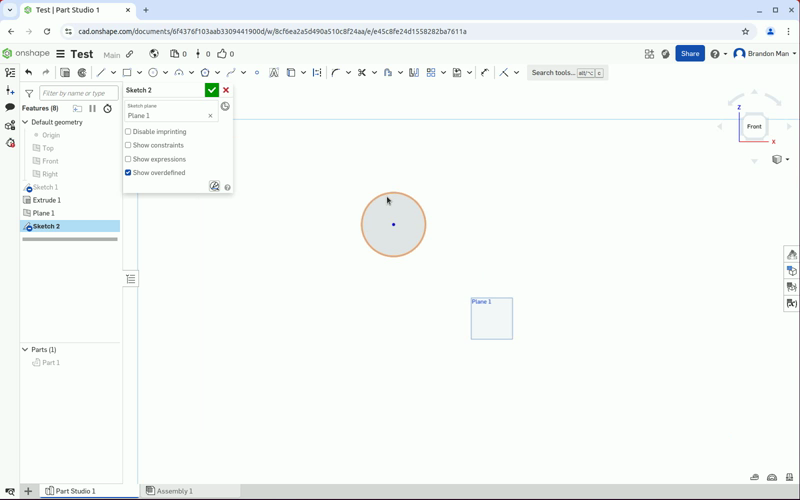
scroll(6)
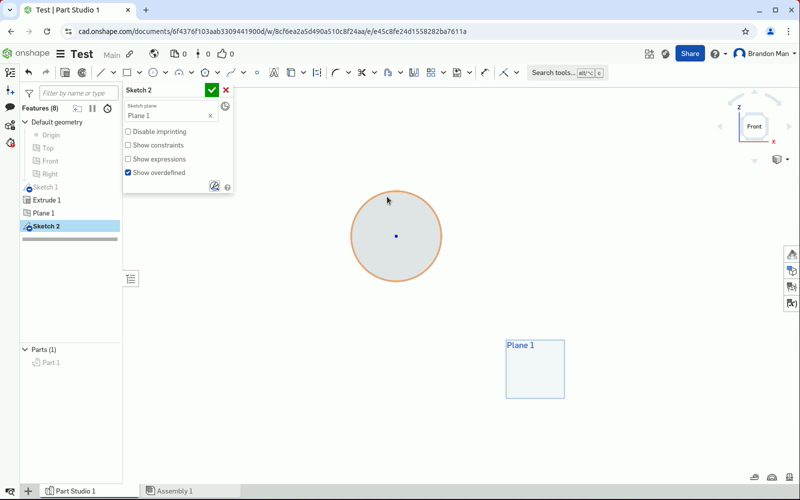
scroll(6)
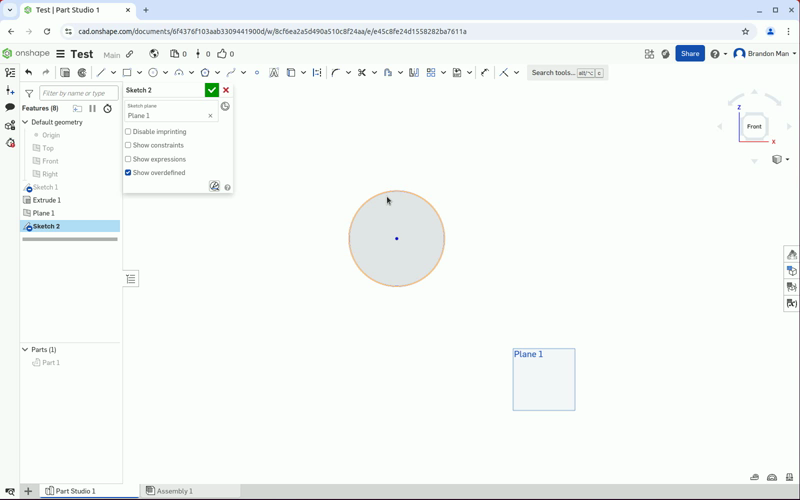
scroll(6)
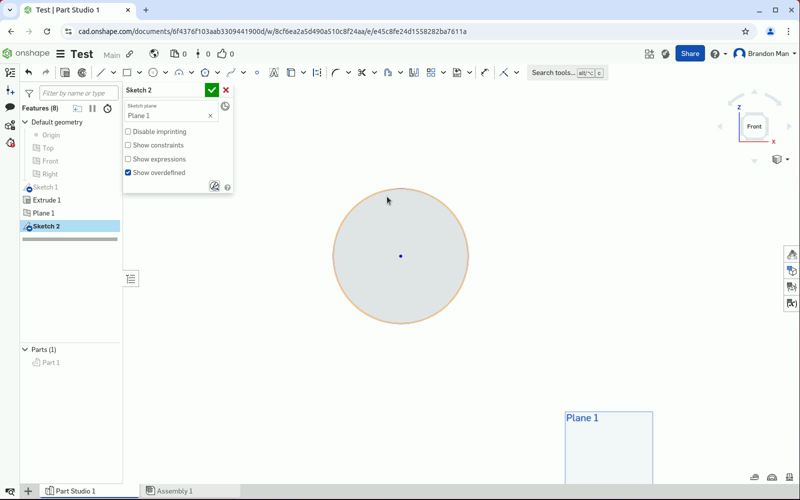
scroll(6)
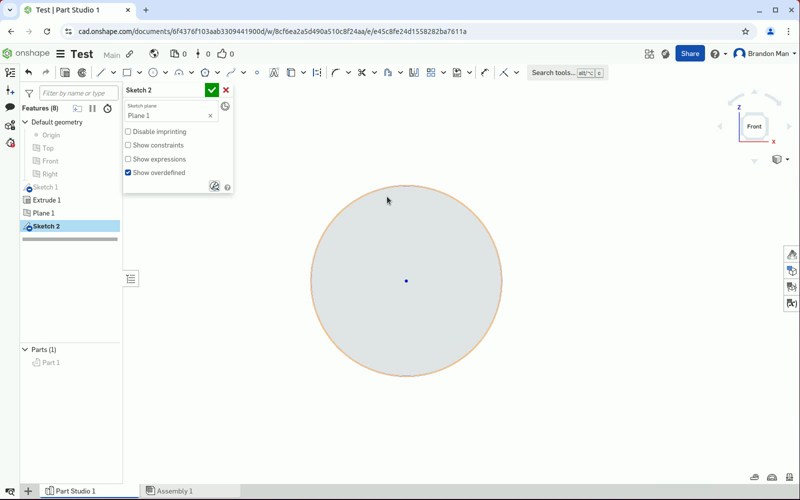
scroll(6)
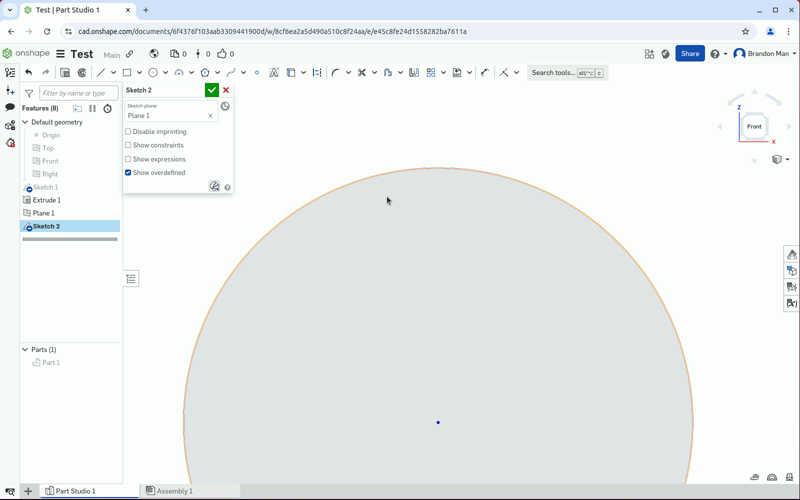
click(387, 196)
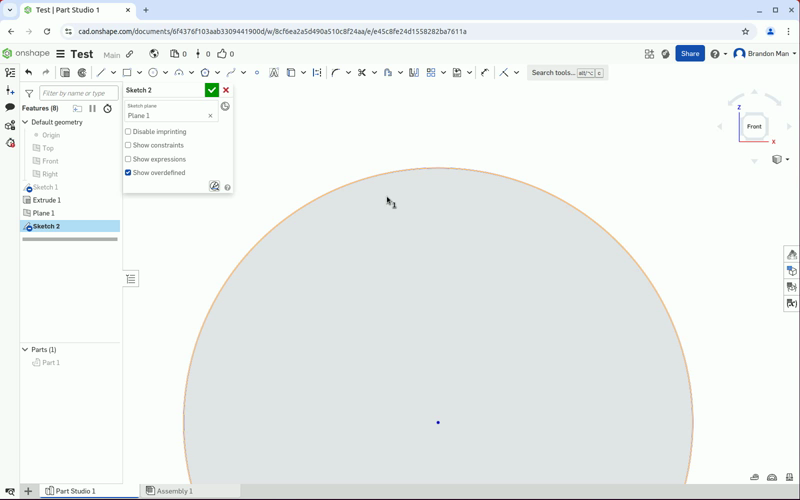
scroll(-6)
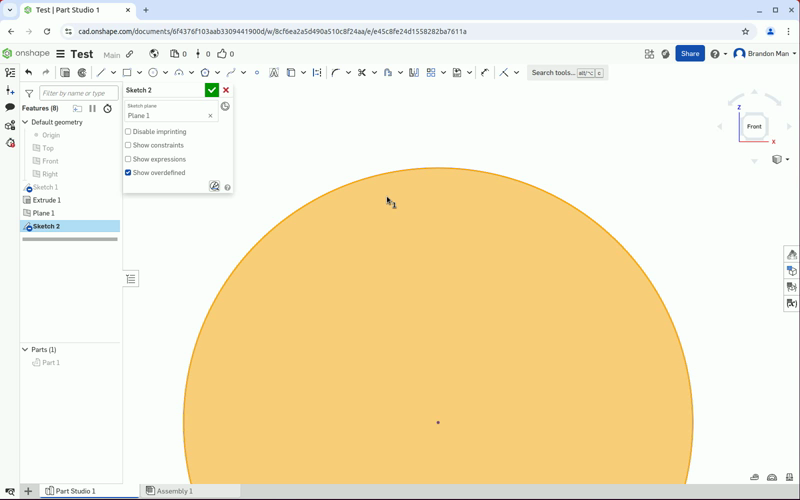
scroll(-6)
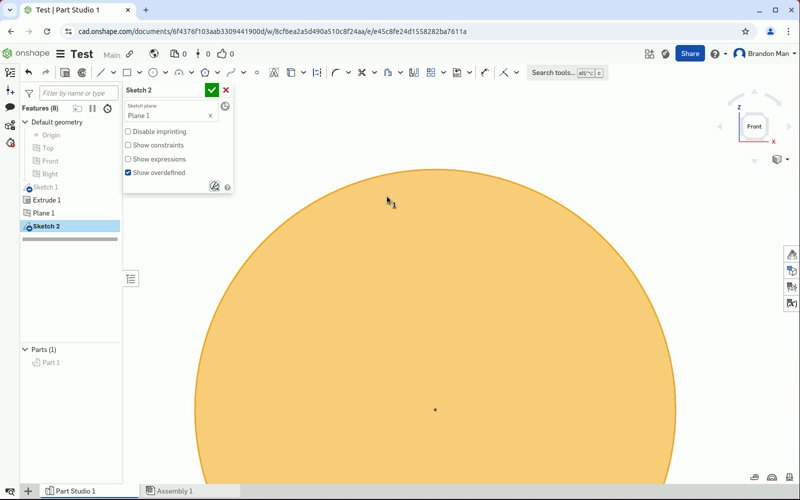
scroll(-6)
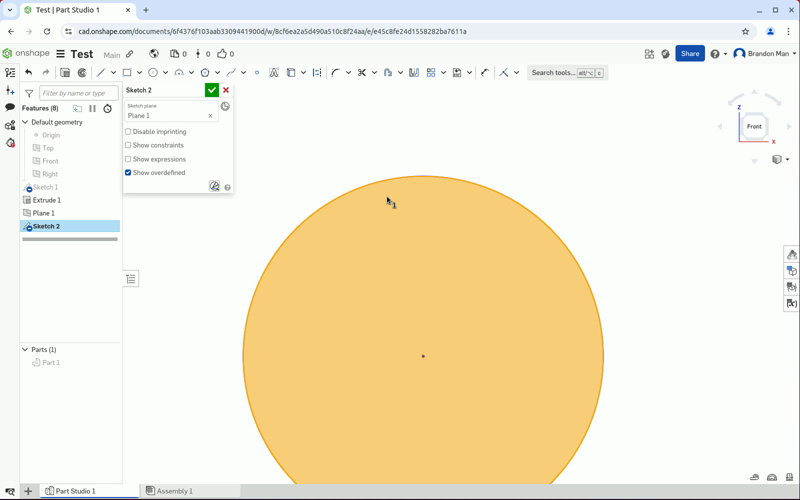
scroll(-6)
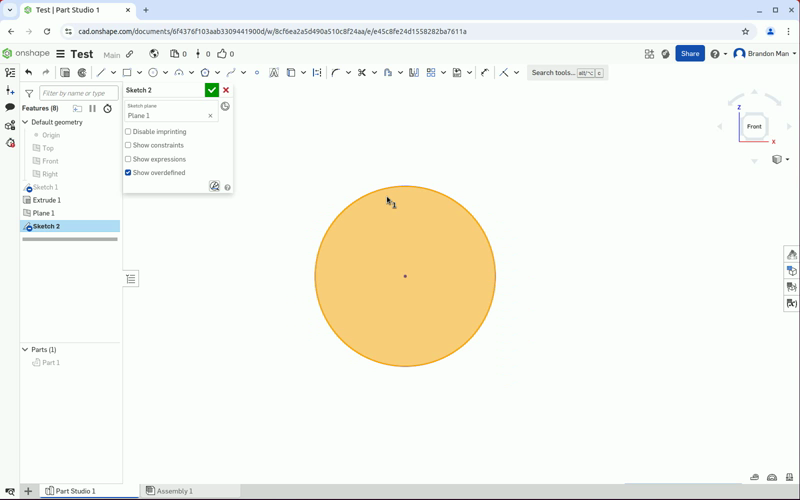
scroll(-6)
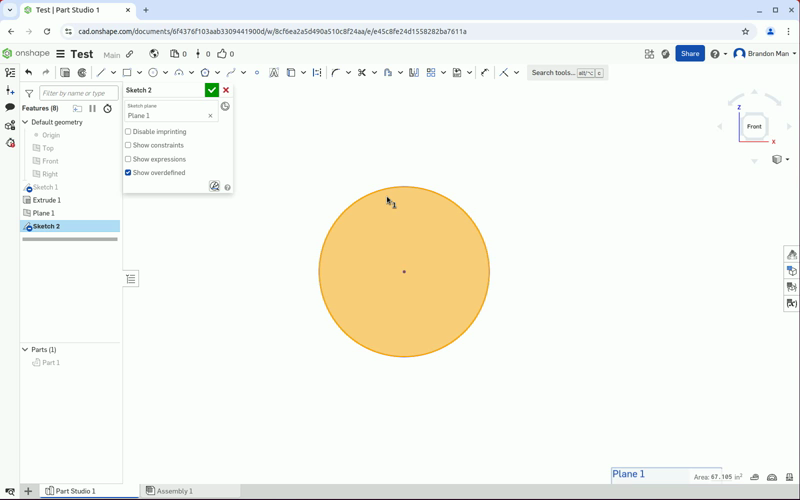
scroll(-6)
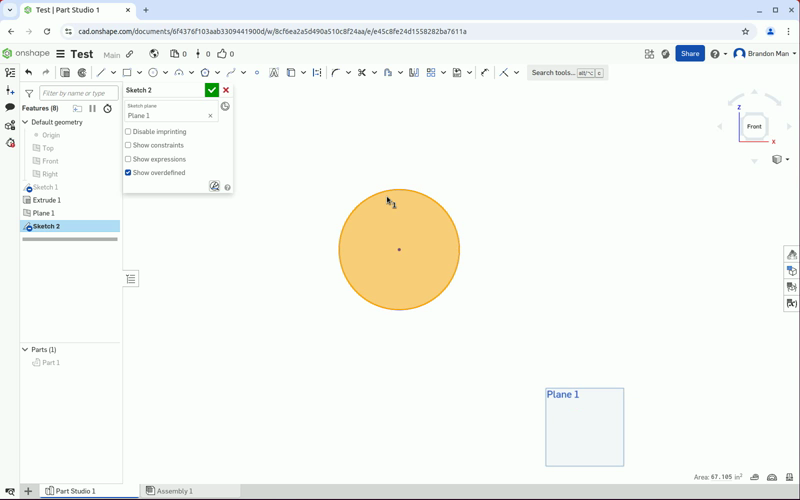
scroll(-6)
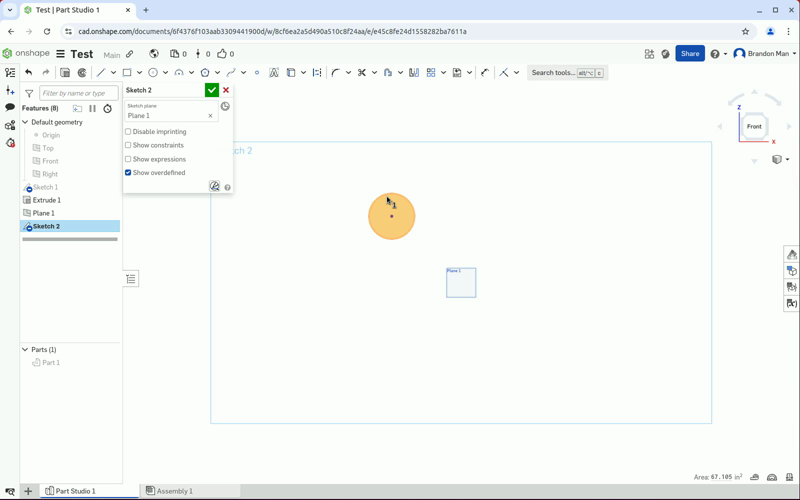
mouse_move(73, 352)
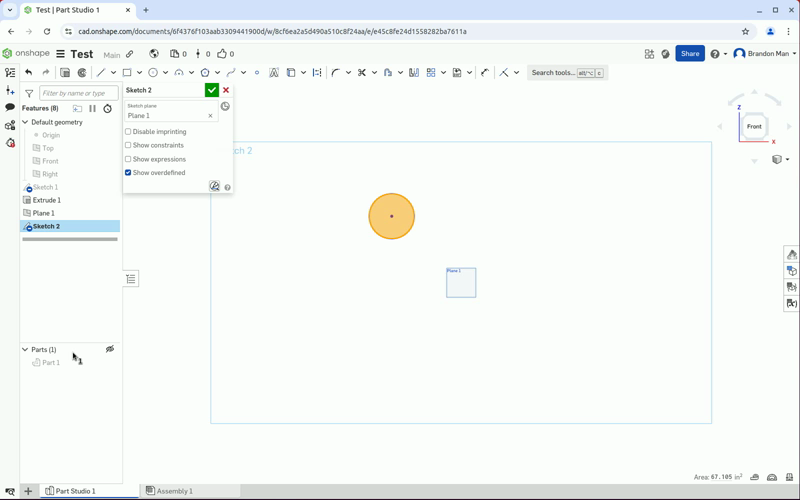
key(shift+y)
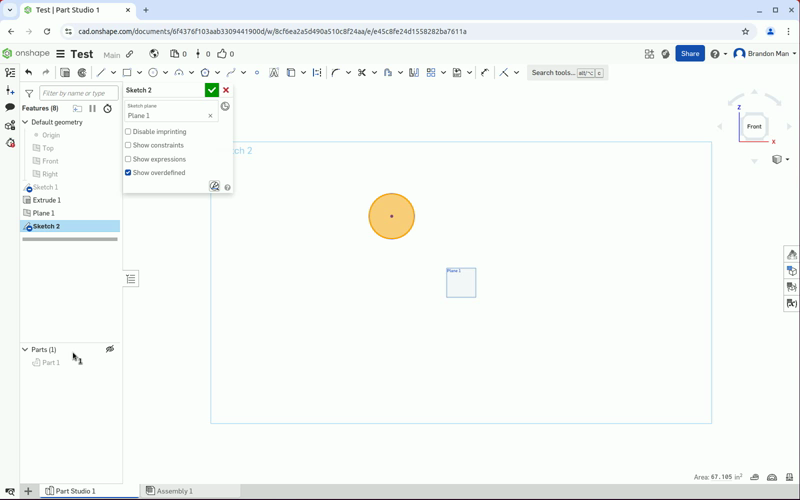
key(shift+e)
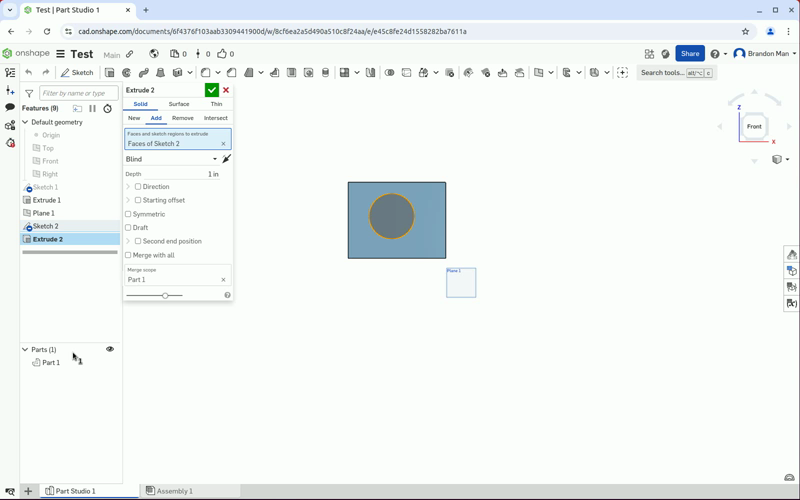
mouse_move(143, 106)
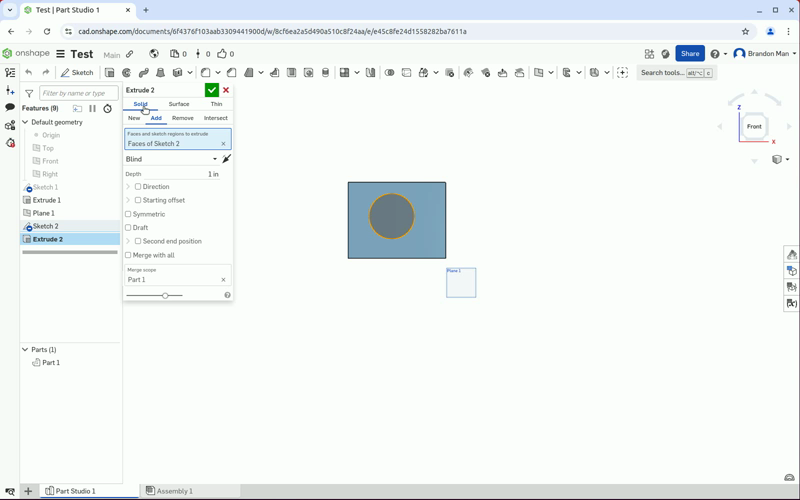
click(143, 106)
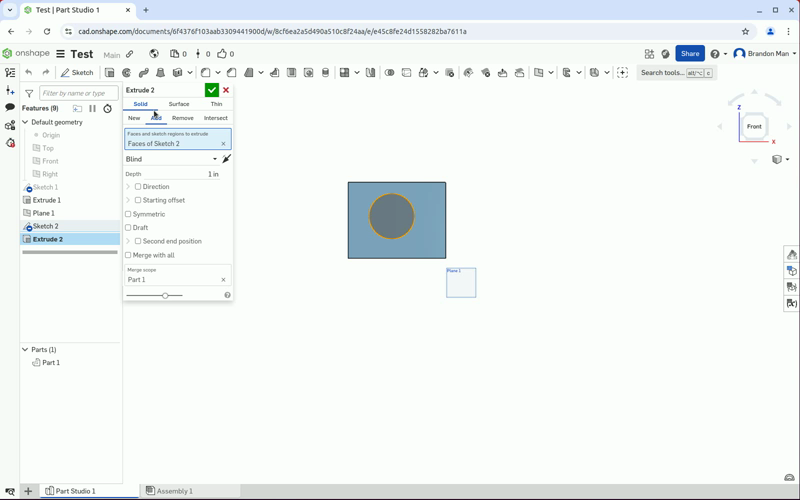
mouse_move(186, 120)
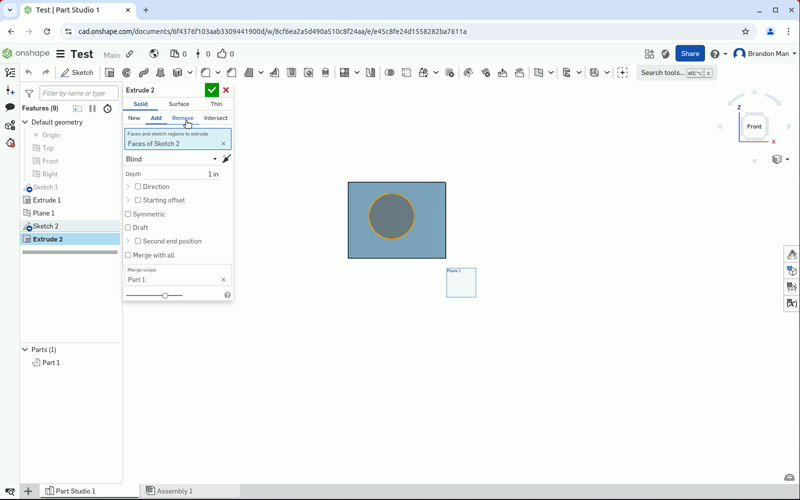
click(186, 120)
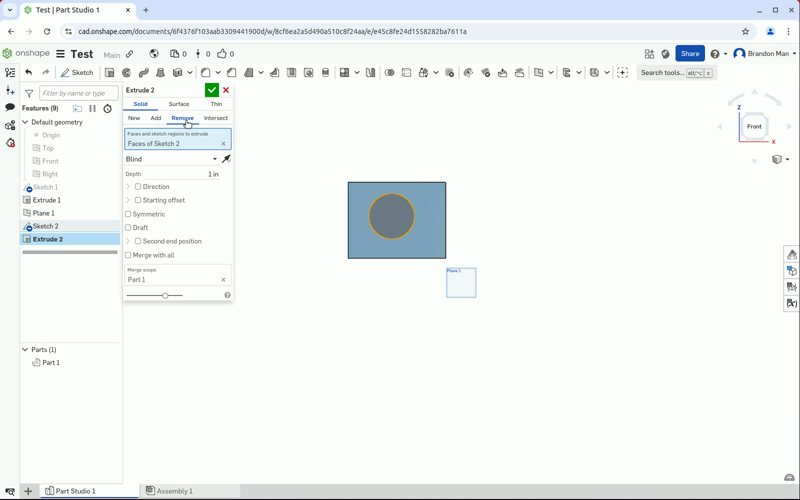
key(tab, 4)
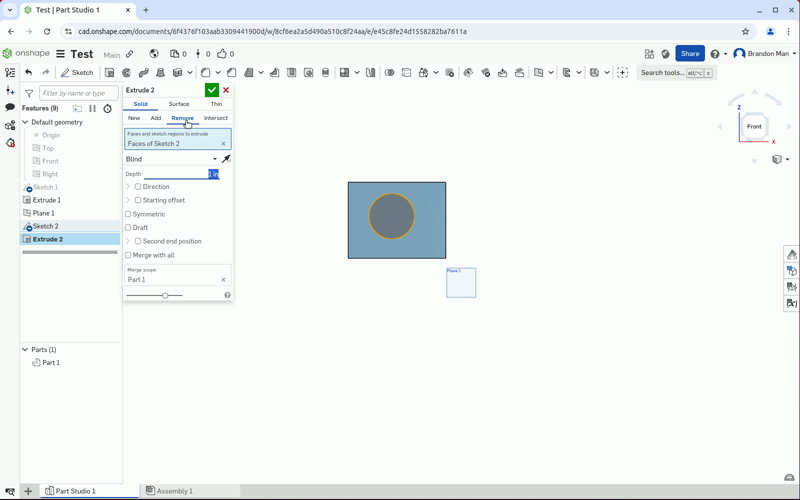
text(8.906)
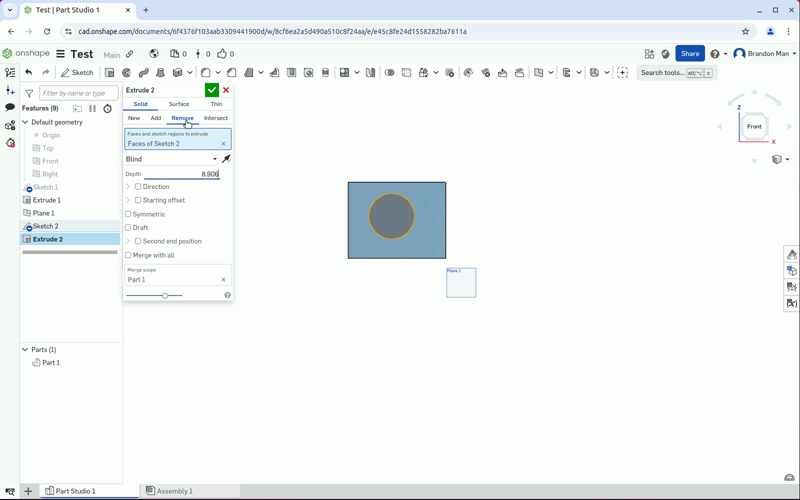
key(tab, 6)
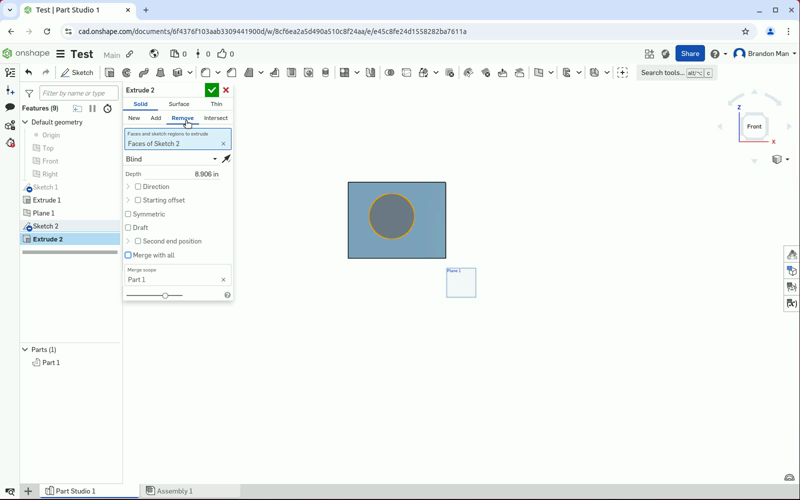
key(space)
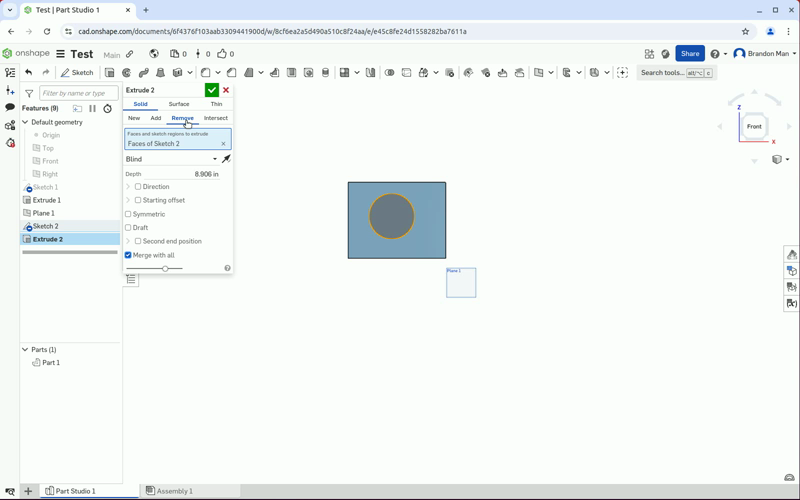
key(enter)
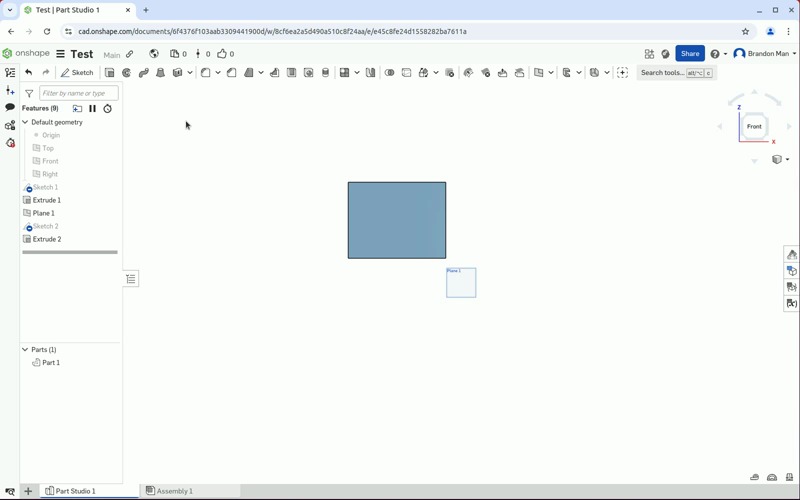
key(shift+h)
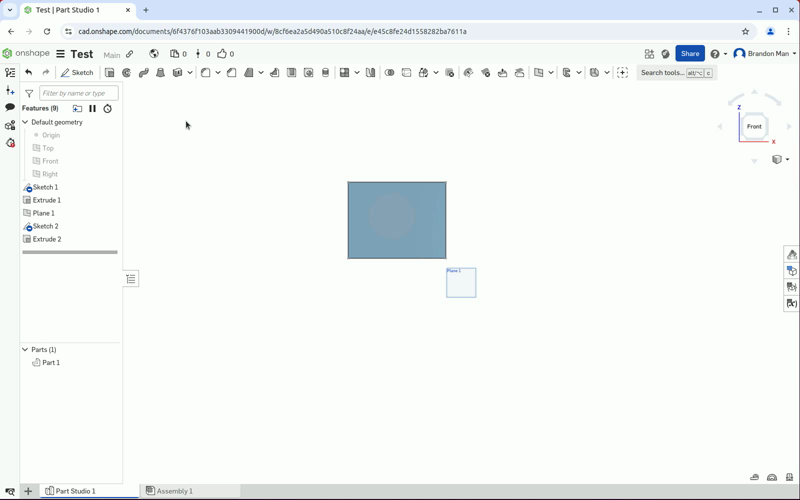
key(shift+h)
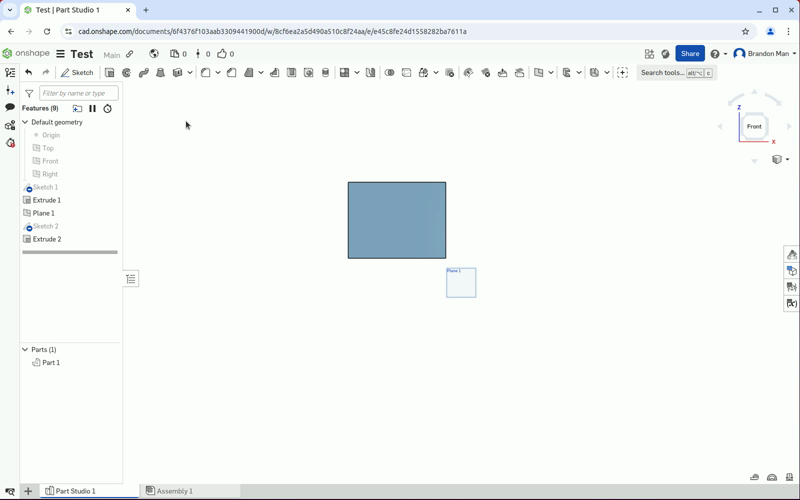
mouse_move(73, 189)
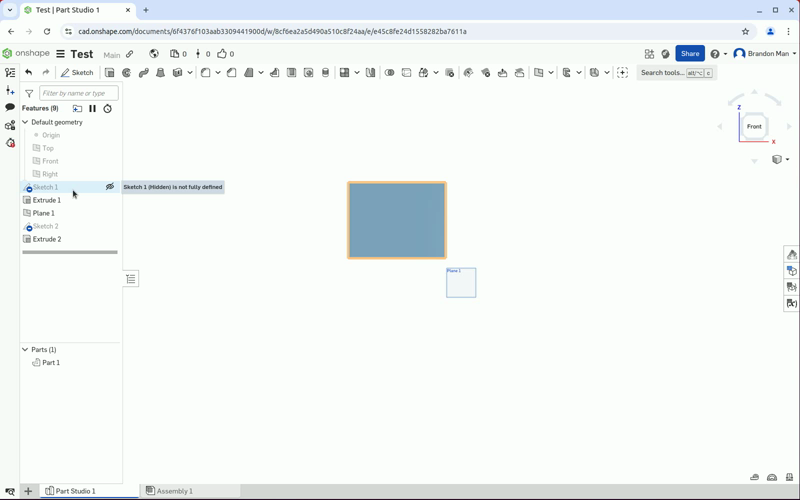
click(73, 189)
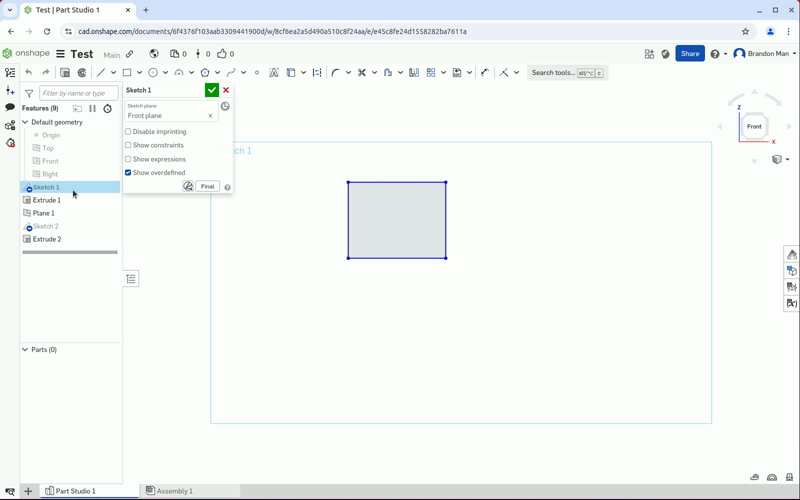
mouse_move(229, 92)
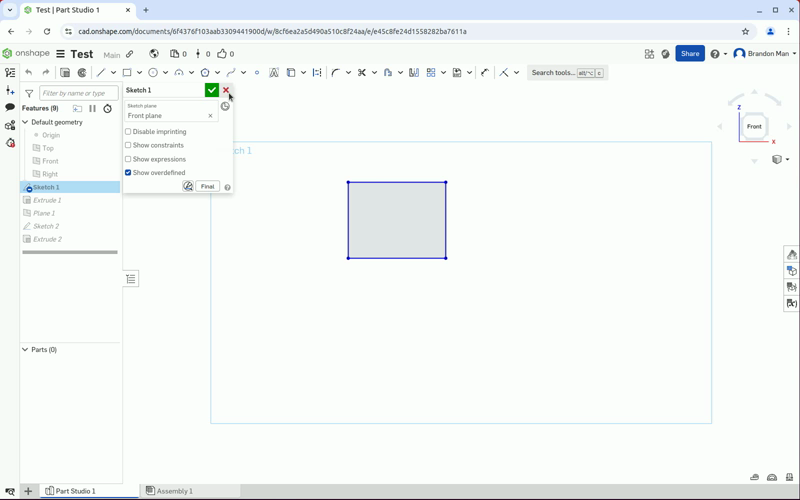
click(229, 92)
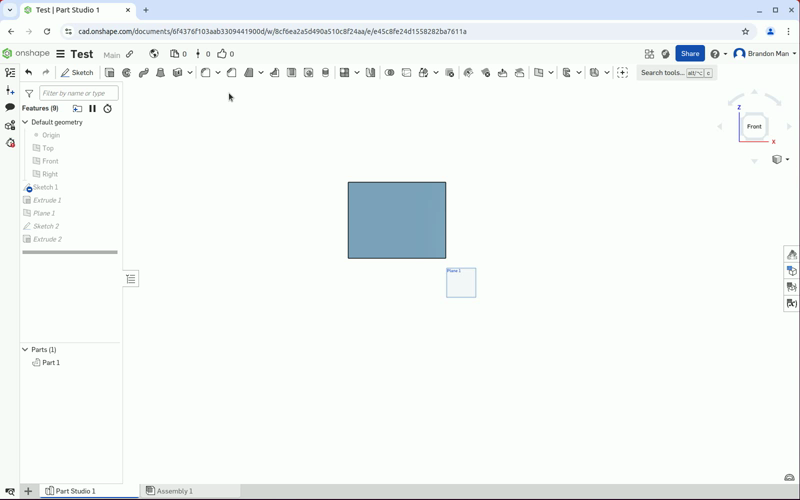
mouse_move(73, 352)
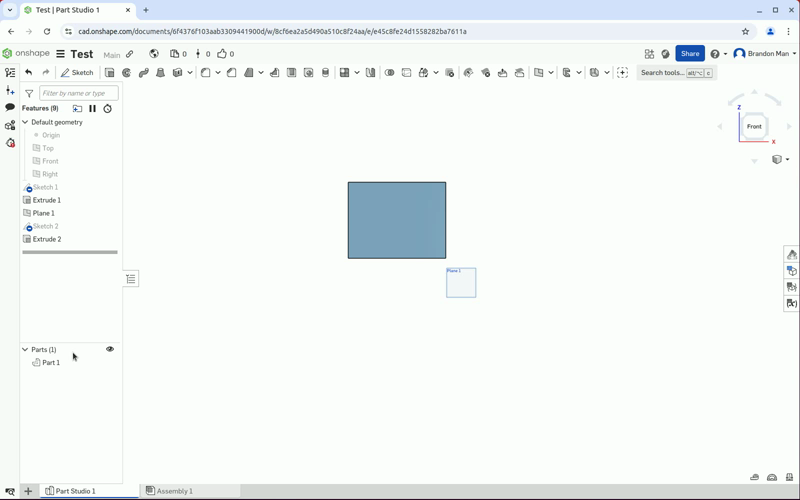
key(y)
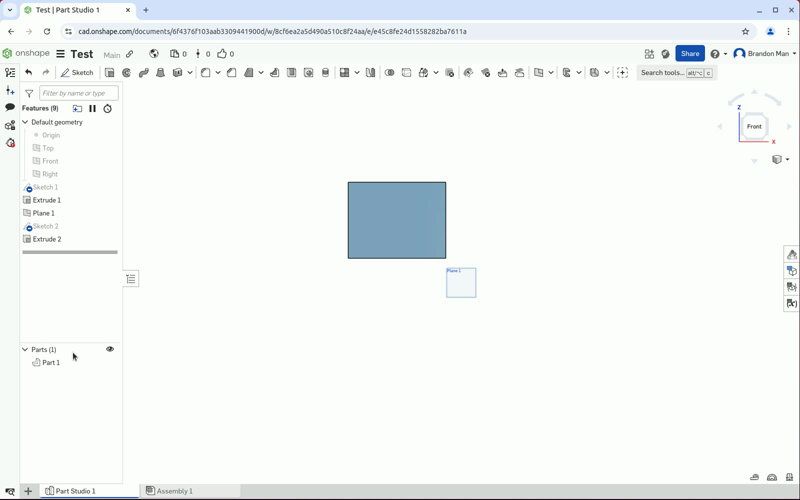
key(shift+p)
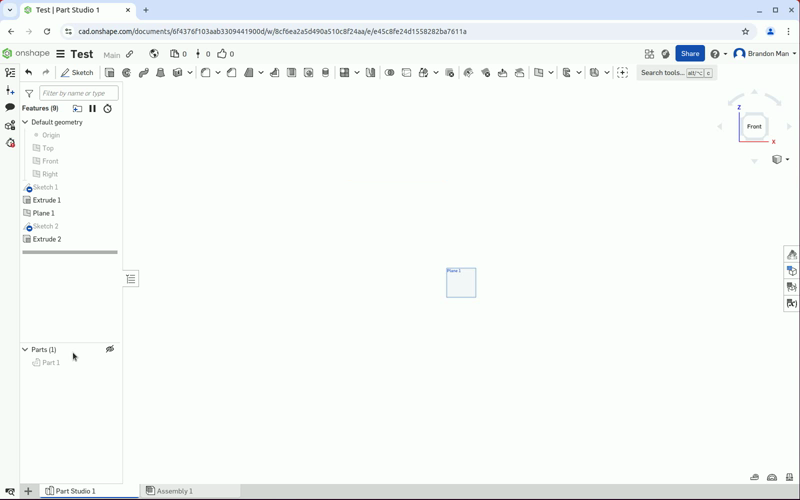
key(space)
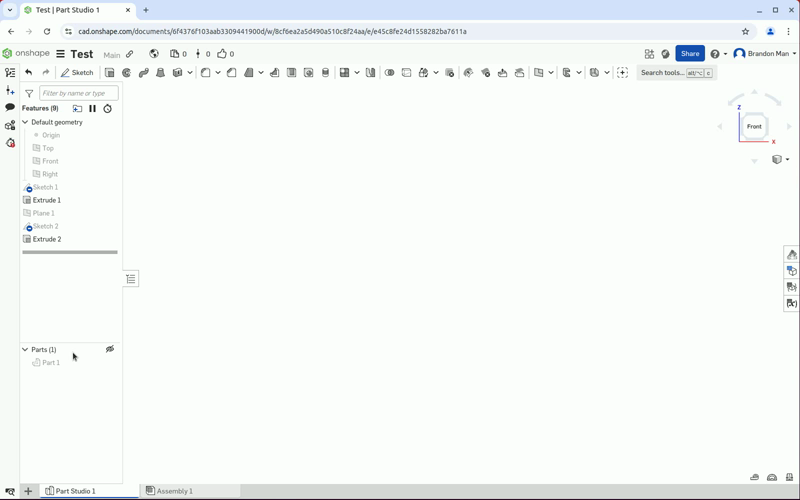
key_down(shift)
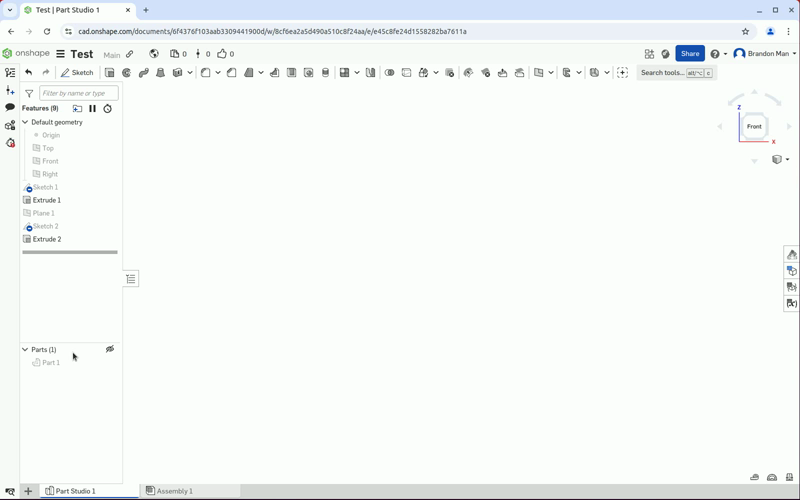
key(down)
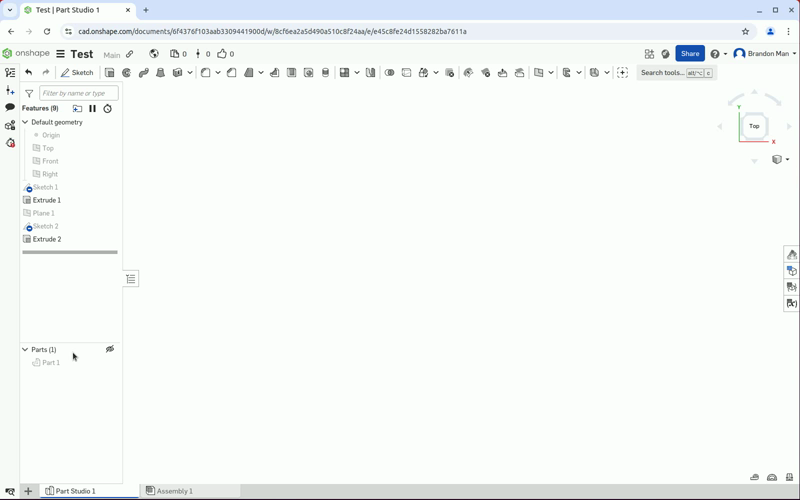
key_up(shift)
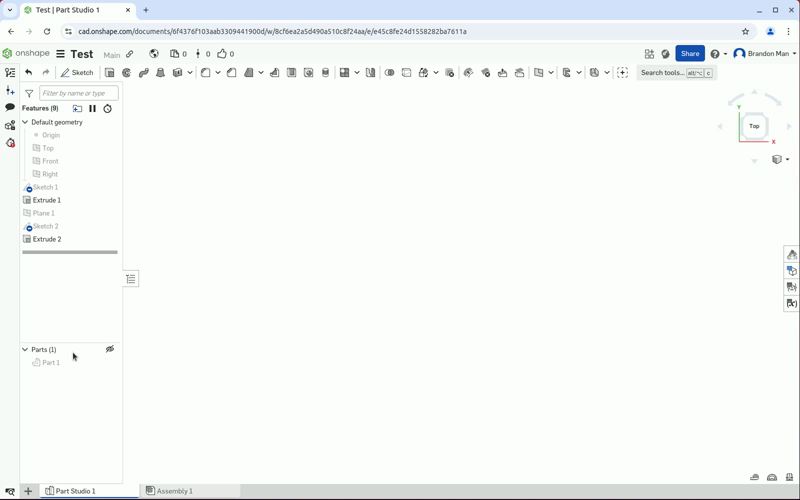
mouse_move(73, 352)
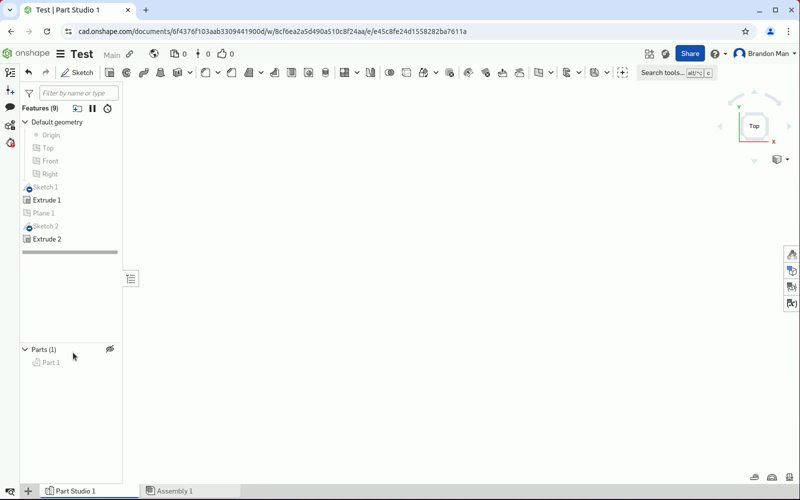
key(shift+y)
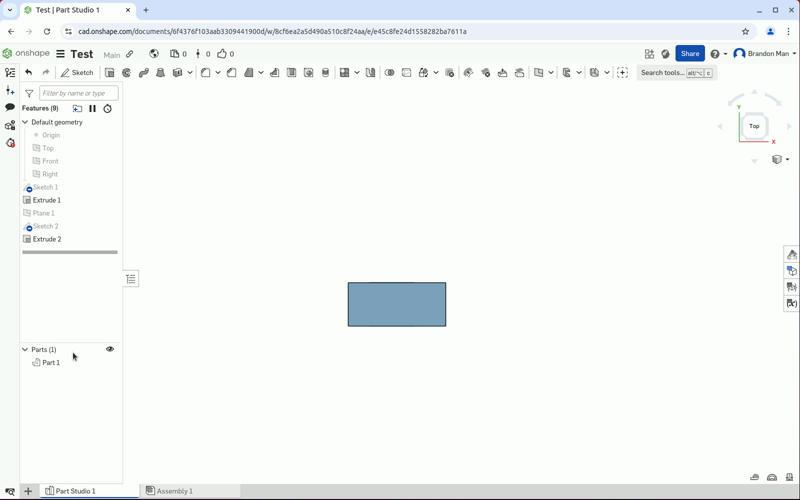
mouse_move(541, 75)
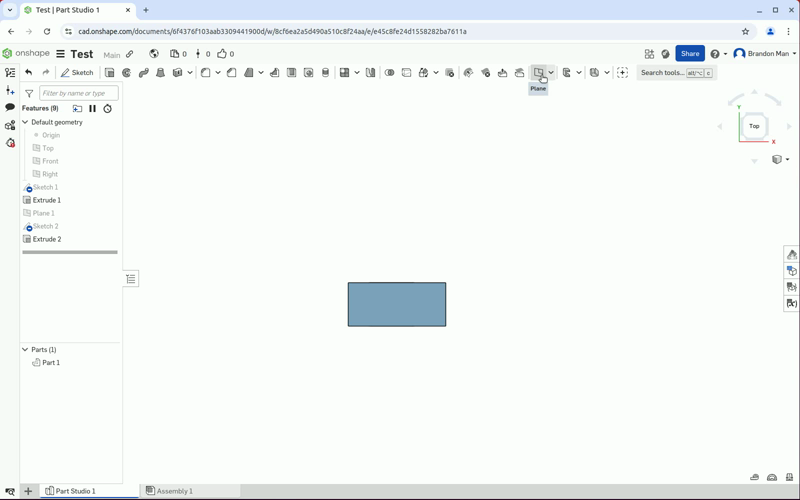
click(541, 75)
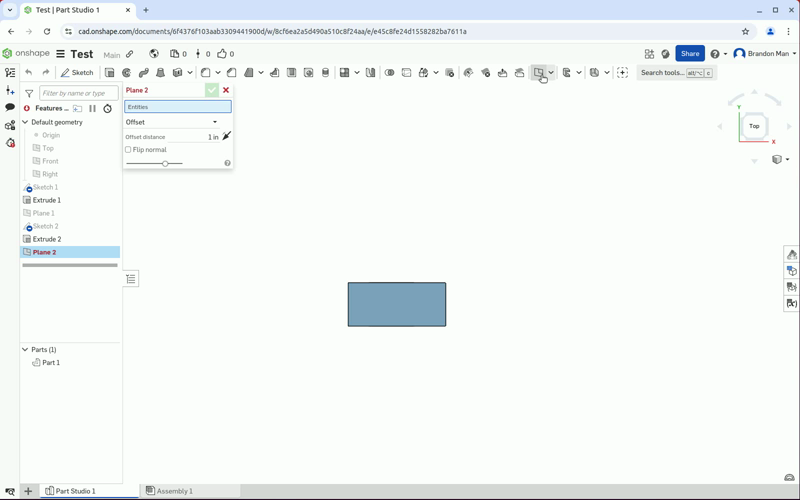
mouse_move(73, 150)
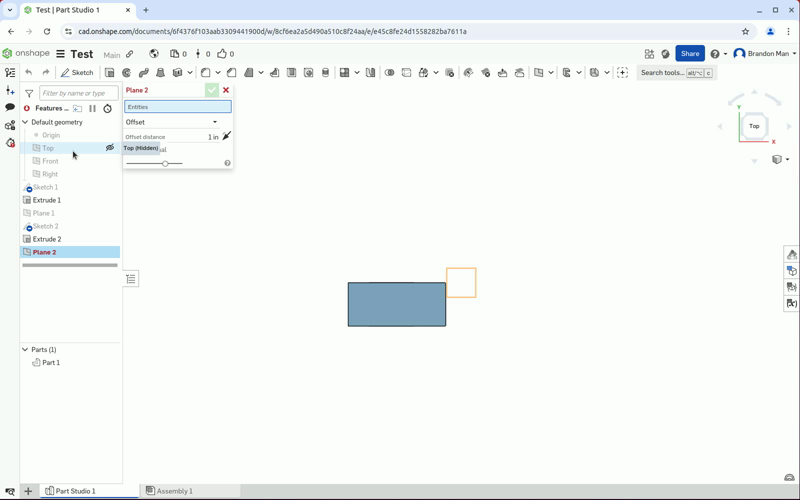
click(73, 150)
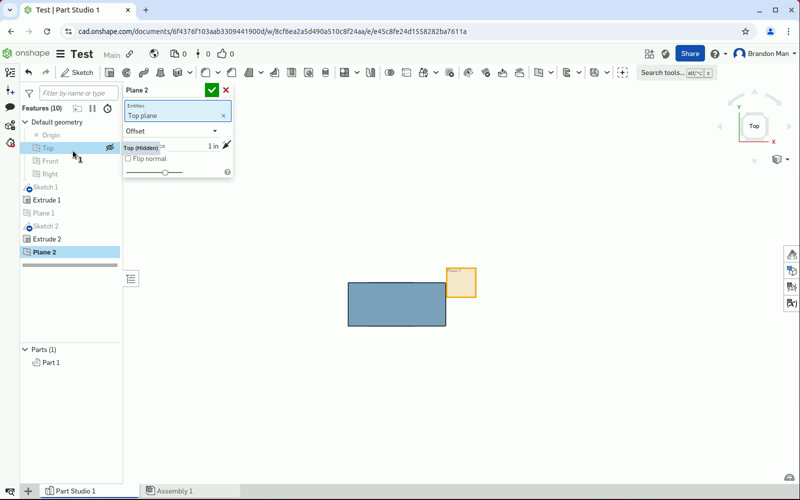
key(tab, 2)
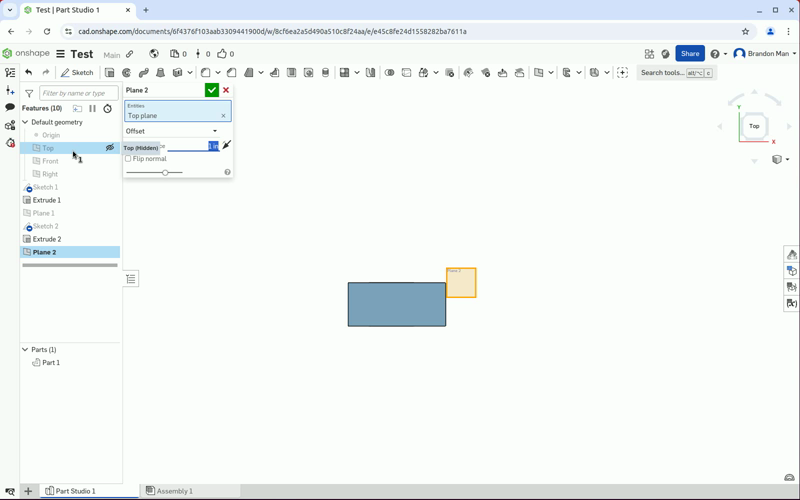
text(20.459)
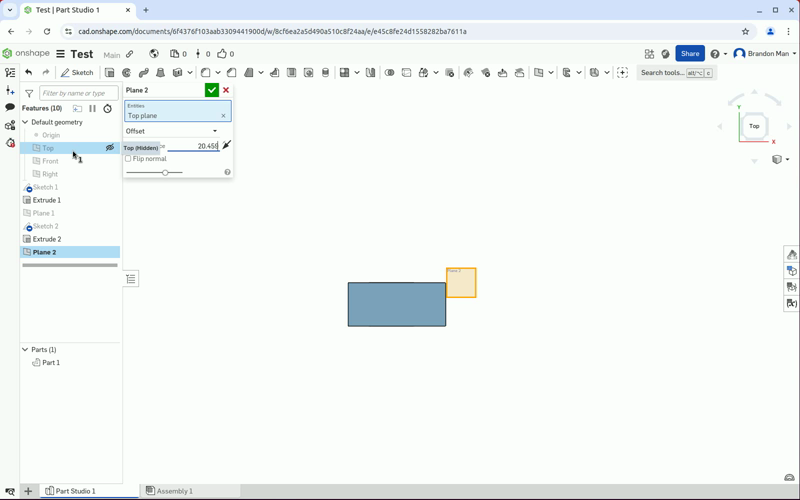
key(enter, 2)
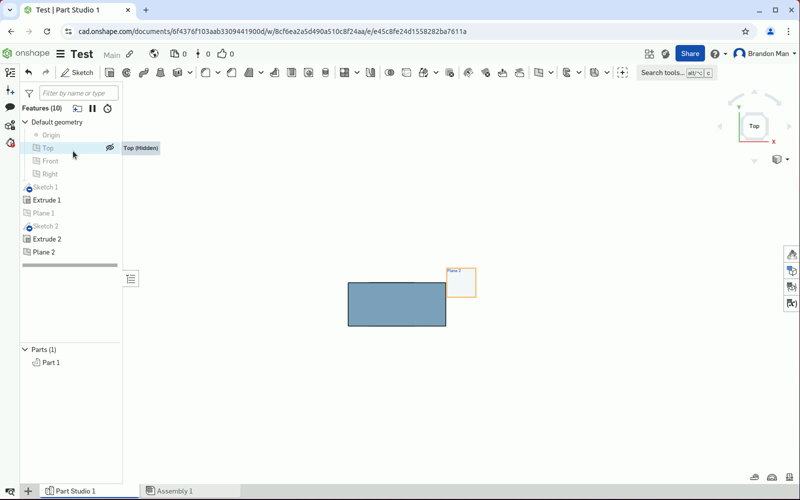
key(shift+s)
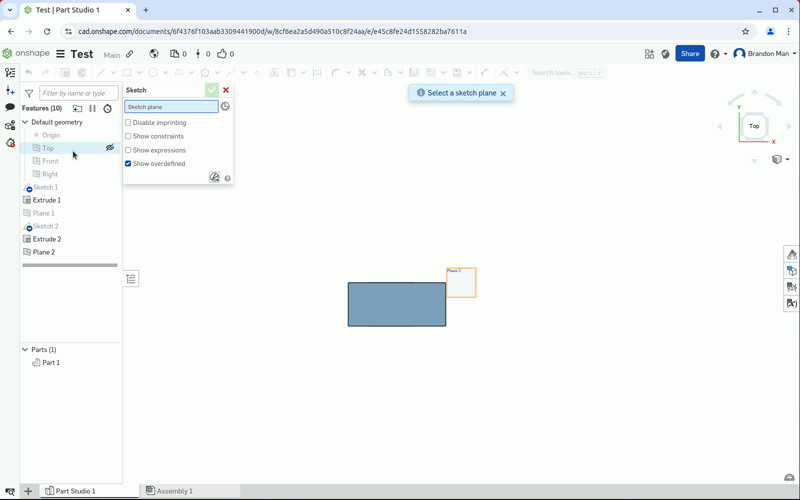
mouse_move(73, 254)
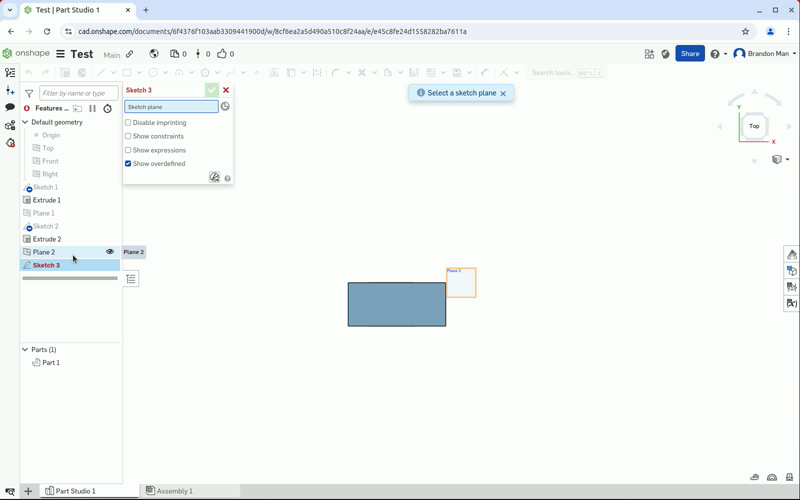
click(73, 254)
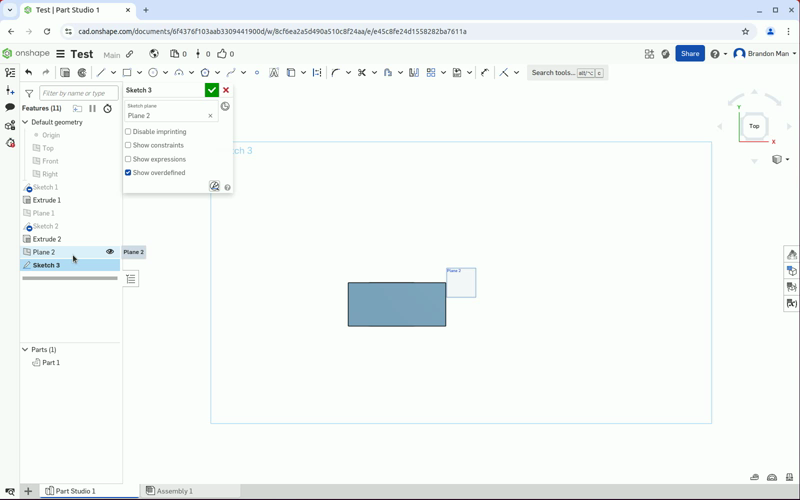
mouse_move(73, 352)
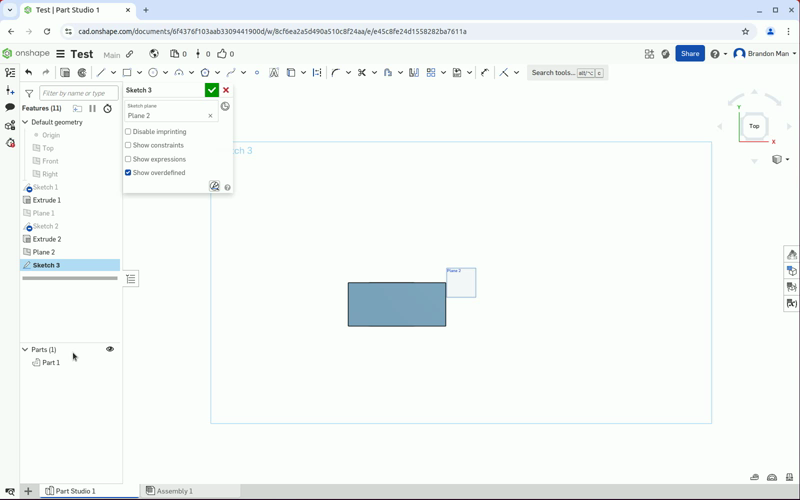
key(y)
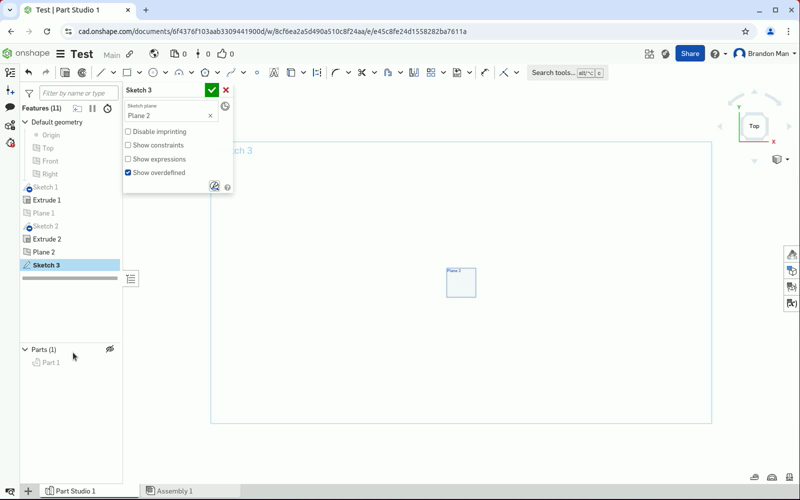
key(l)
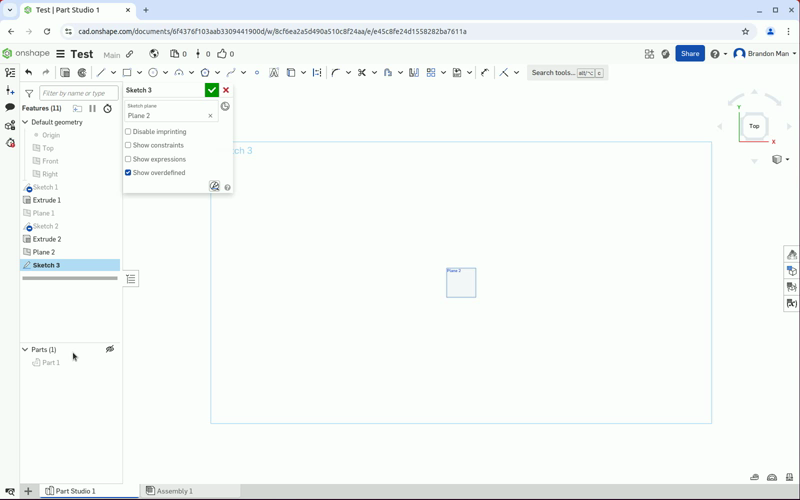
key_down(shift)
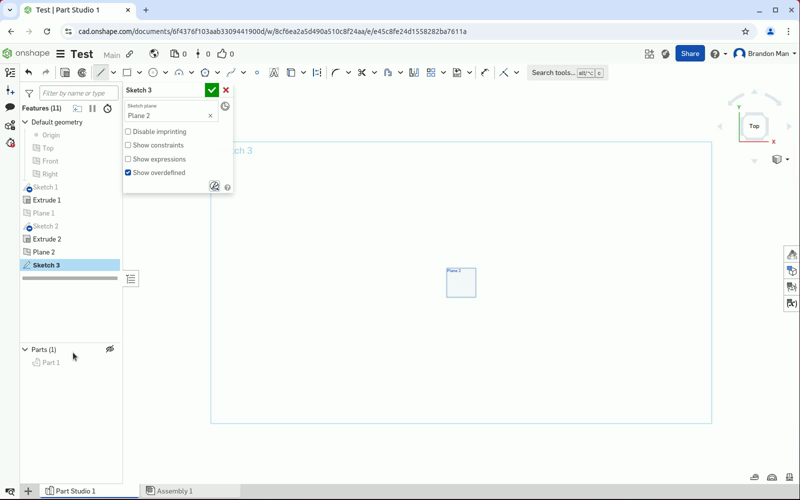
mouse_move(424, 326)
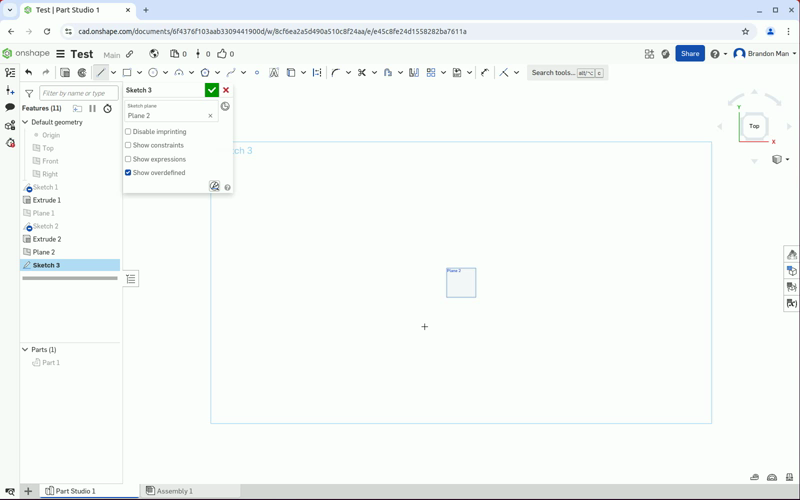
click(424, 326)
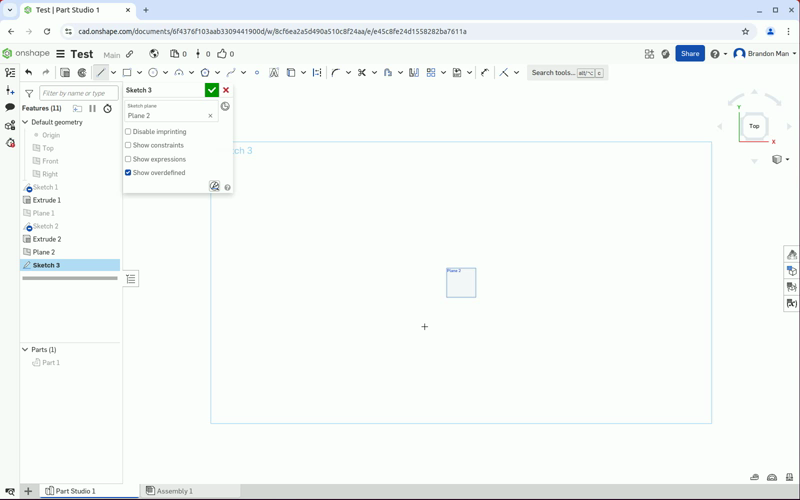
key_up(shift)
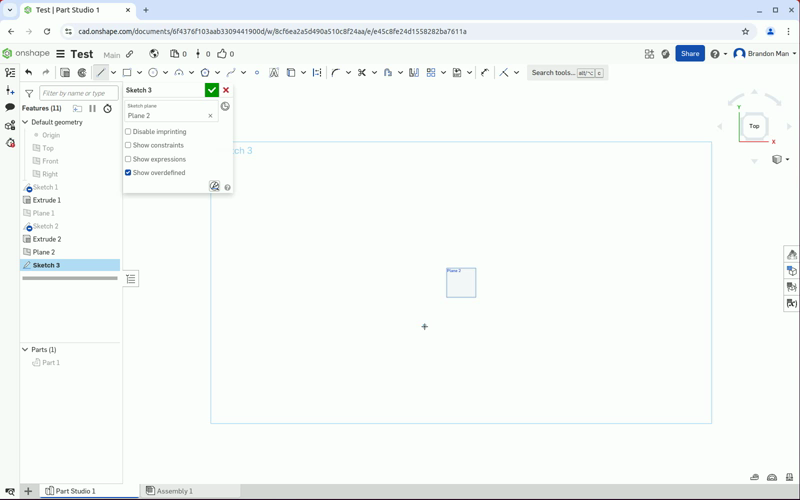
key_down(shift)
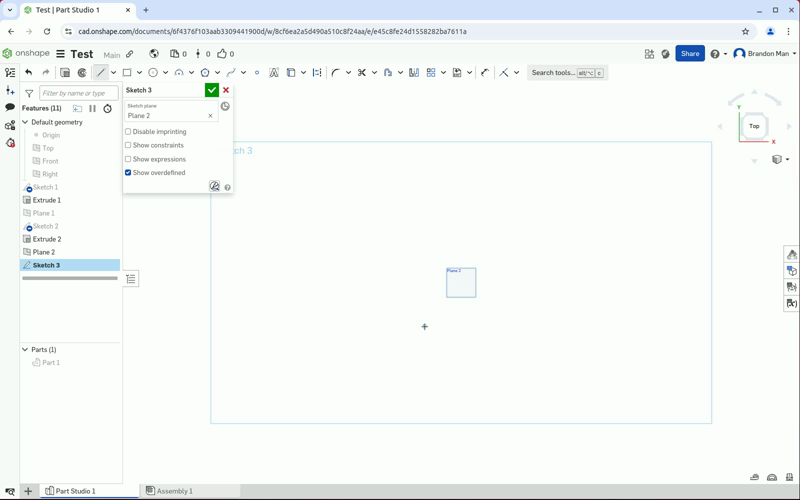
mouse_move(454, 326)
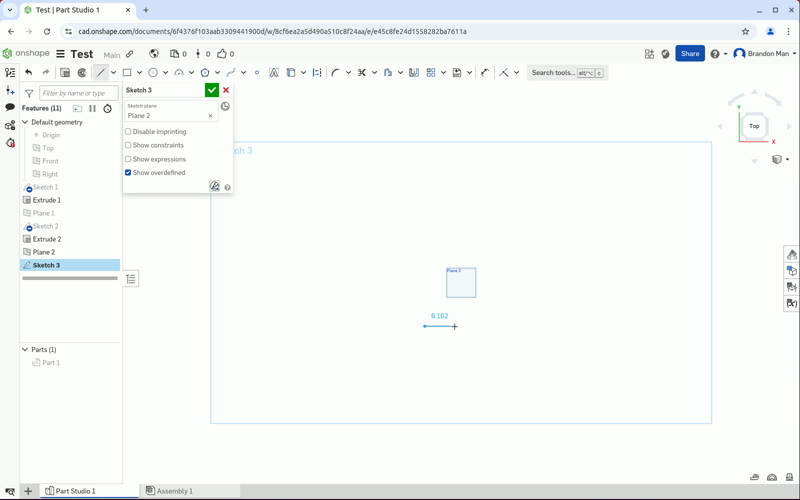
mouse_move(446, 326)
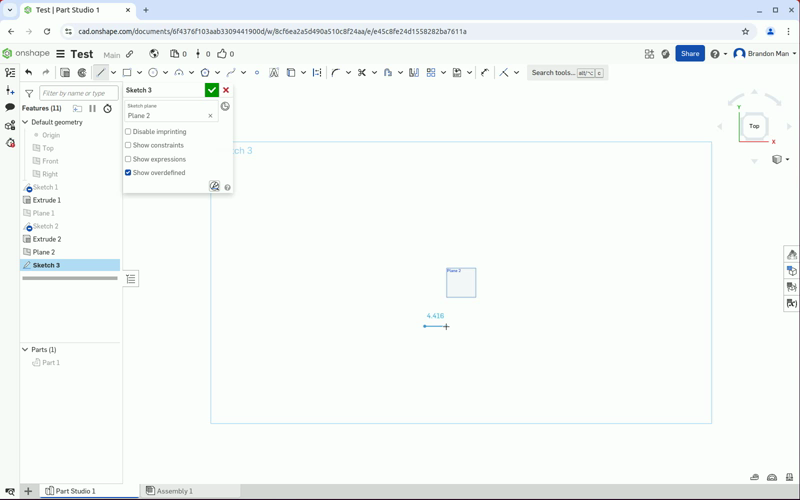
click(446, 326)
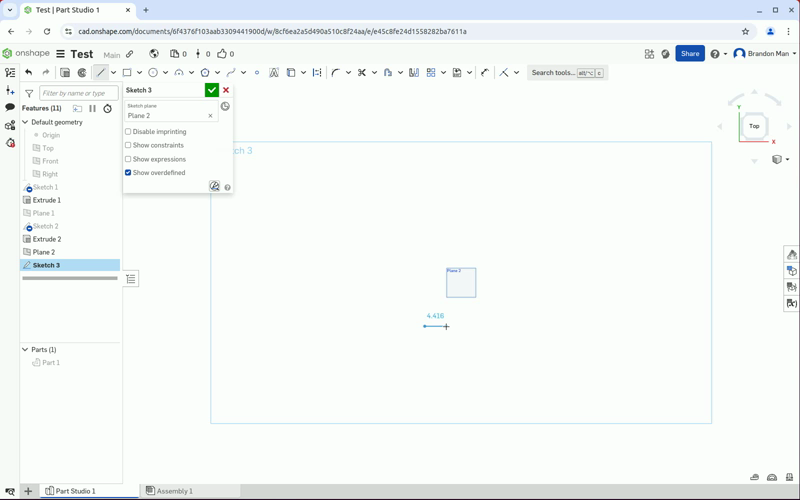
key_up(shift)
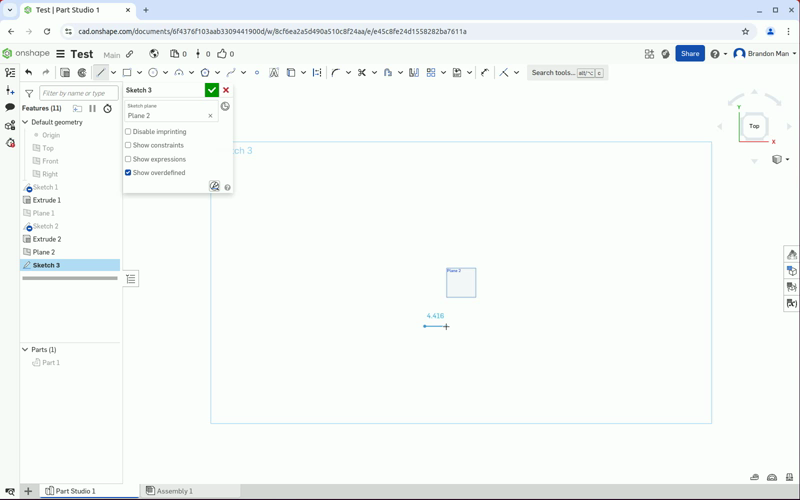
key_down(shift)
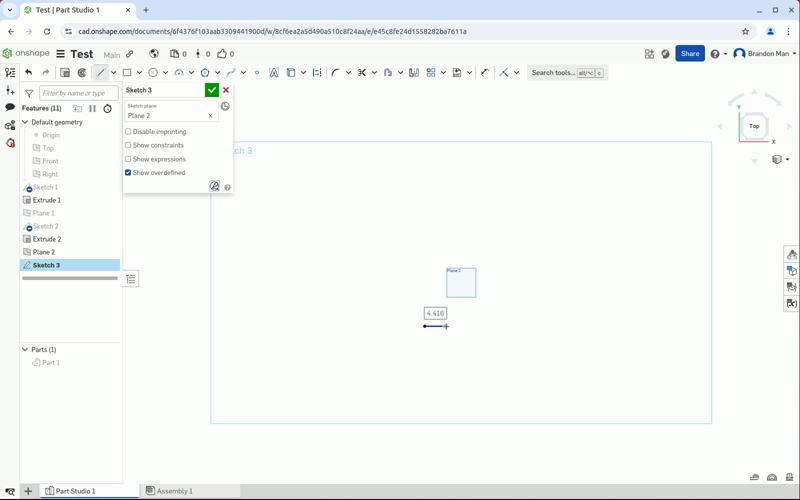
mouse_move(476, 326)
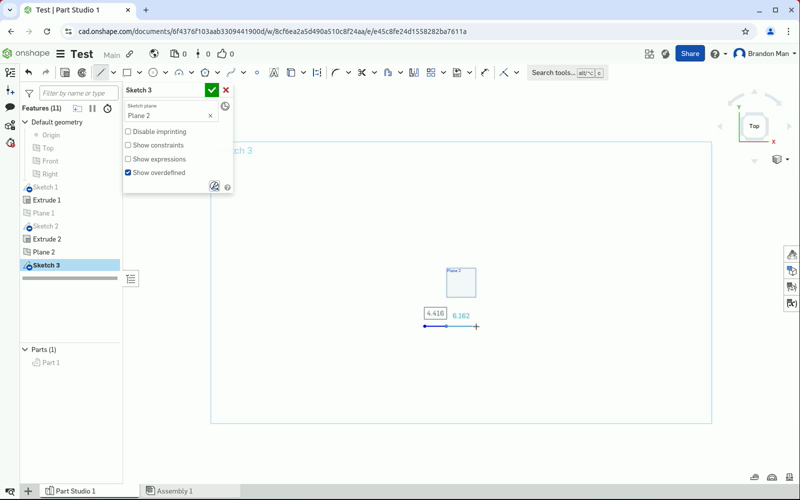
mouse_move(446, 304)
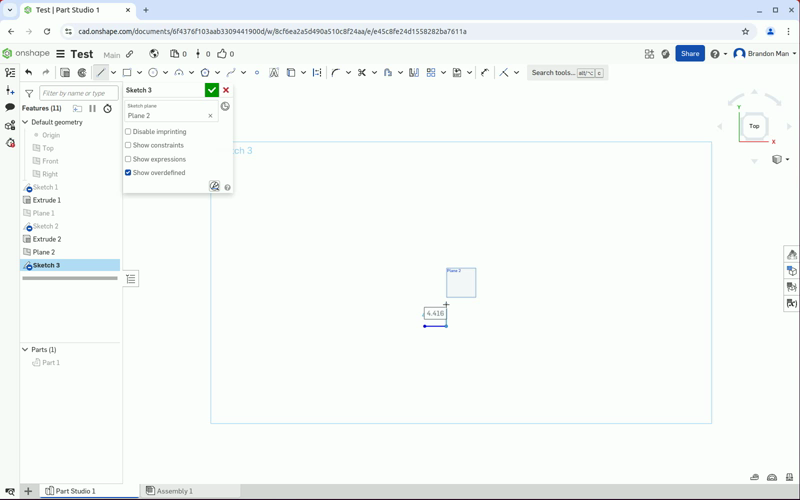
click(446, 304)
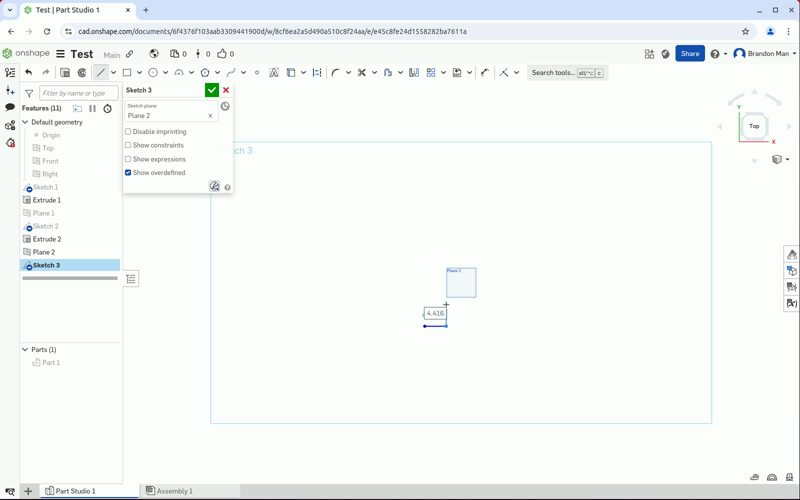
key_up(shift)
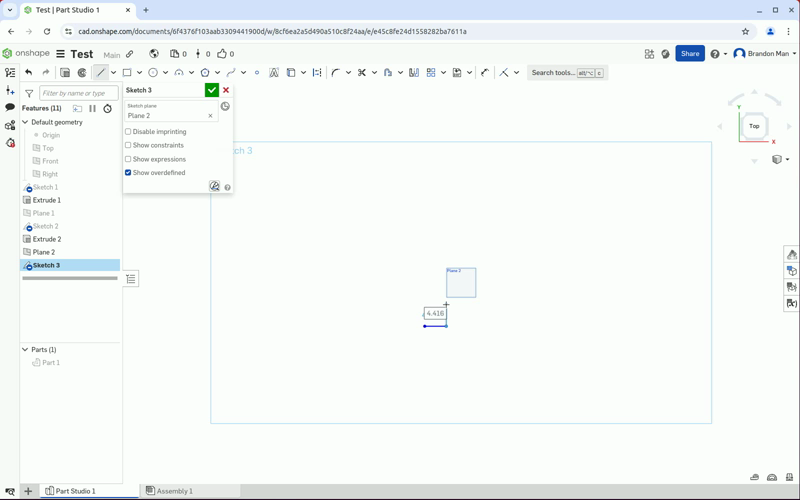
key_down(shift)
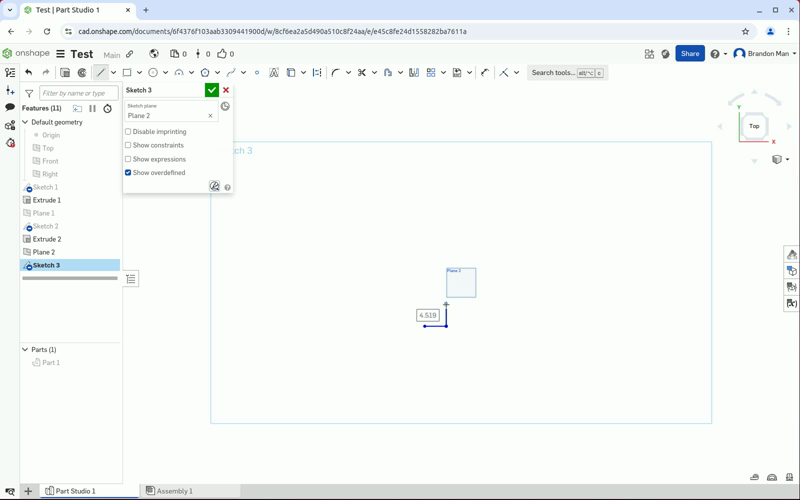
mouse_move(476, 304)
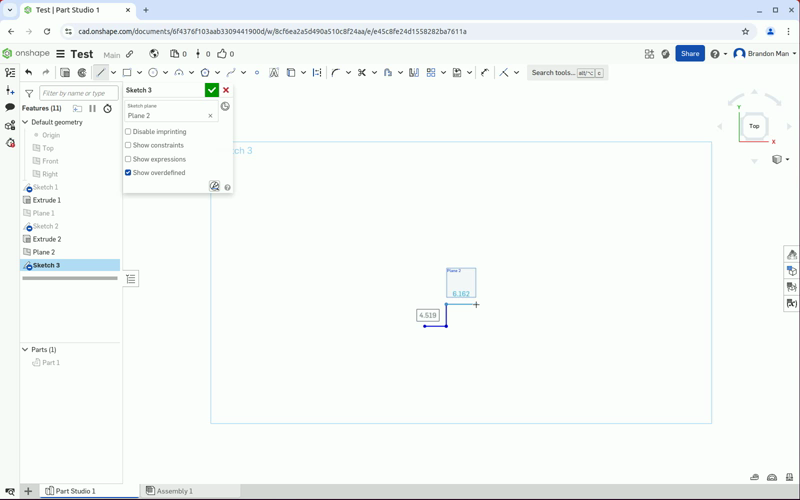
mouse_move(424, 304)
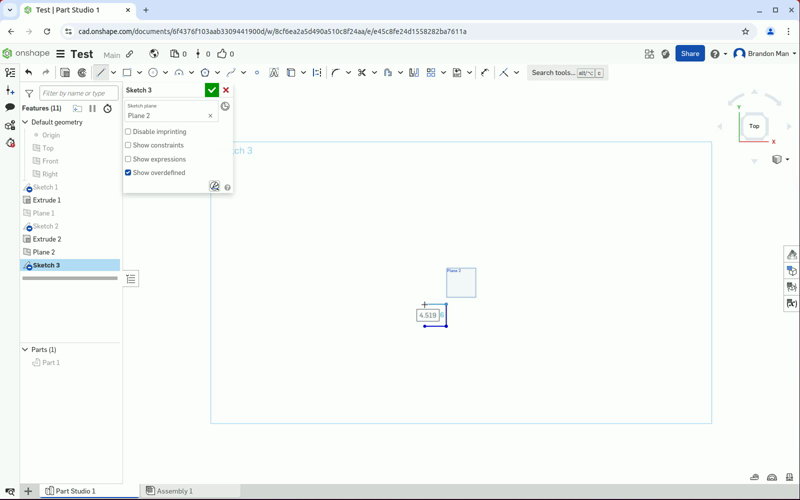
click(424, 304)
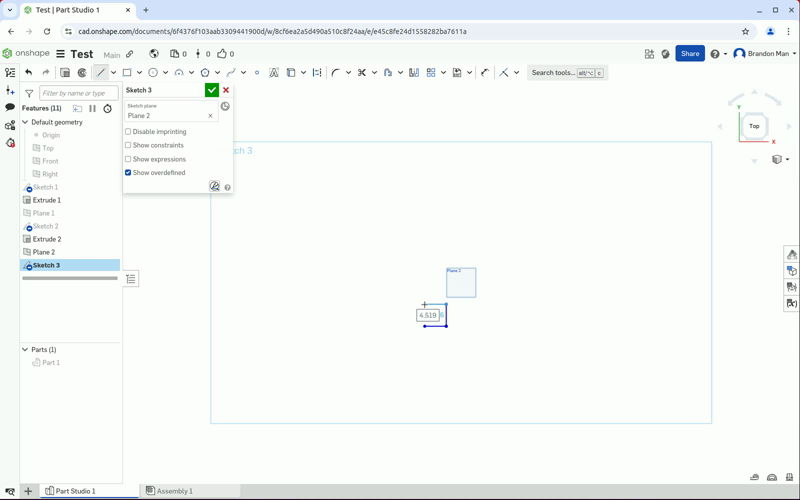
key_up(shift)
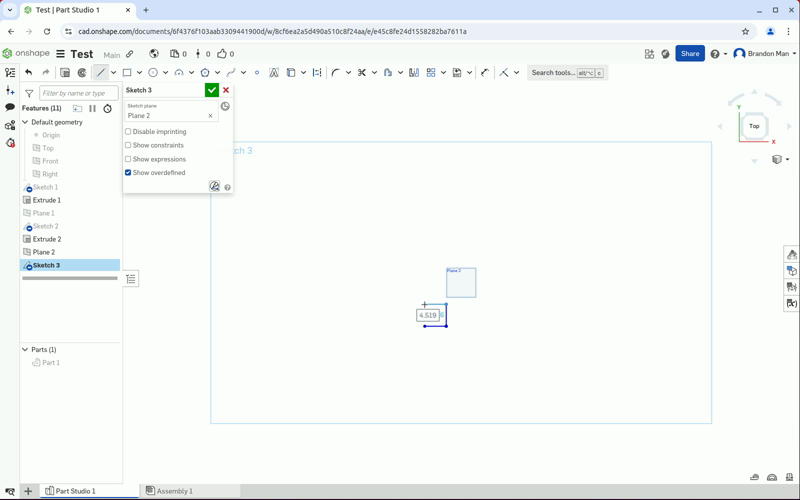
mouse_move(454, 304)
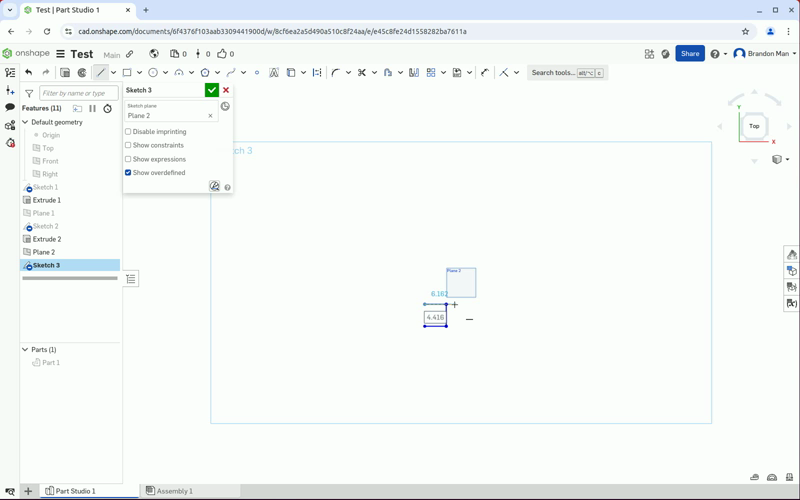
key_down(shift)
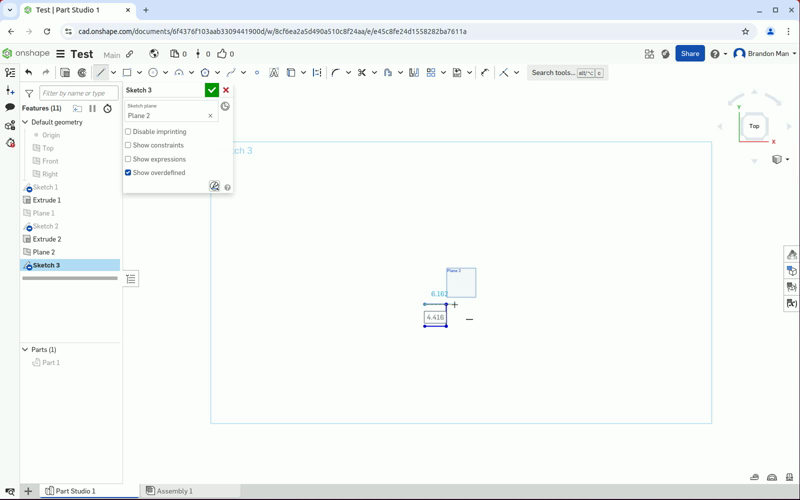
mouse_move(424, 326)
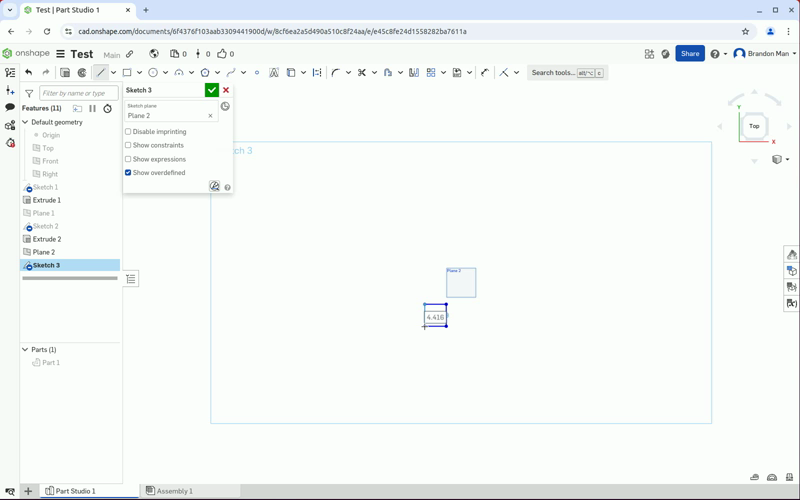
key_up(shift)
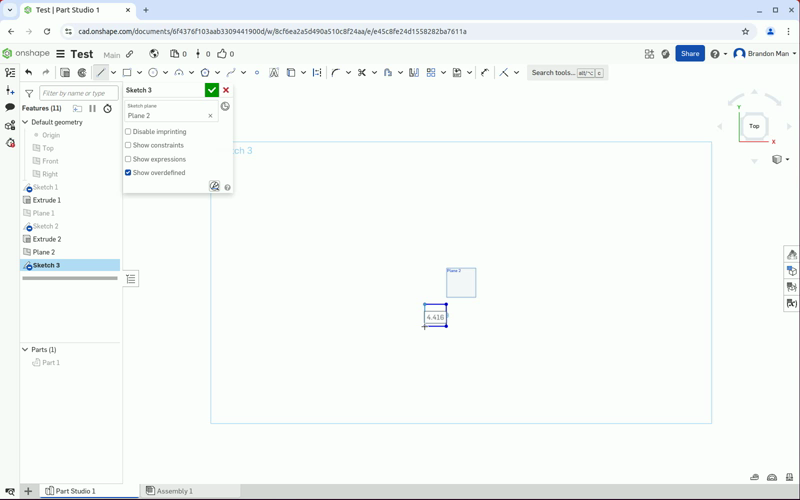
click(424, 326)
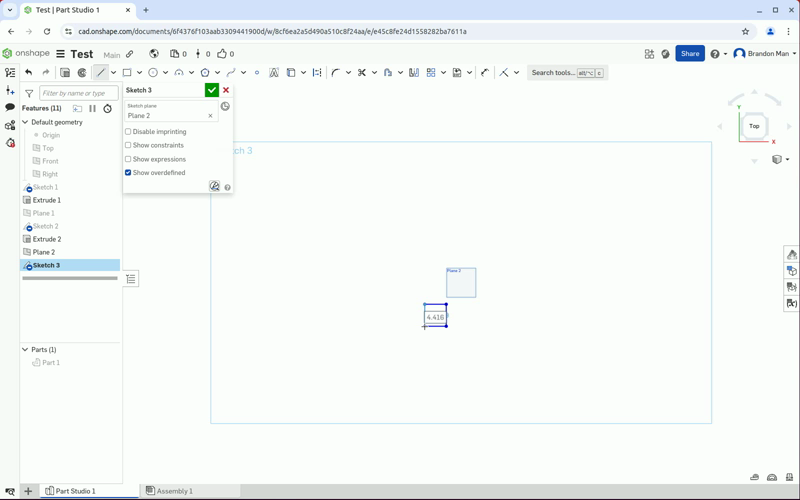
key(esc)
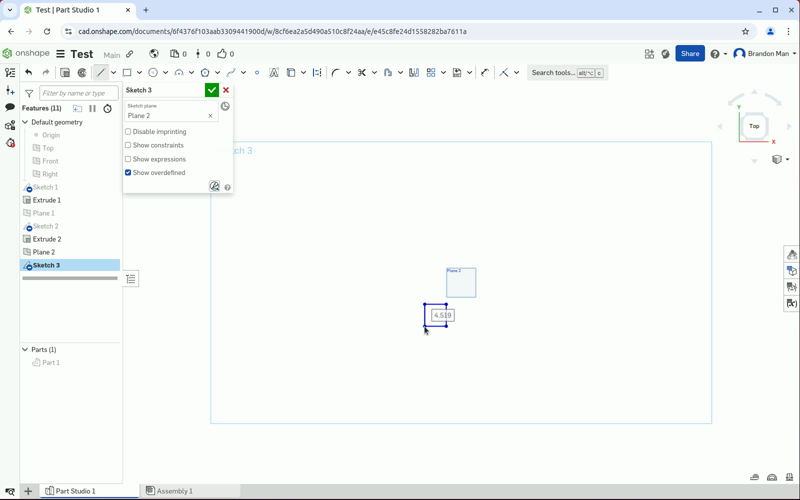
mouse_move(445, 315)
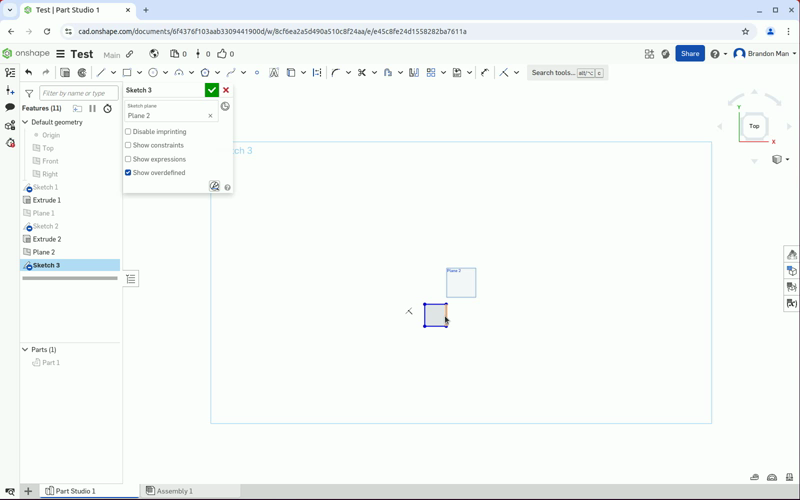
scroll(6)
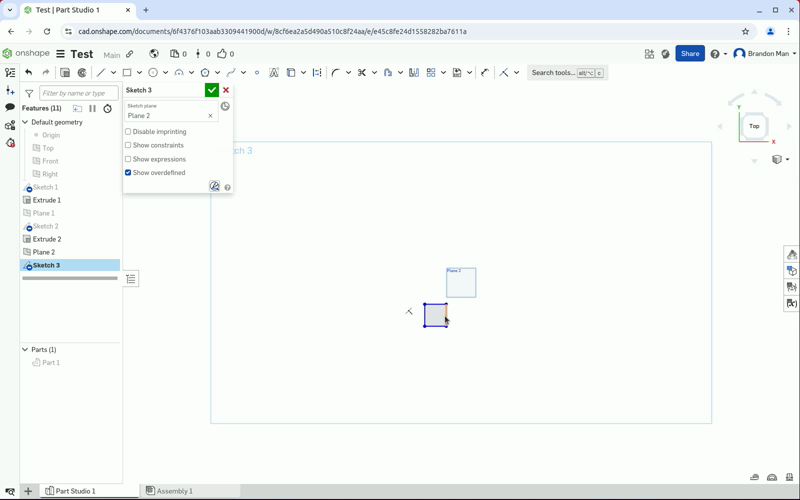
scroll(6)
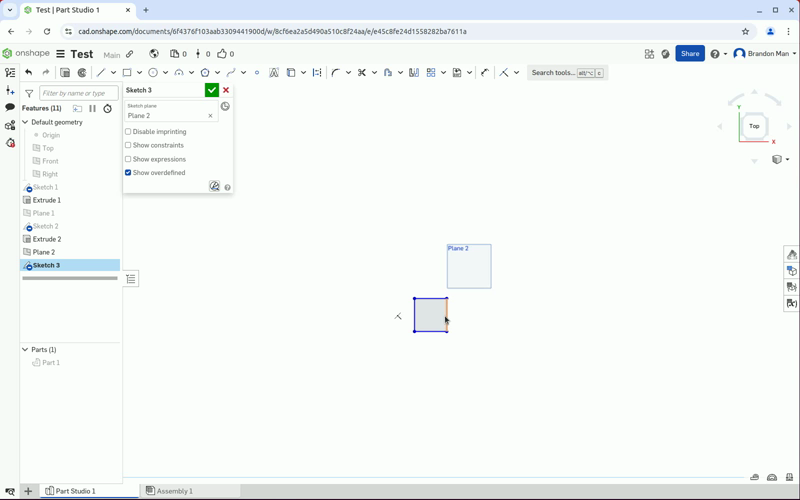
scroll(6)
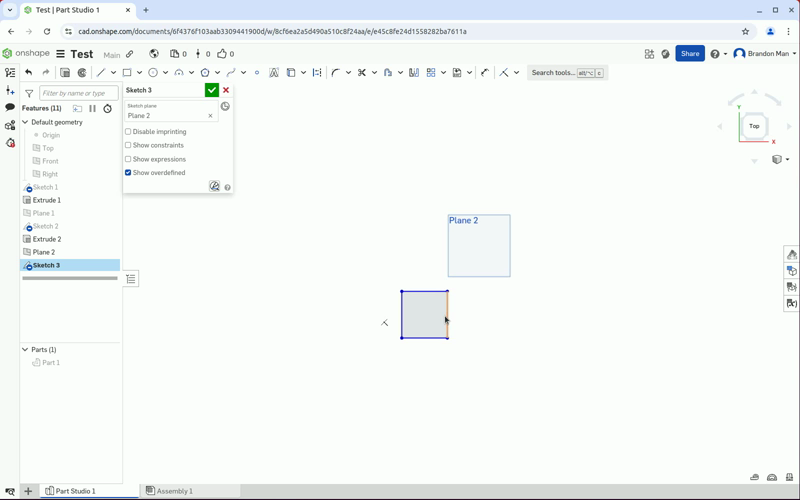
scroll(6)
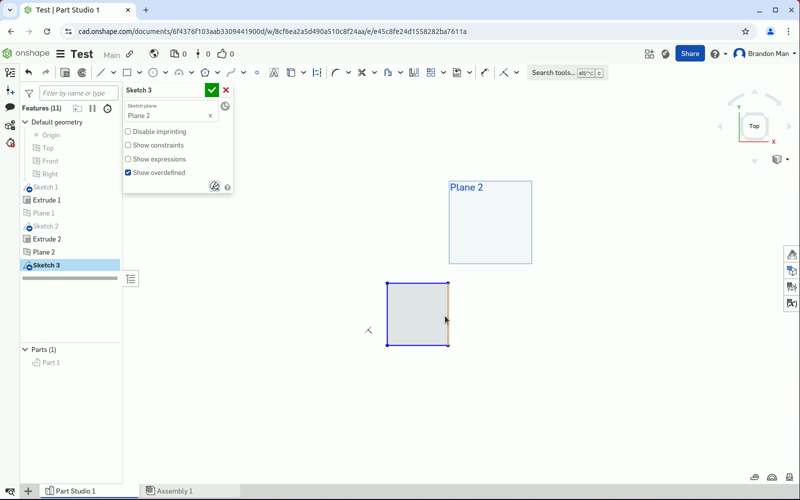
scroll(6)
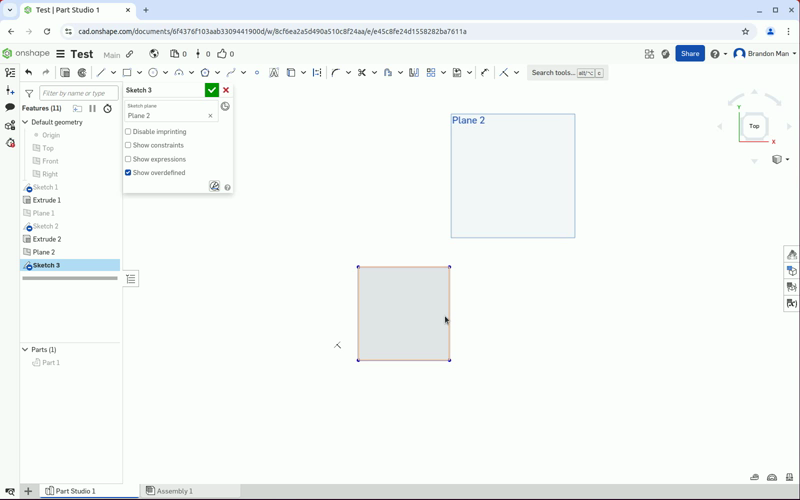
scroll(6)
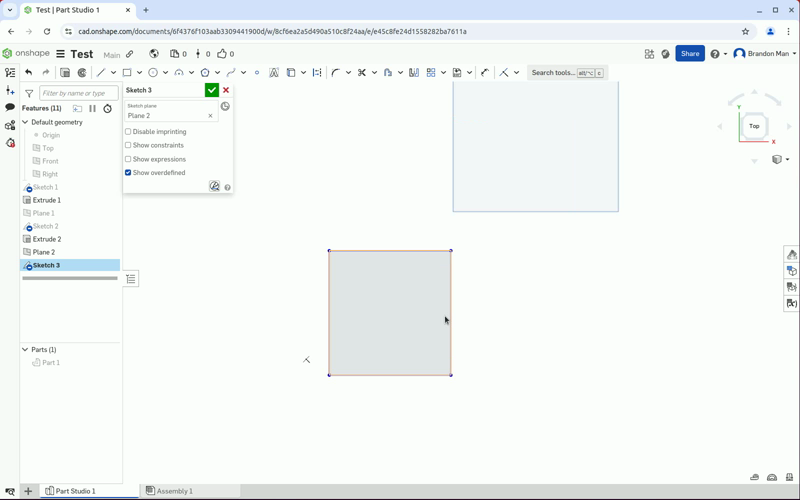
scroll(6)
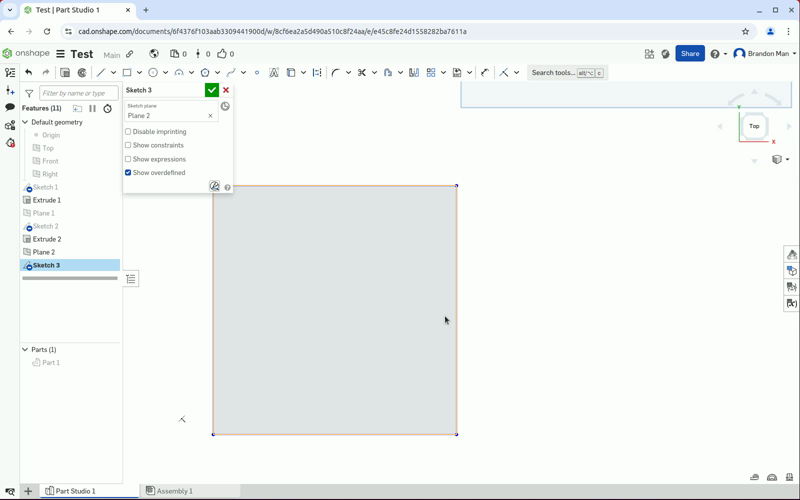
click(445, 315)
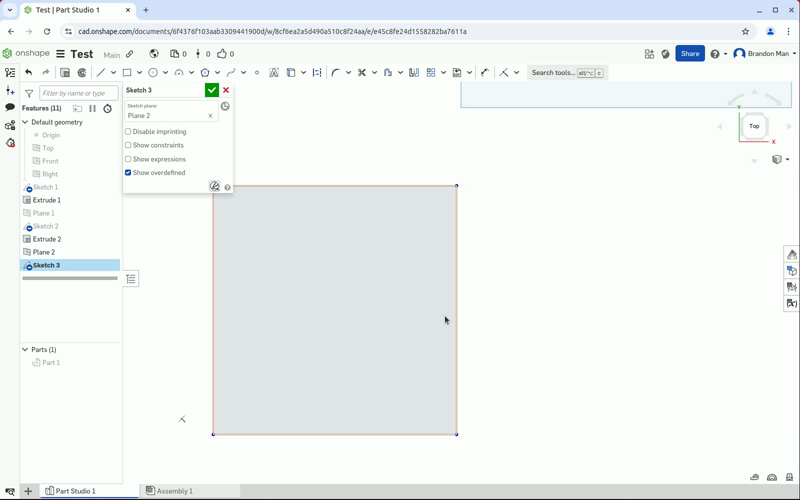
scroll(-6)
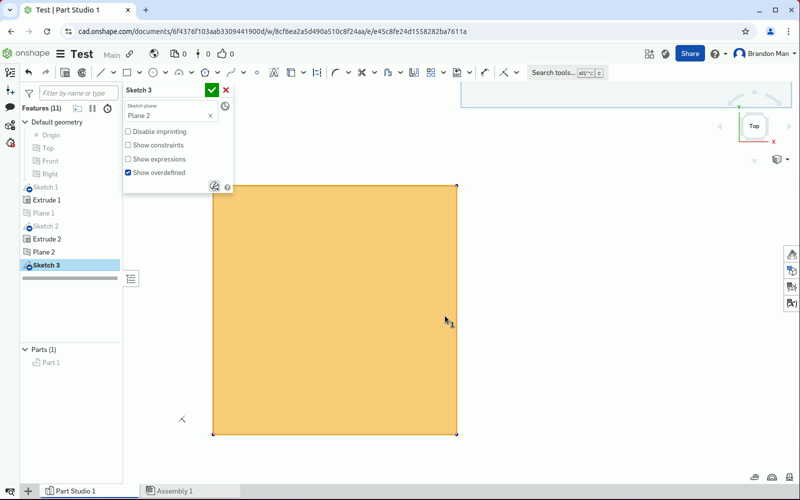
scroll(-6)
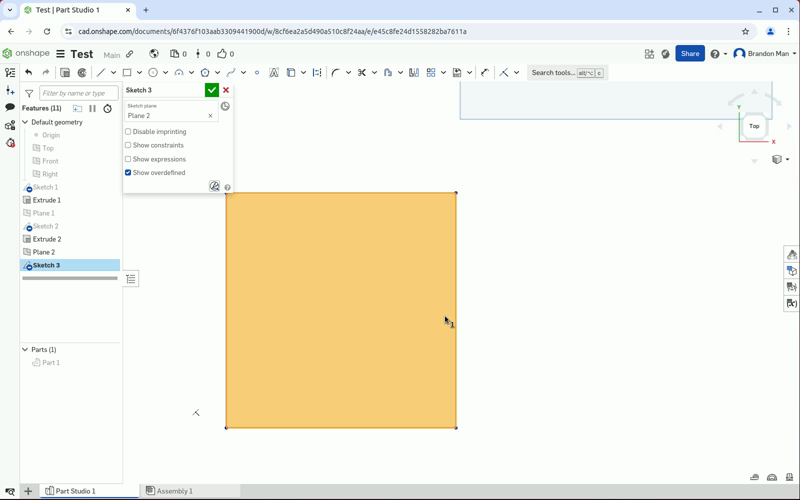
scroll(-6)
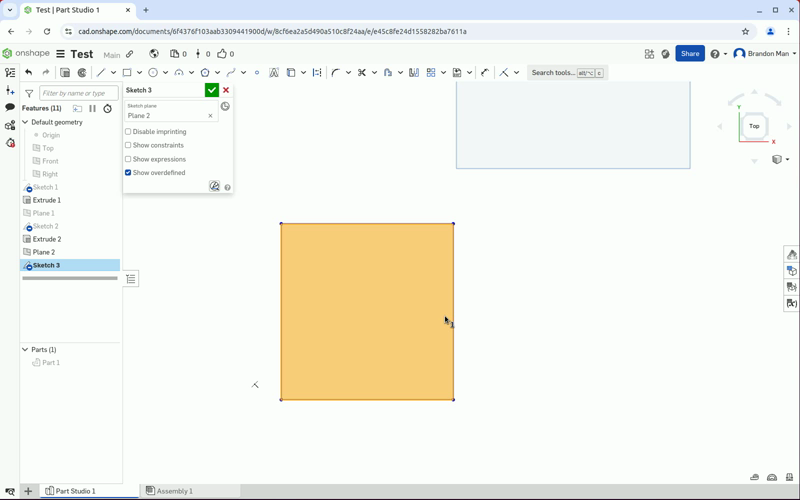
scroll(-6)
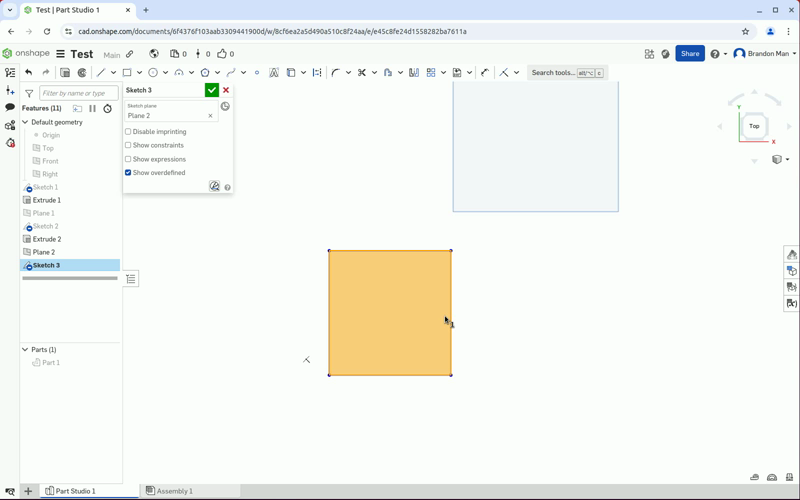
scroll(-6)
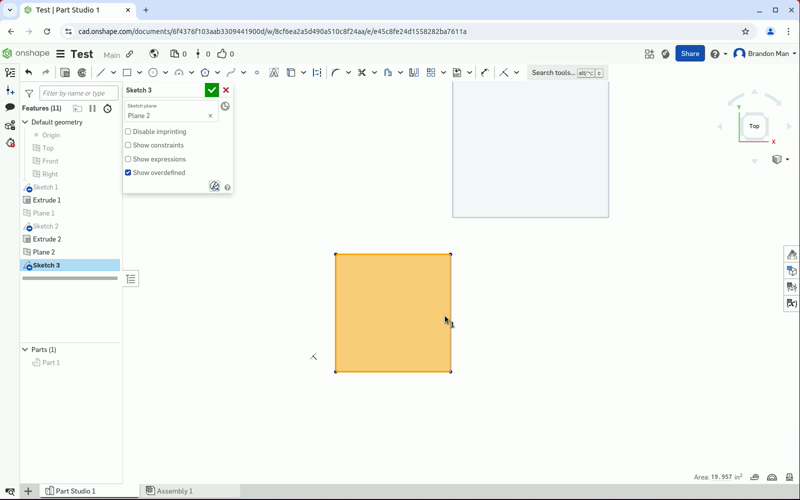
scroll(-6)
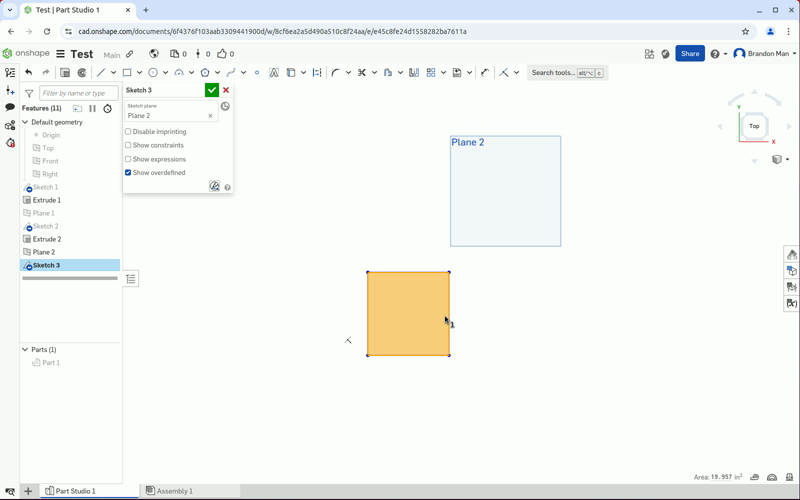
scroll(-6)
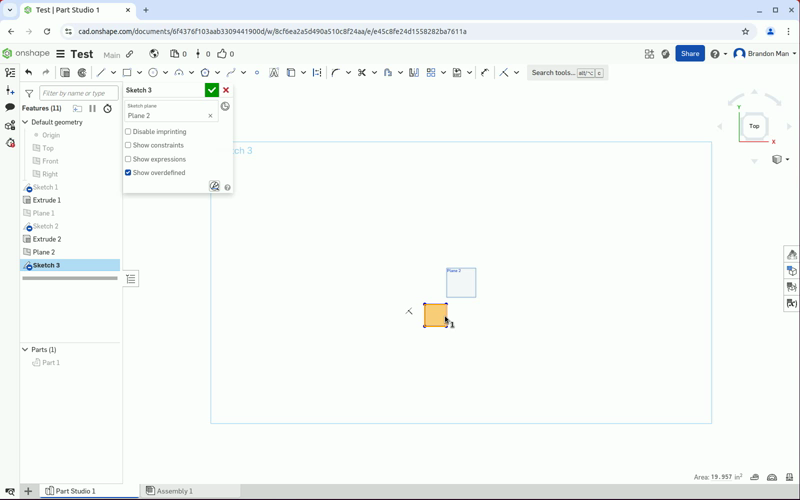
mouse_move(73, 352)
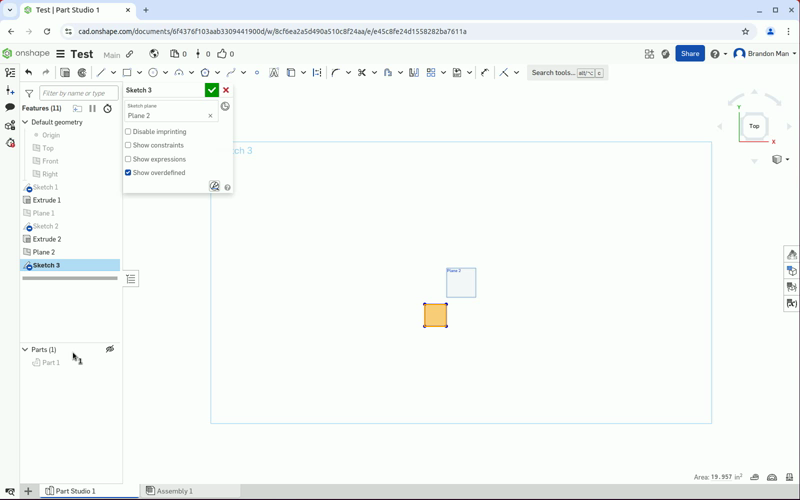
key(shift+y)
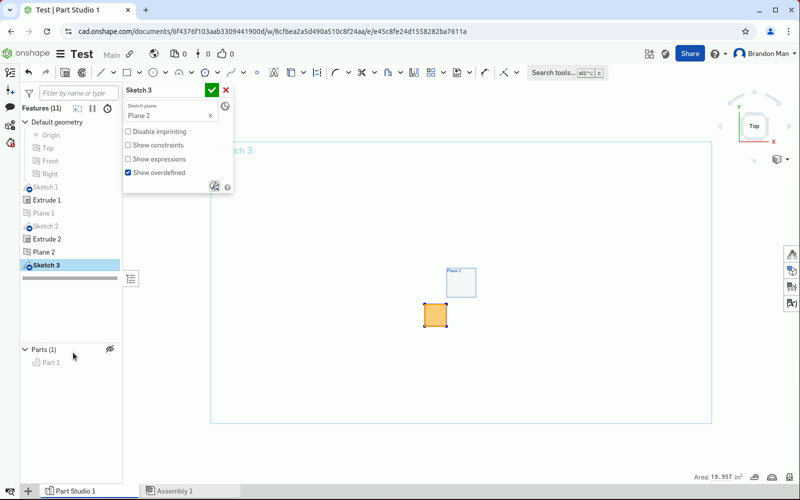
key(shift+e)
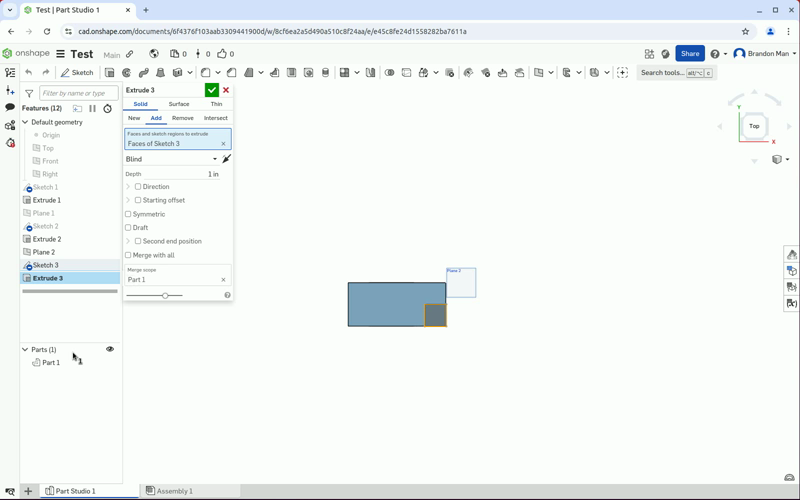
mouse_move(143, 106)
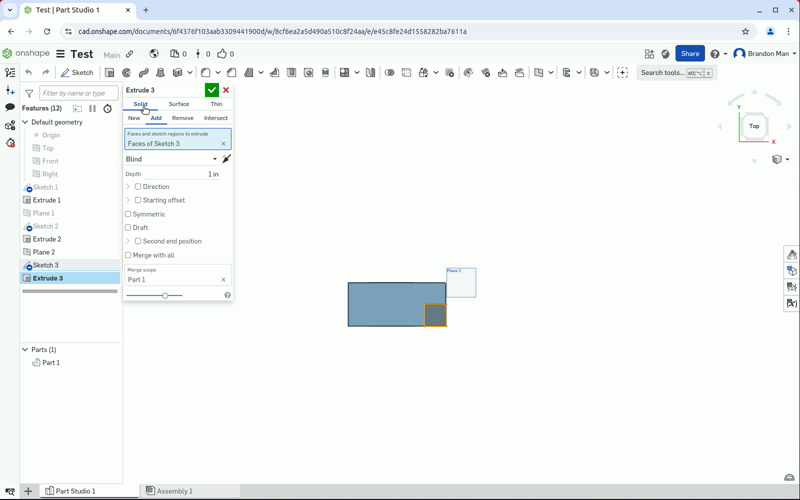
click(143, 106)
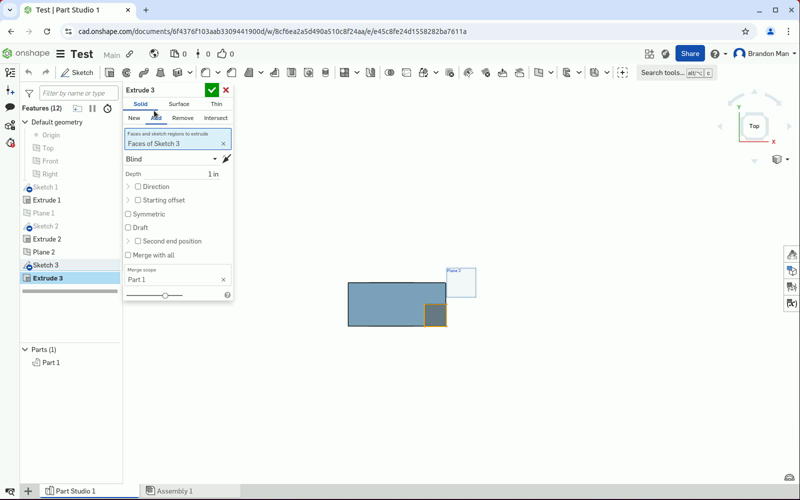
mouse_move(186, 120)
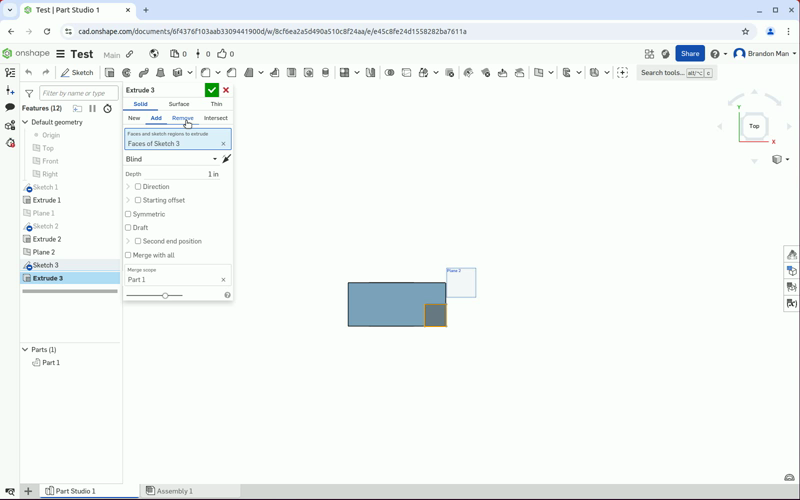
click(186, 120)
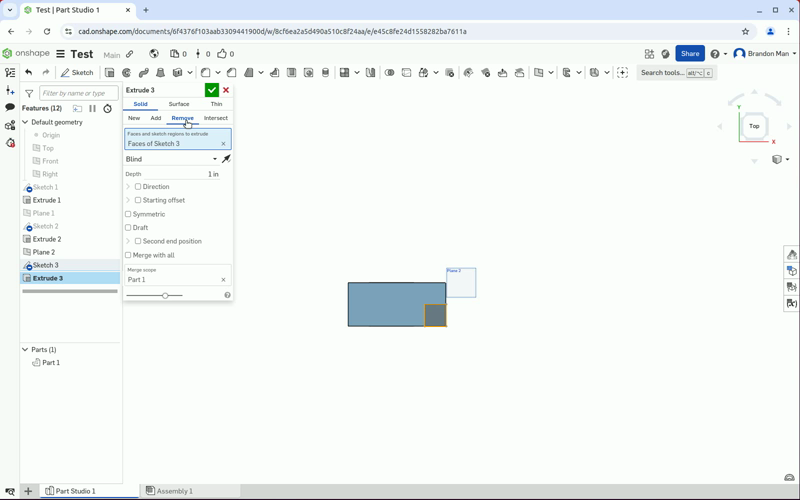
key(tab, 4)
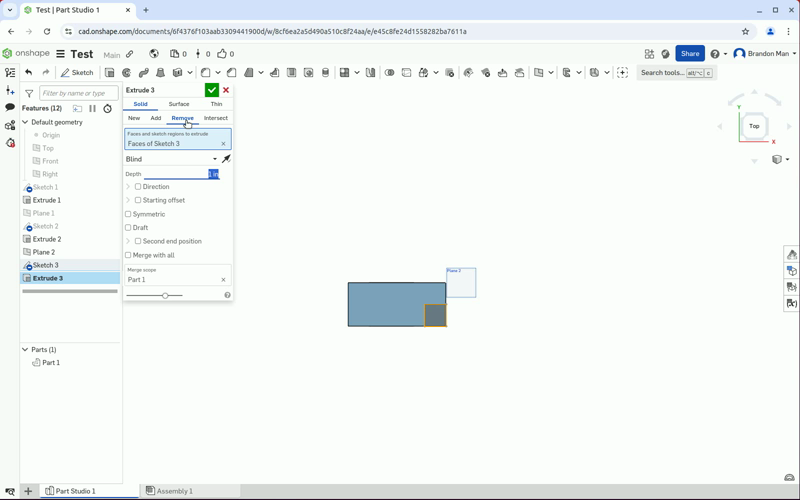
text(15.646)
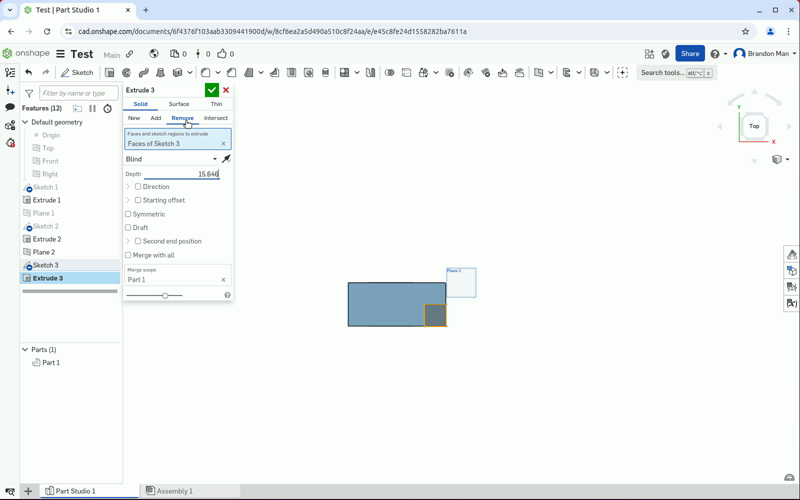
key(tab, 6)
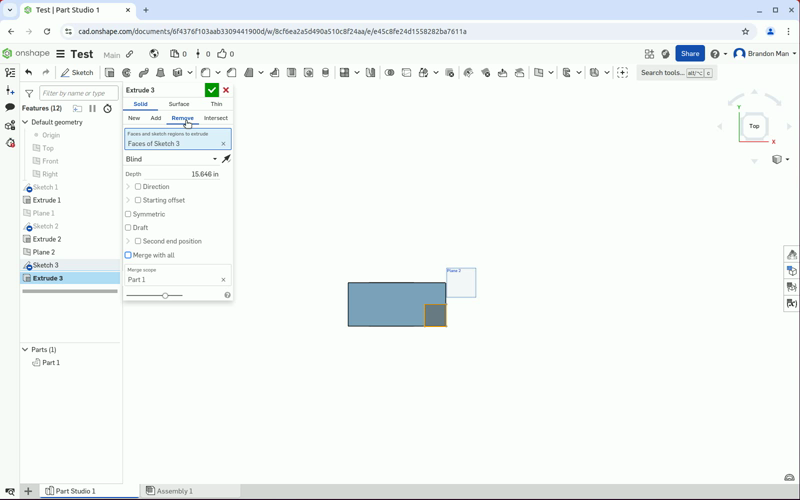
key(space)
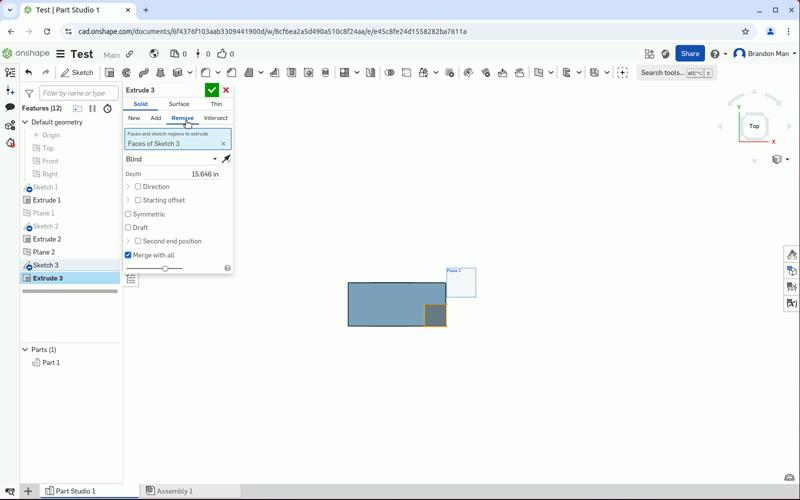
key(enter)
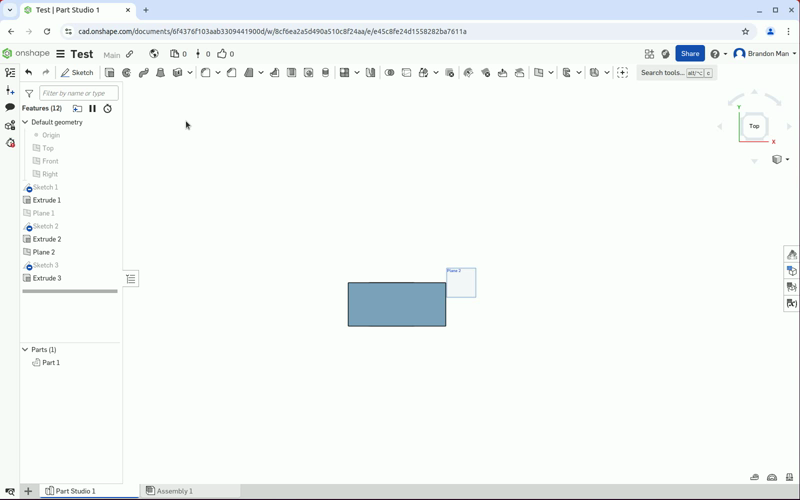
key(shift+h)
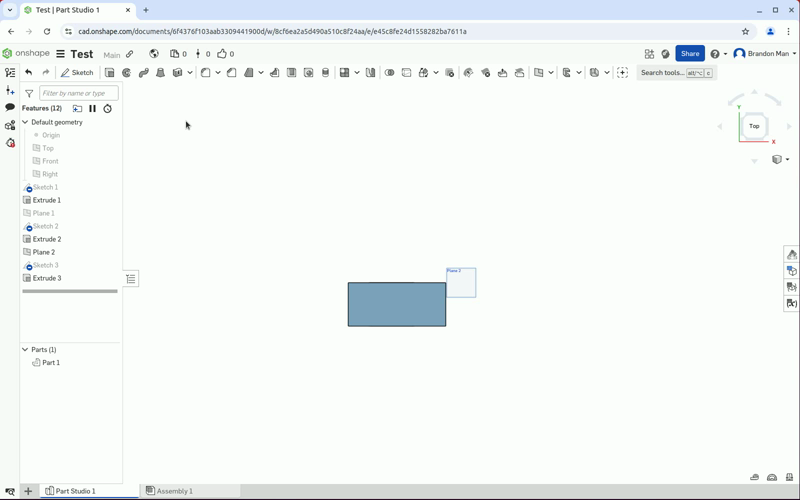
key(shift+h)
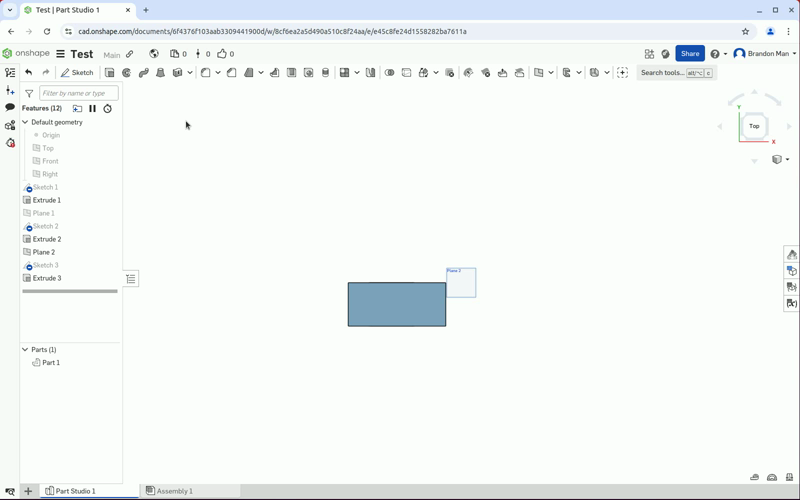
mouse_move(73, 189)
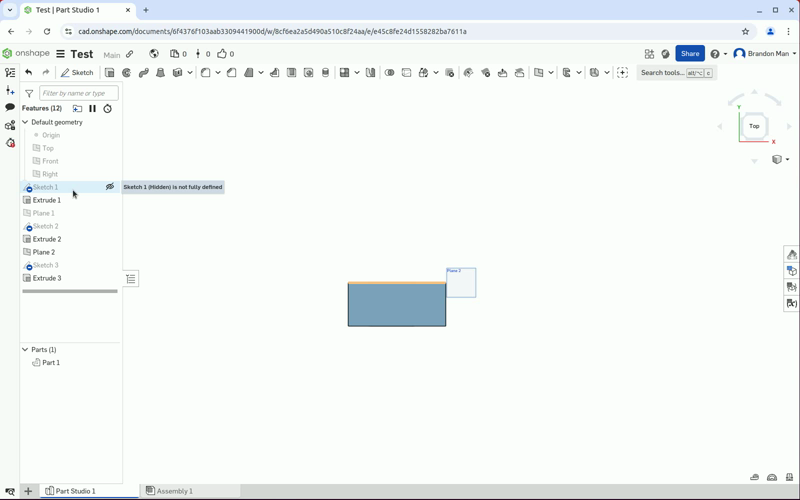
click(73, 189)
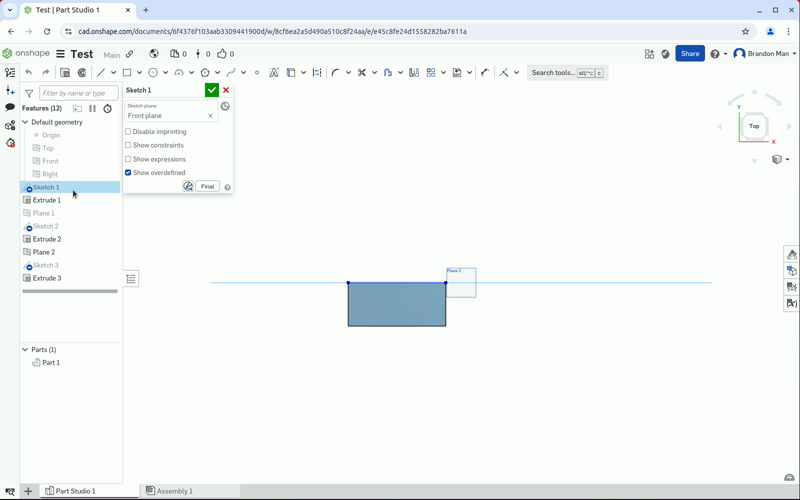
mouse_move(229, 92)
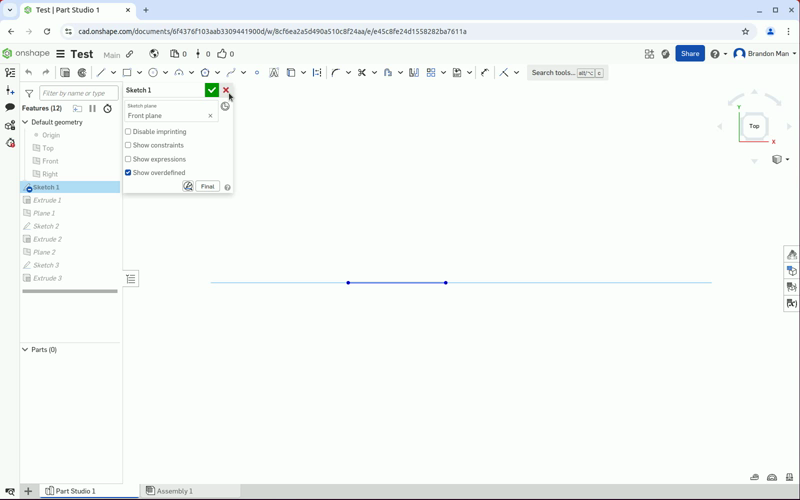
click(229, 92)
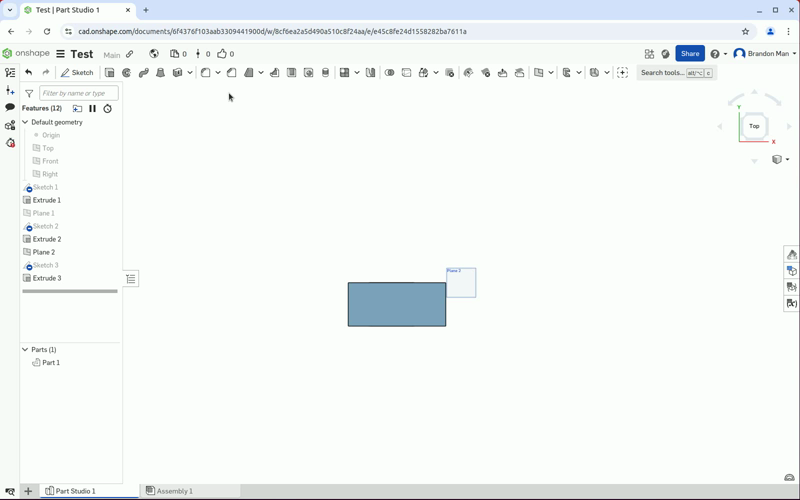
mouse_move(73, 352)
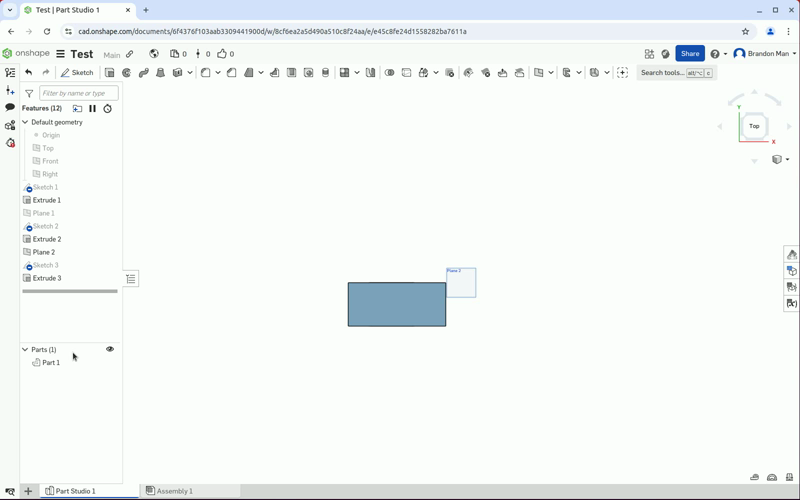
key(y)
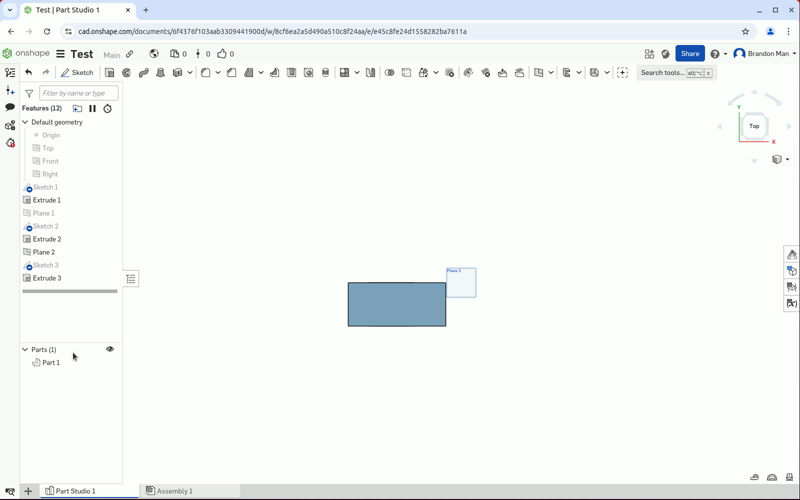
key(shift+p)
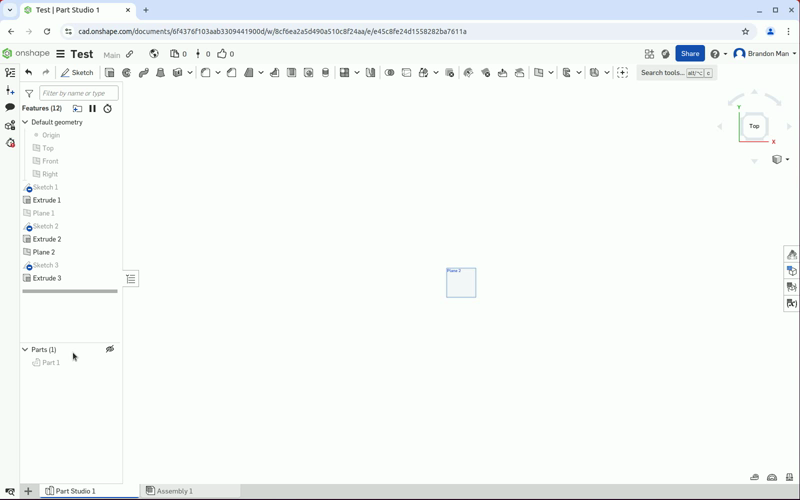
key(space)
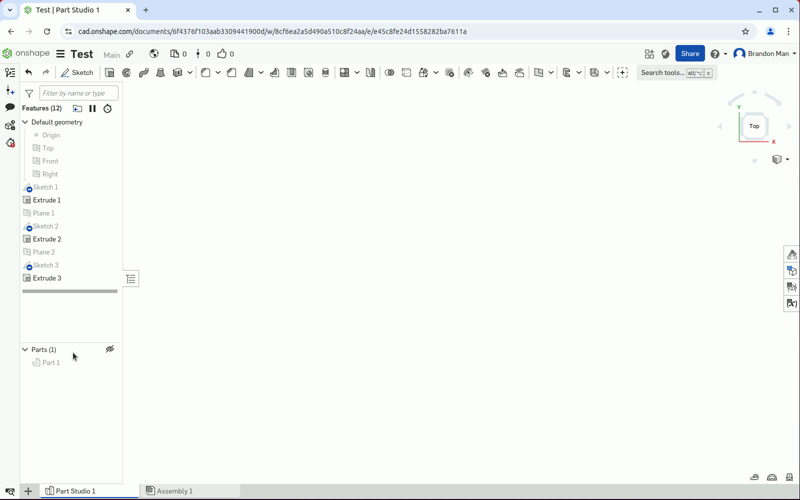
key_down(shift)
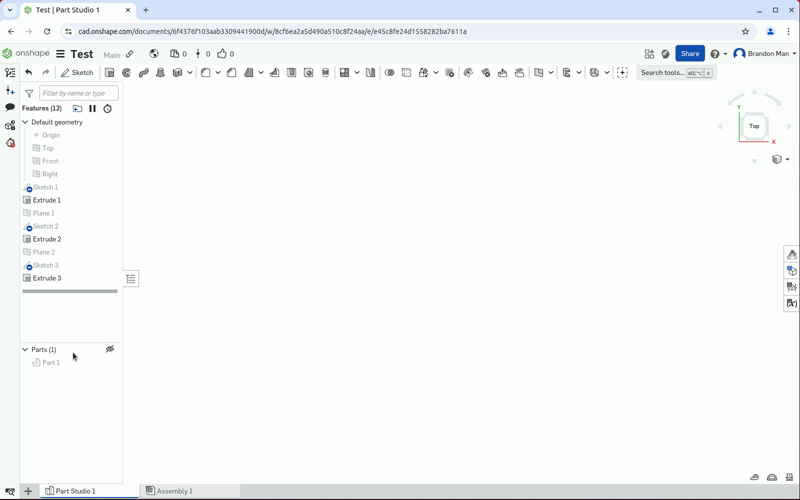
key(up)
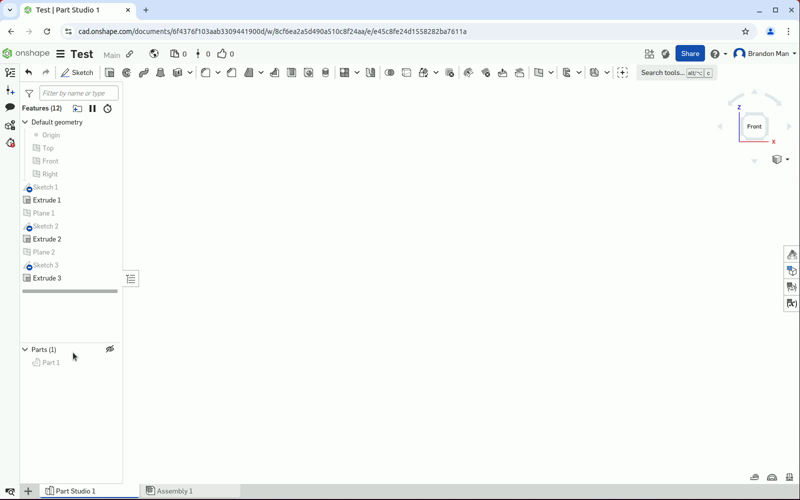
key_up(shift)
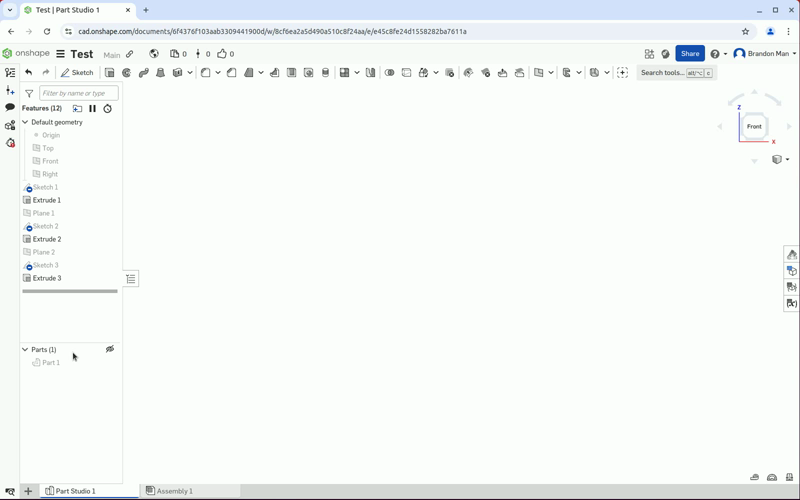
mouse_move(73, 352)
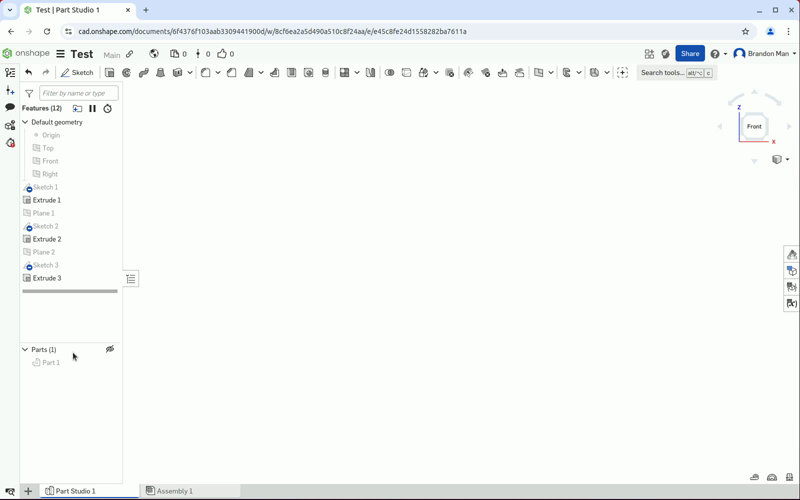
key(shift+y)
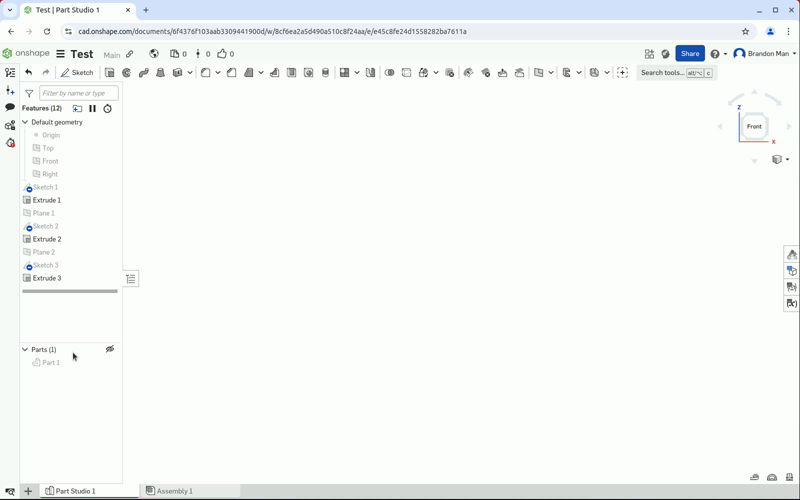
key(shift+s)
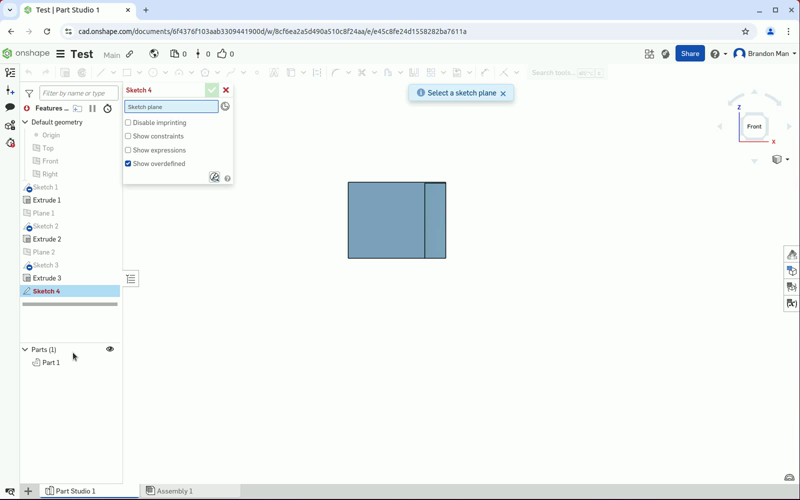
mouse_move(73, 215)
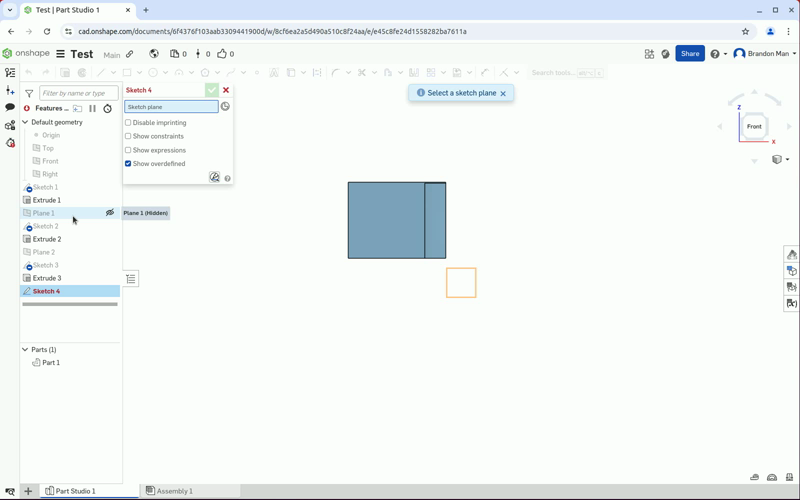
click(73, 215)
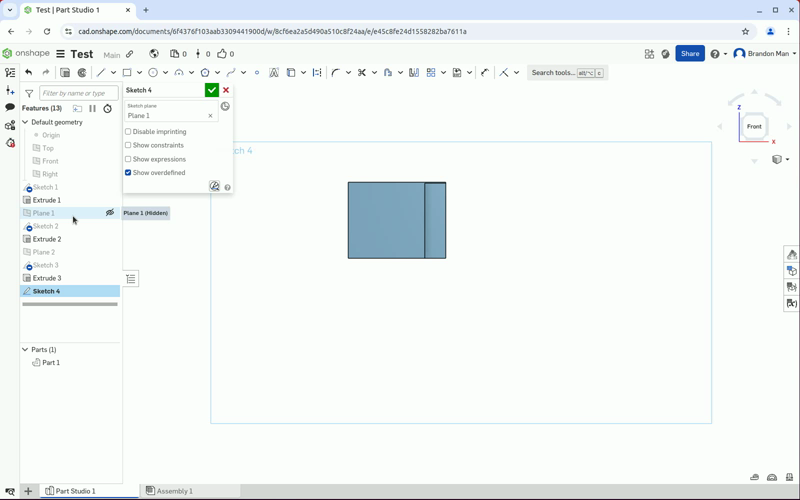
mouse_move(73, 352)
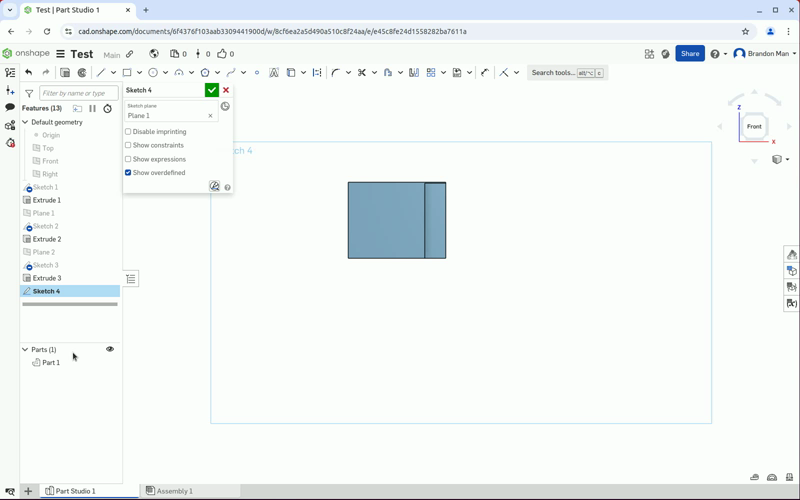
key(y)
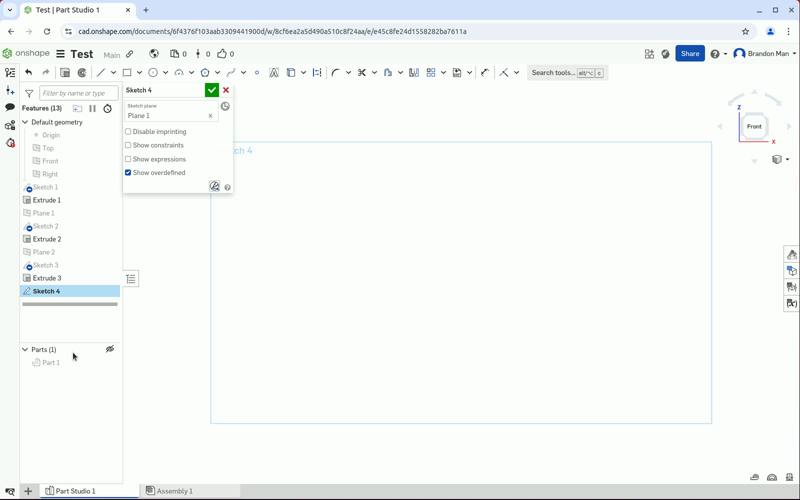
key(l)
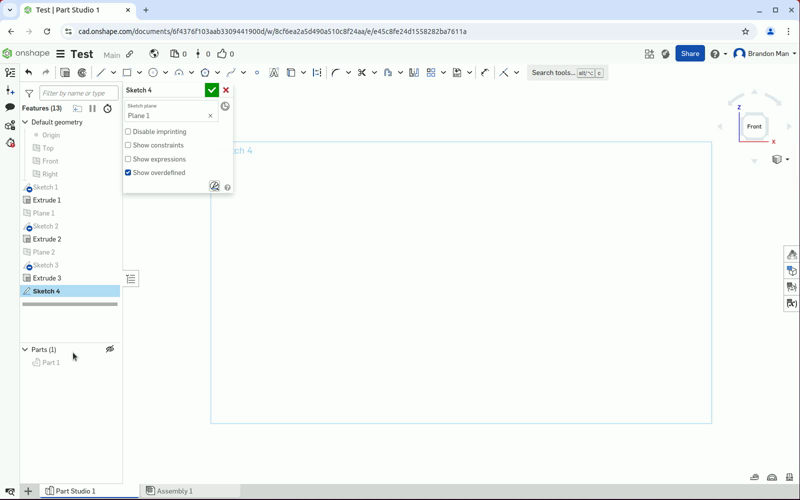
key_down(shift)
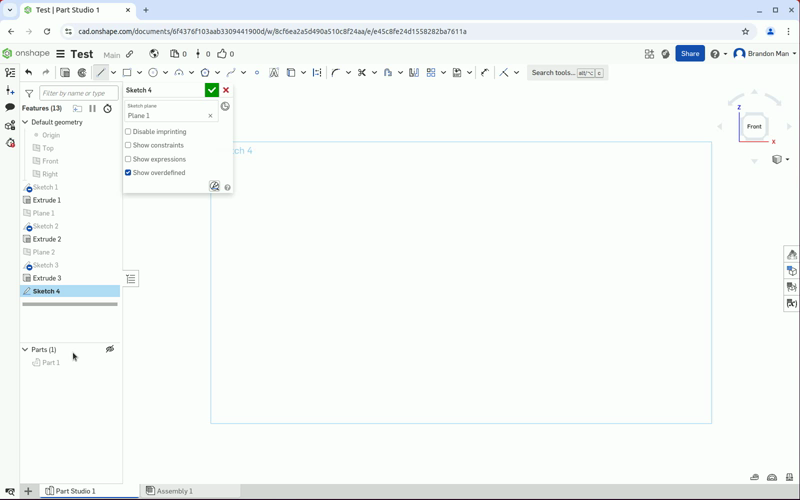
mouse_move(380, 183)
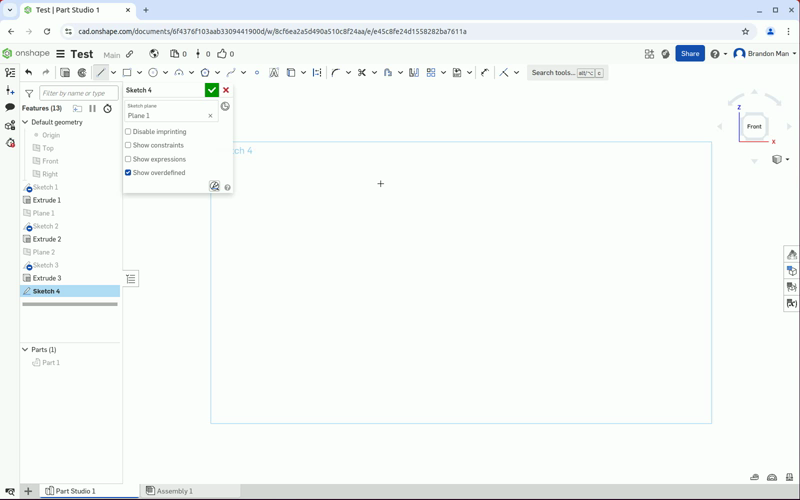
click(380, 183)
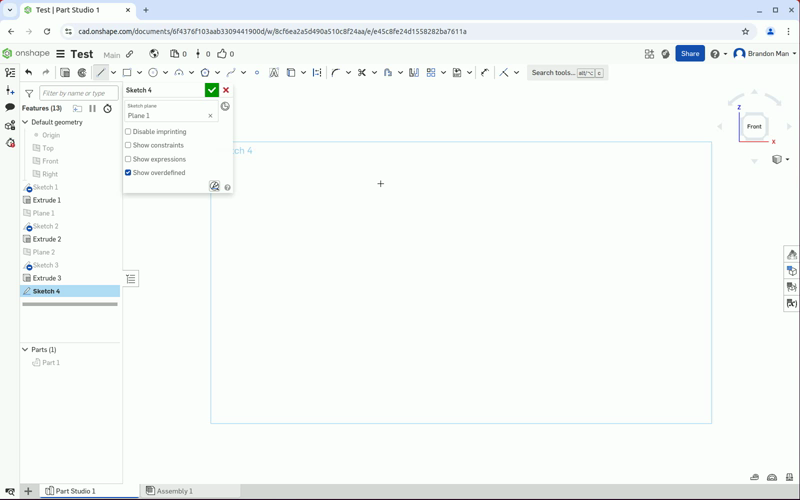
key_up(shift)
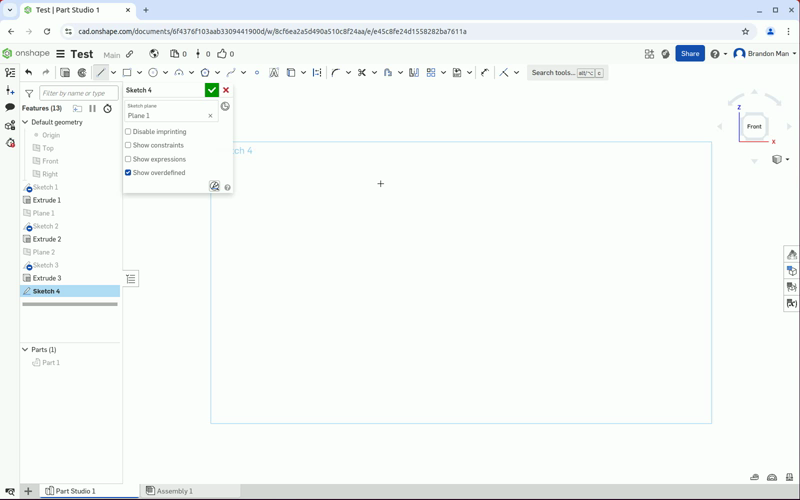
key_down(shift)
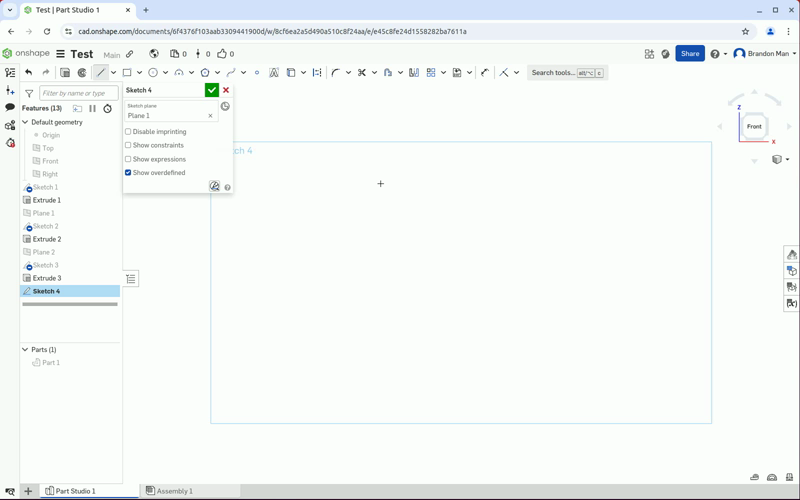
mouse_move(410, 183)
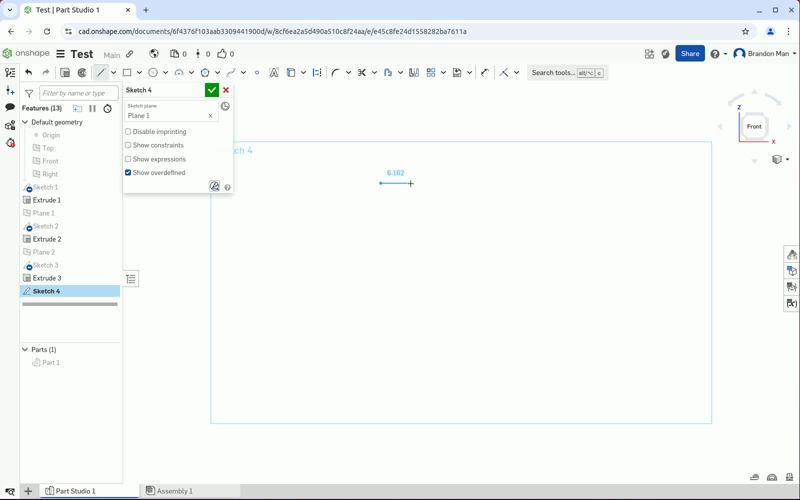
mouse_move(387, 194)
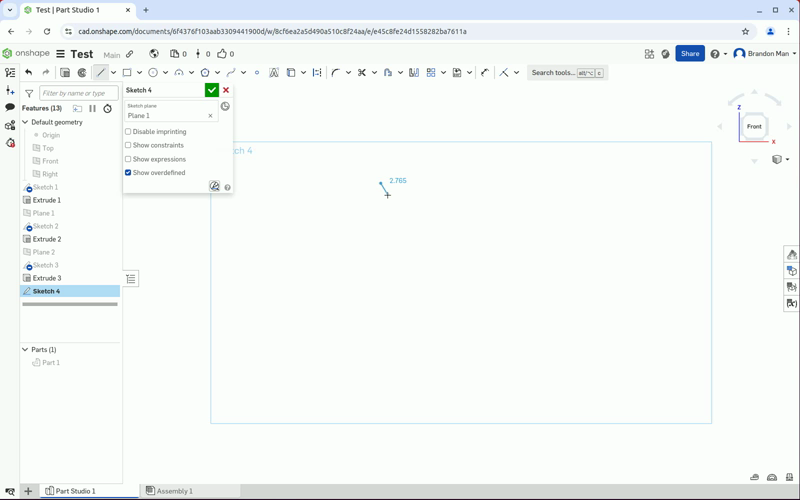
click(387, 194)
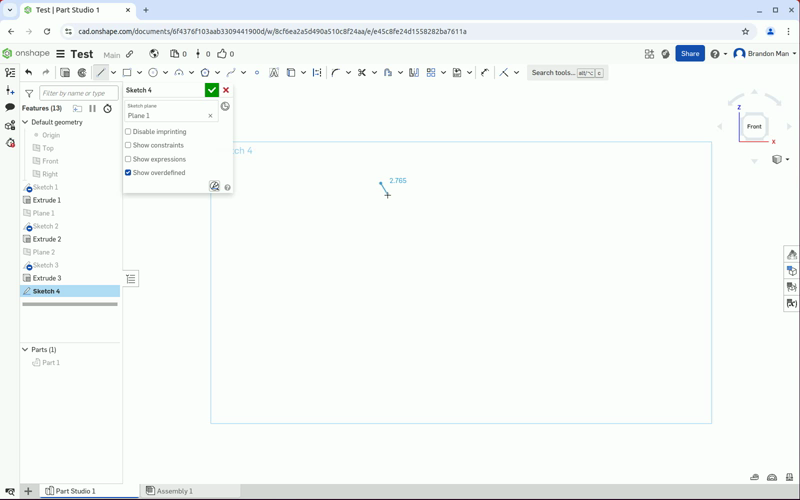
key_up(shift)
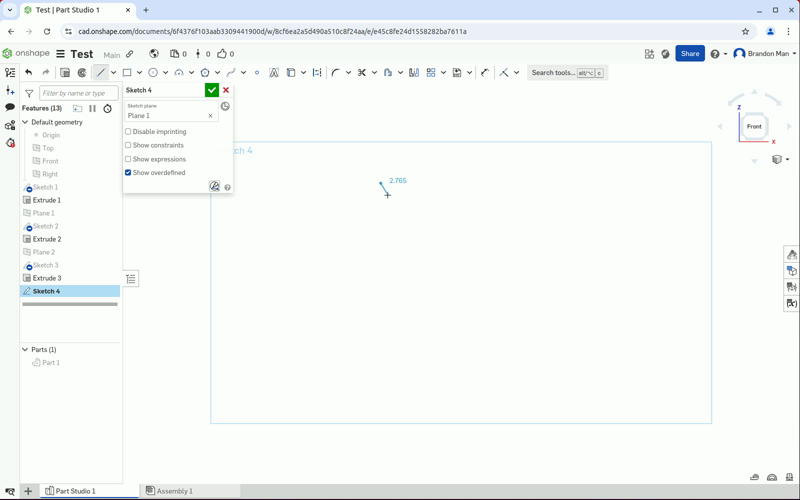
key(esc)
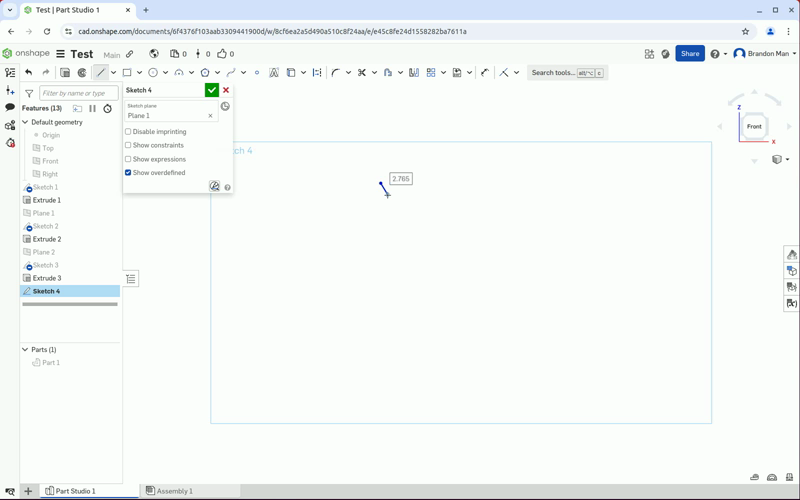
key(a)
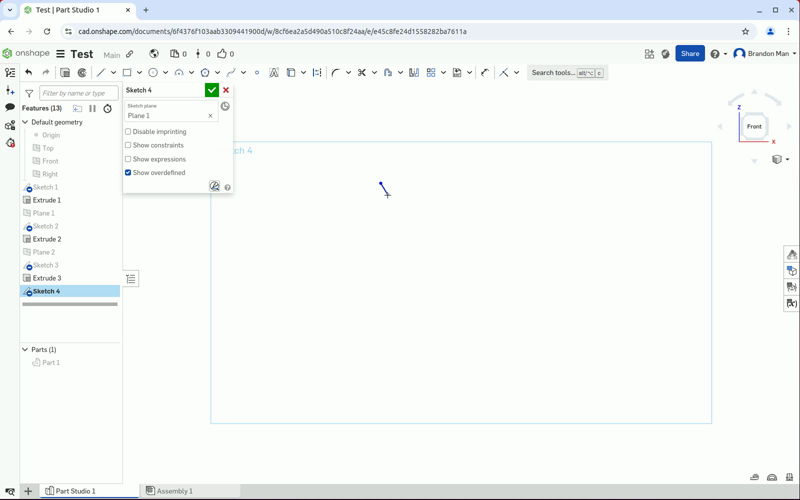
mouse_move(387, 194)
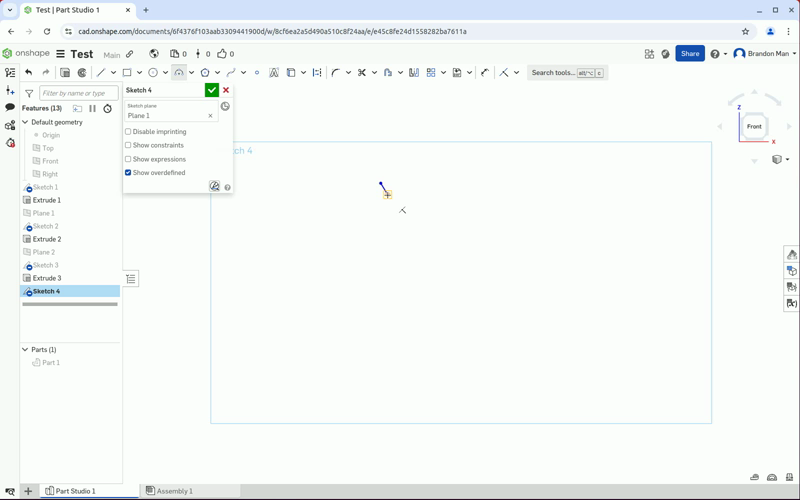
click(387, 194)
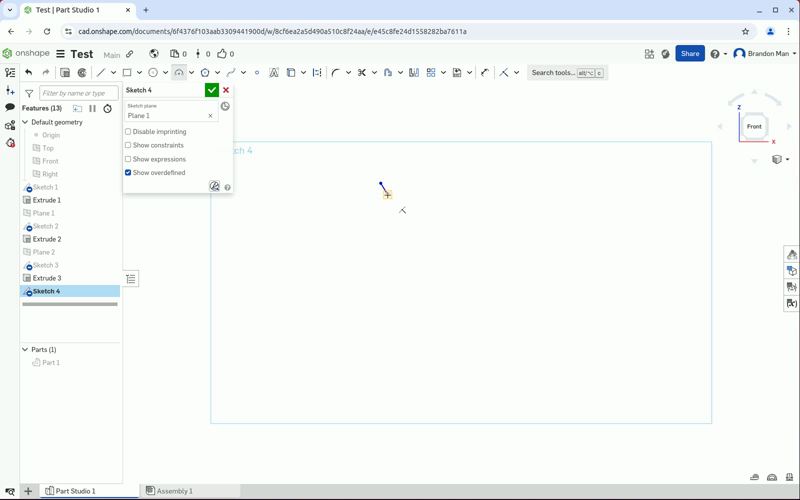
key_down(shift)
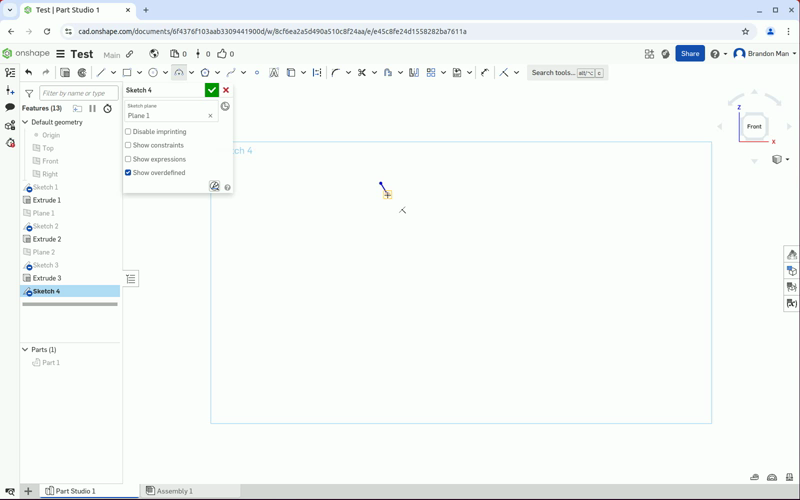
mouse_move(408, 230)
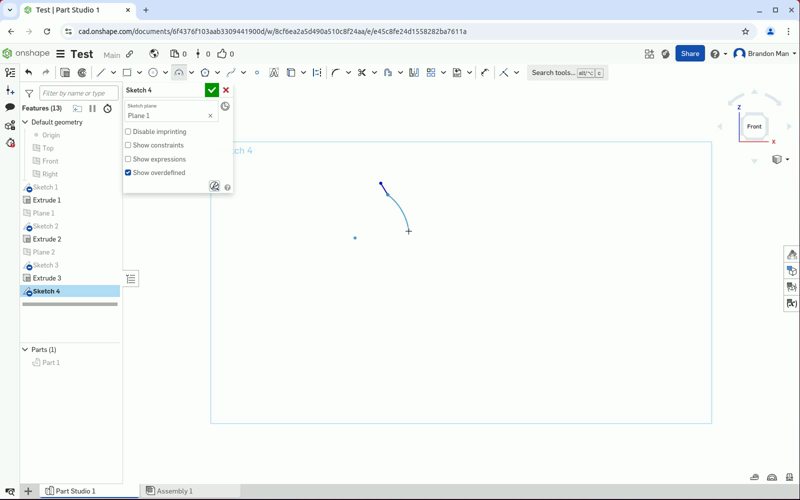
click(408, 230)
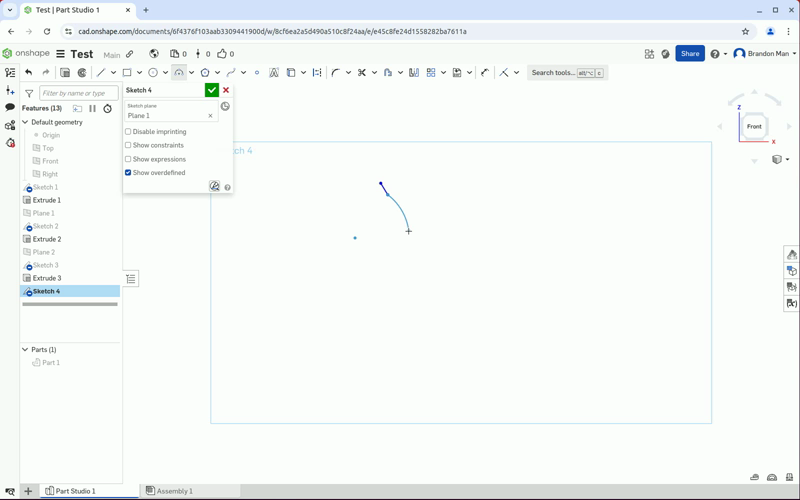
mouse_move(411, 205)
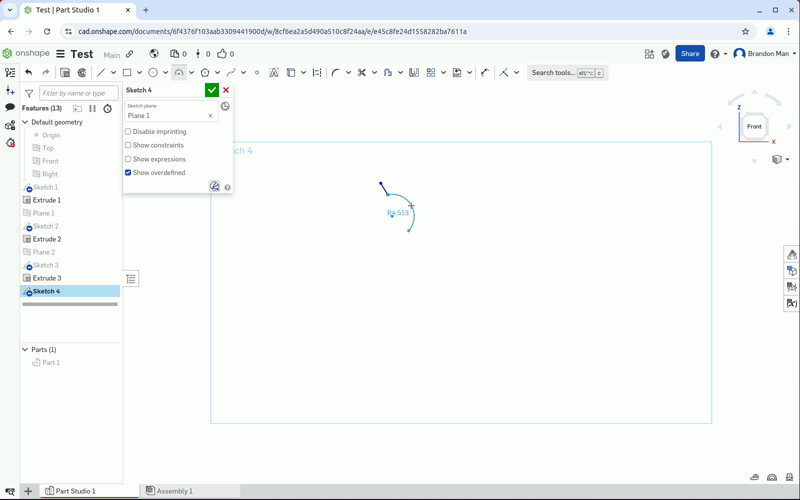
click(411, 205)
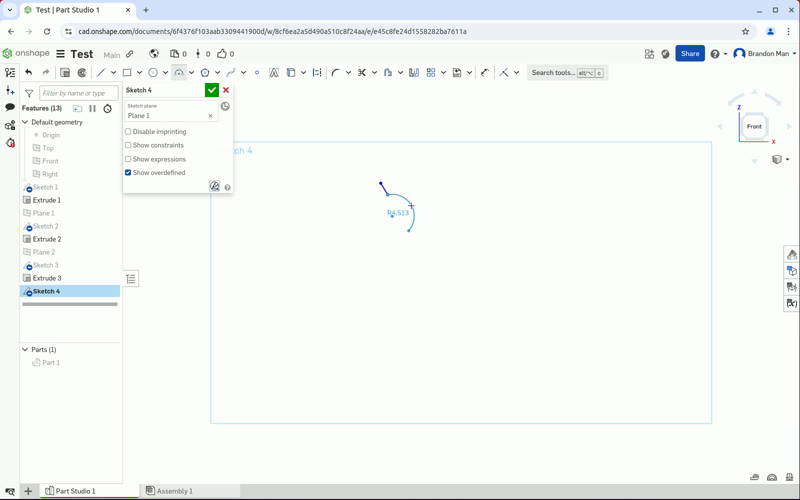
key_up(shift)
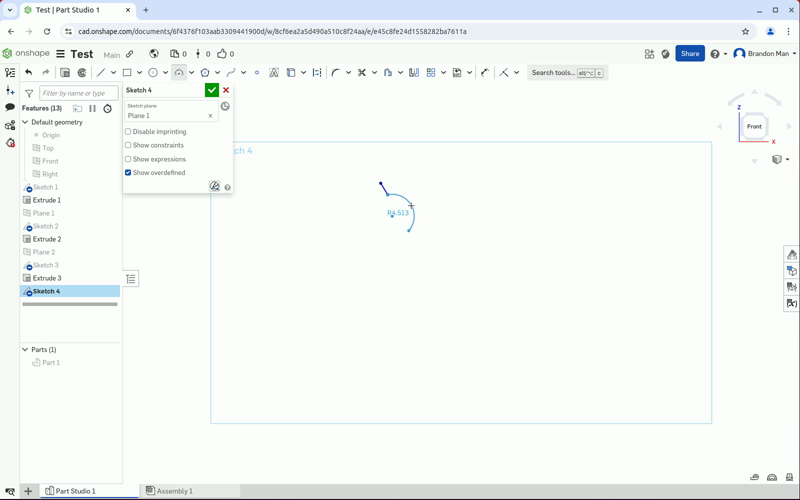
key(esc)
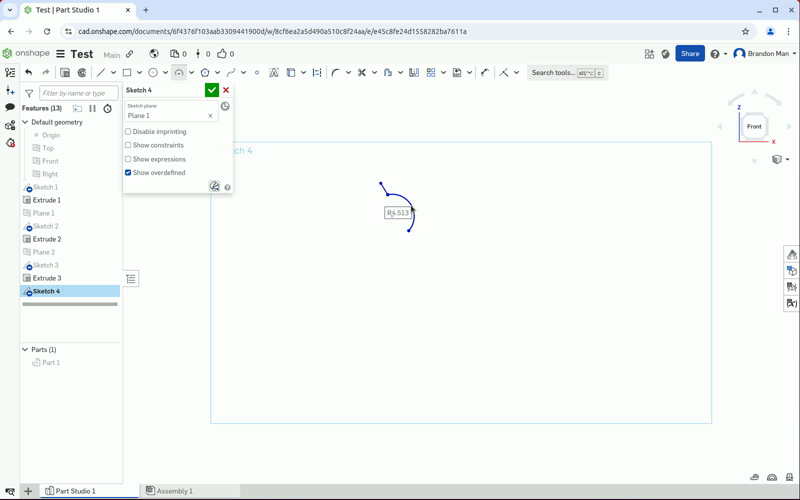
key(l)
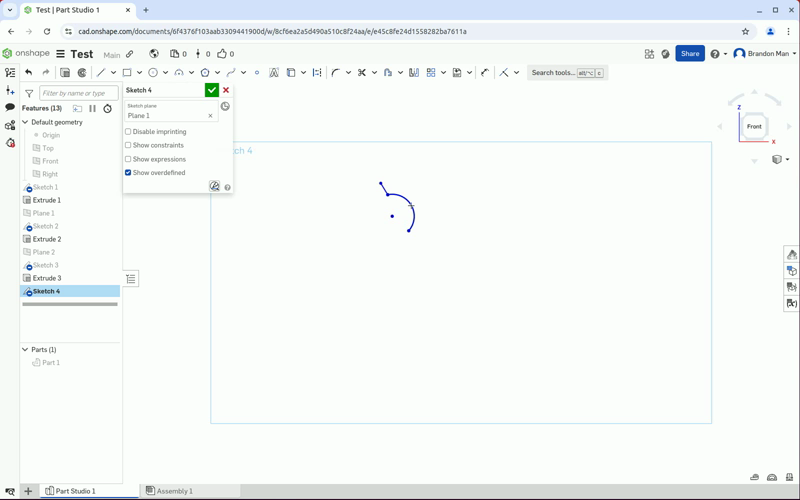
mouse_move(408, 230)
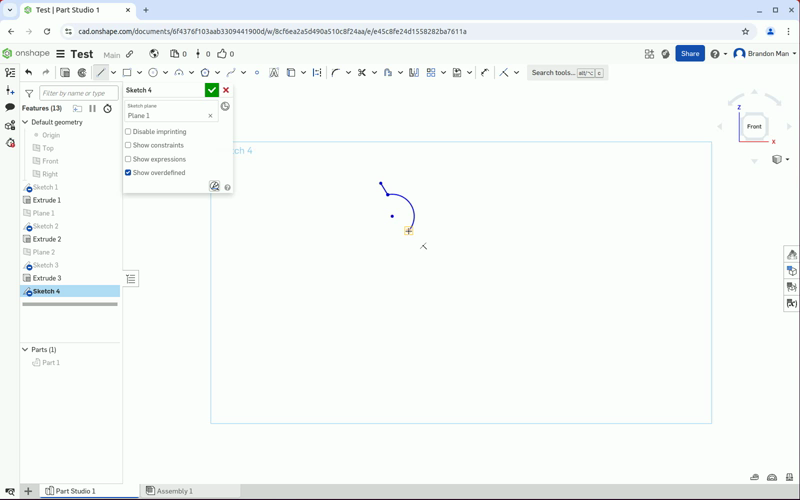
click(408, 230)
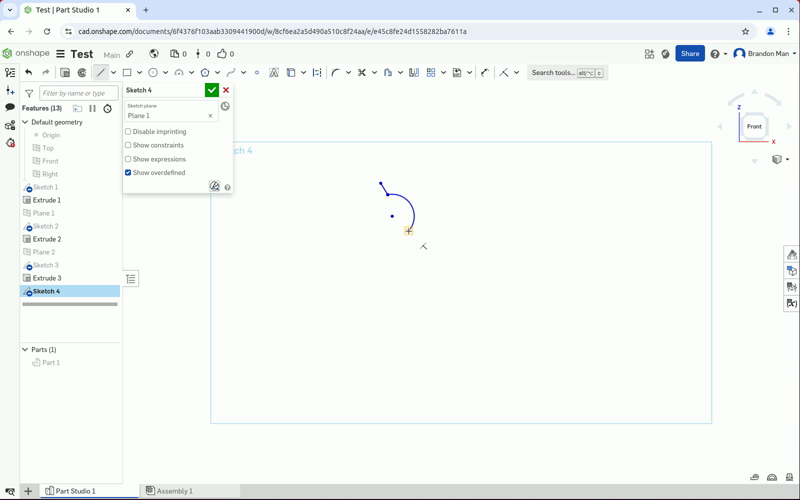
key_down(shift)
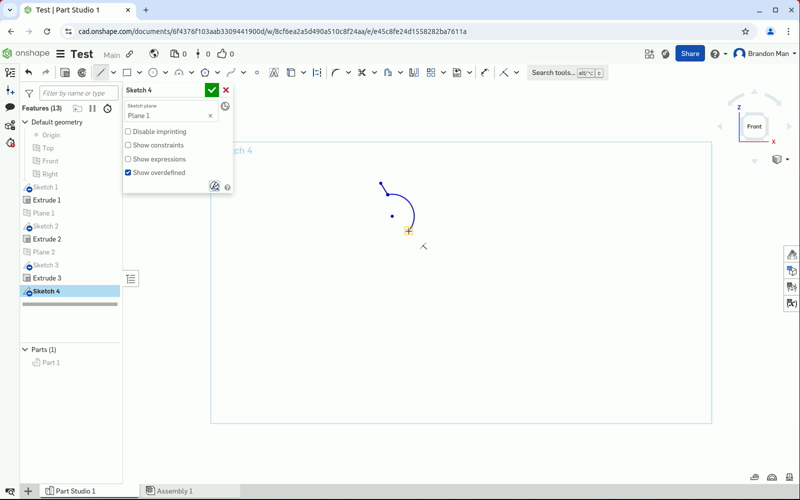
mouse_move(438, 230)
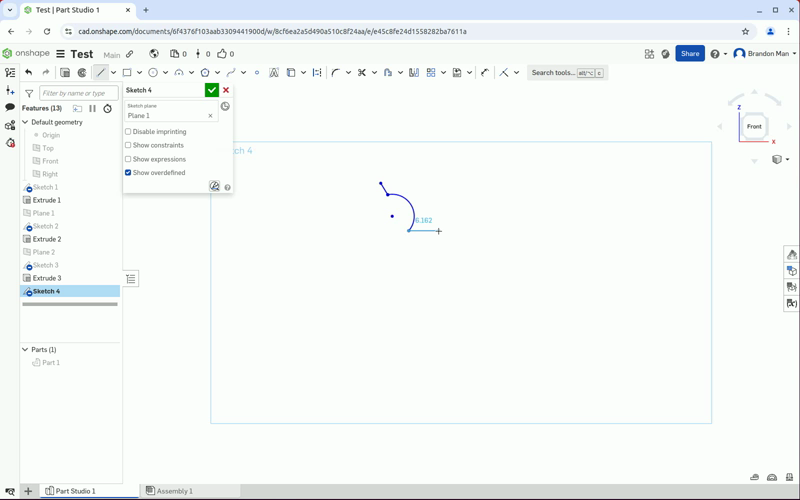
mouse_move(424, 259)
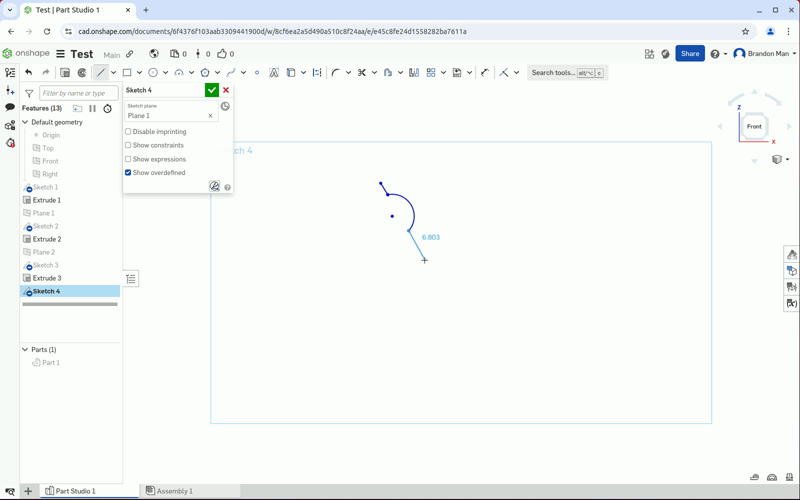
click(424, 259)
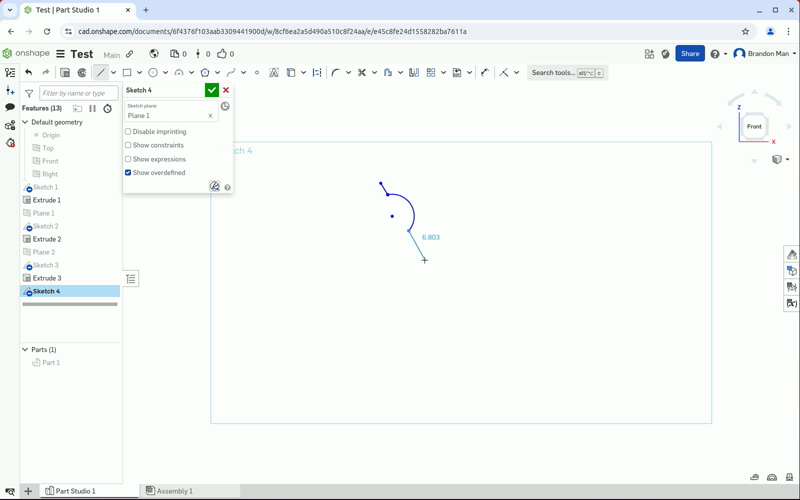
key_up(shift)
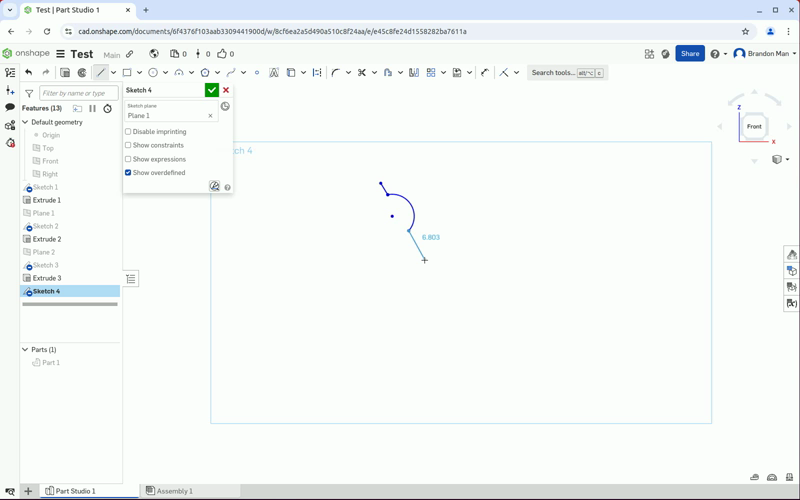
key_down(shift)
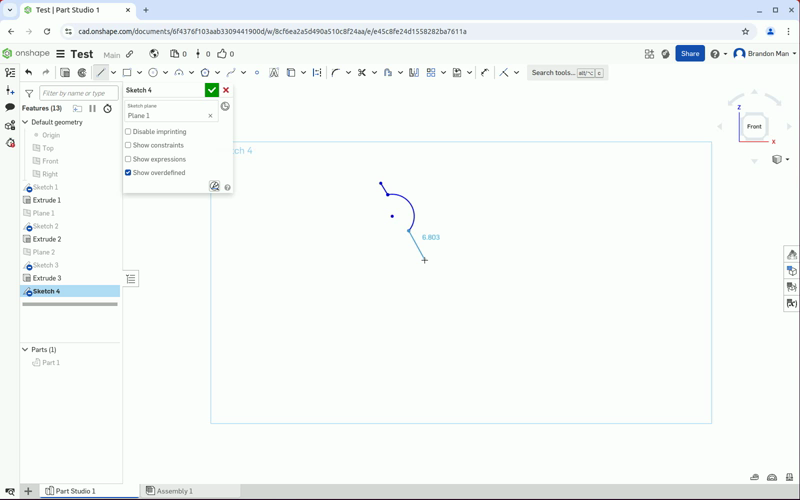
mouse_move(424, 183)
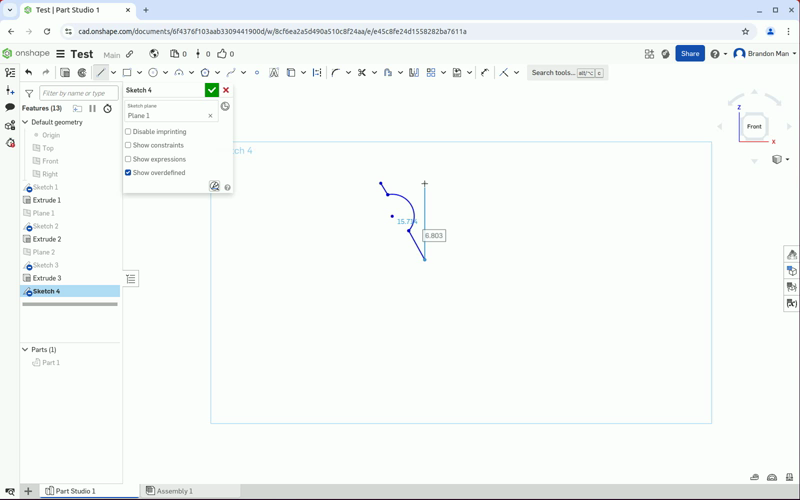
click(424, 183)
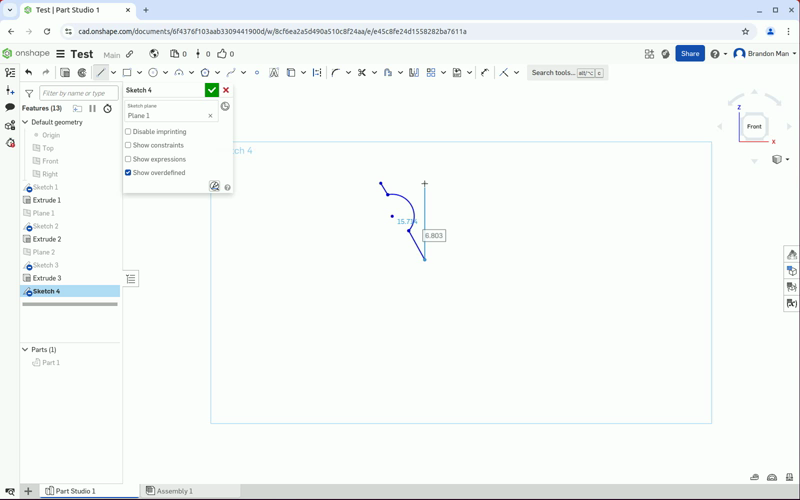
key_up(shift)
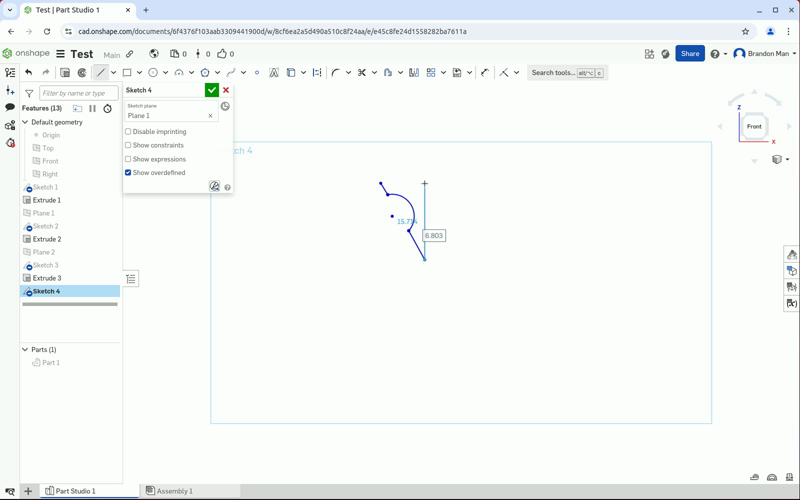
mouse_move(454, 183)
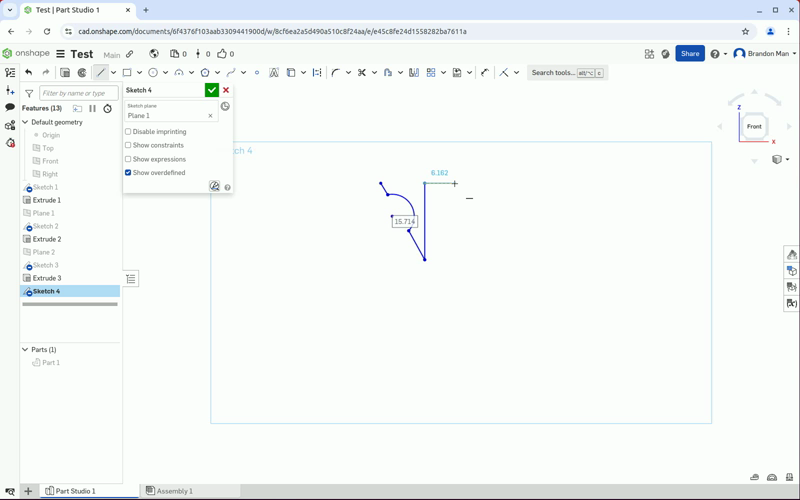
key_down(shift)
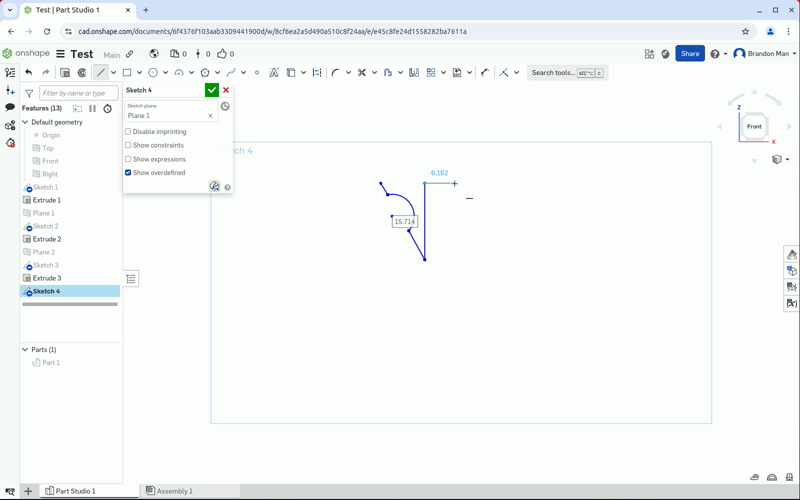
mouse_move(380, 183)
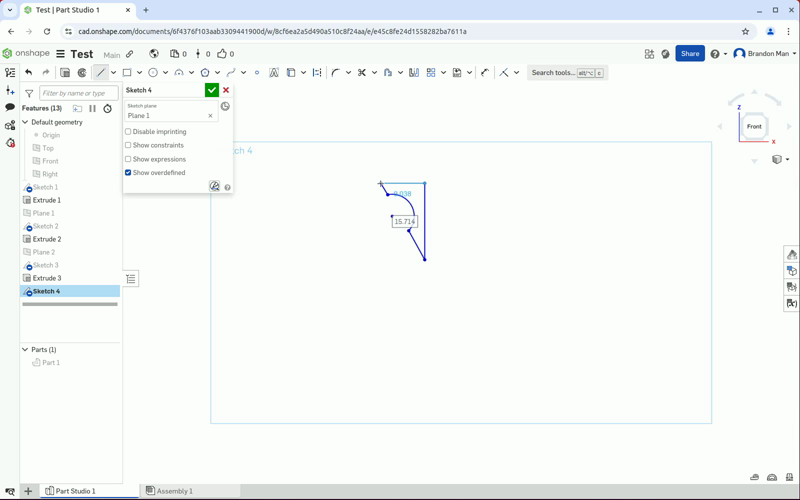
key_up(shift)
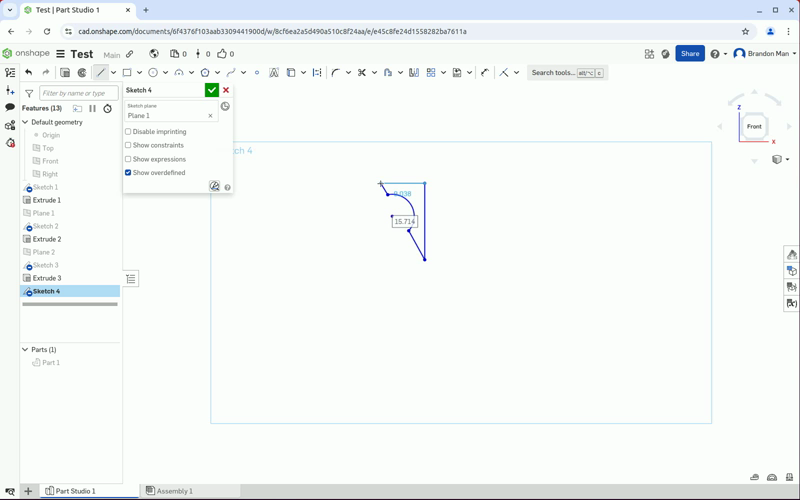
click(380, 183)
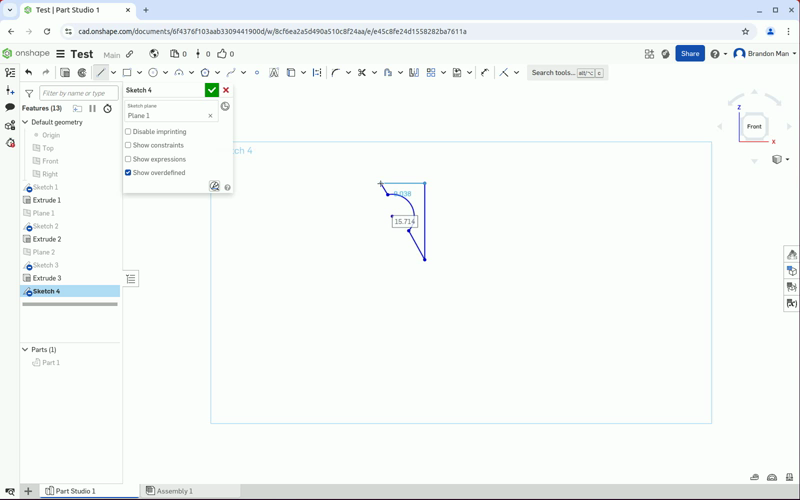
key(esc)
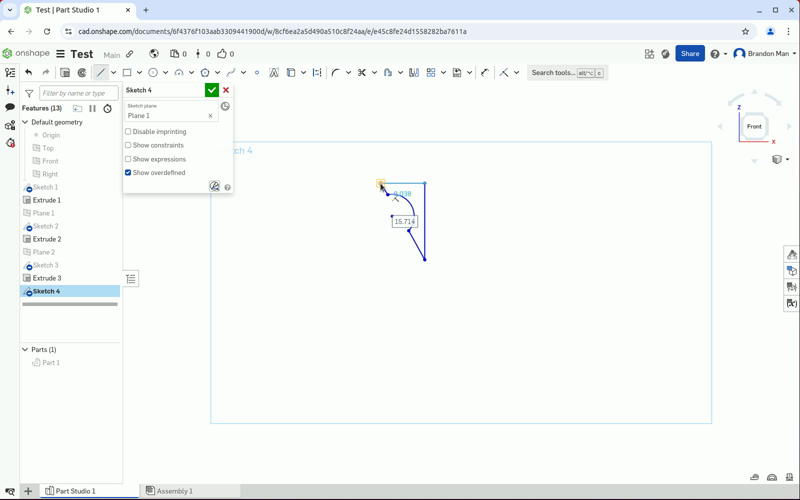
mouse_move(410, 202)
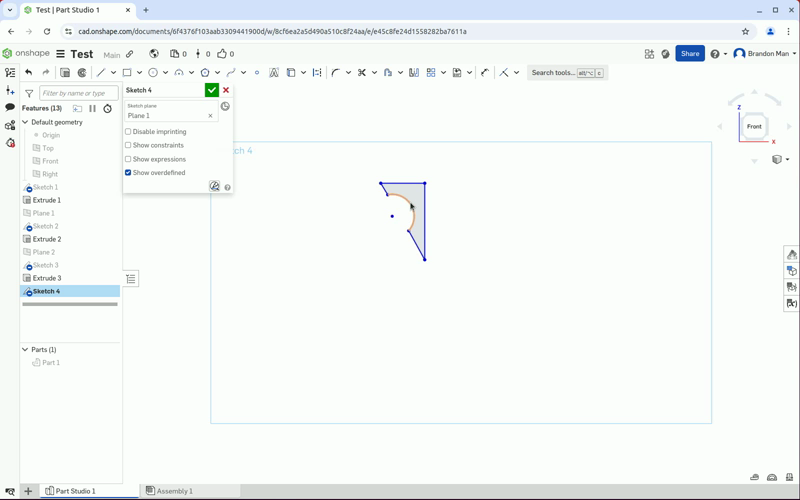
scroll(6)
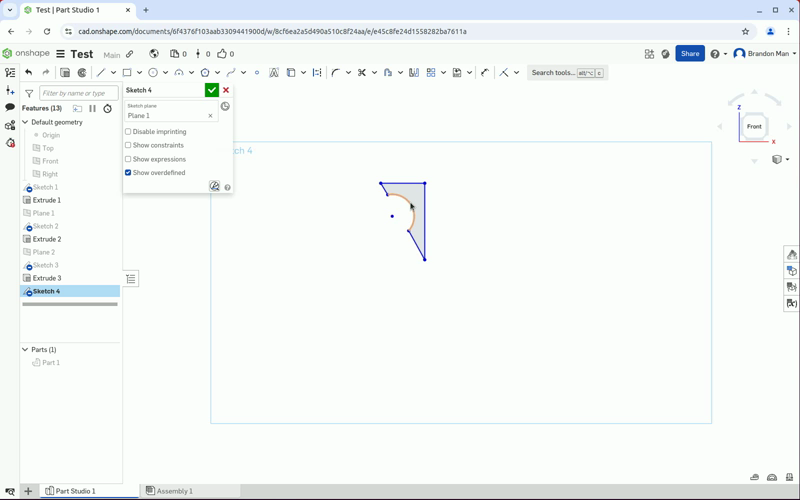
scroll(6)
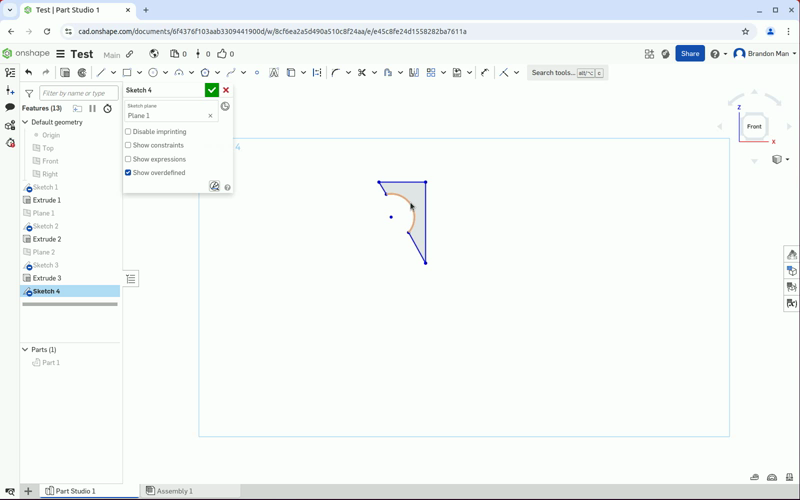
scroll(6)
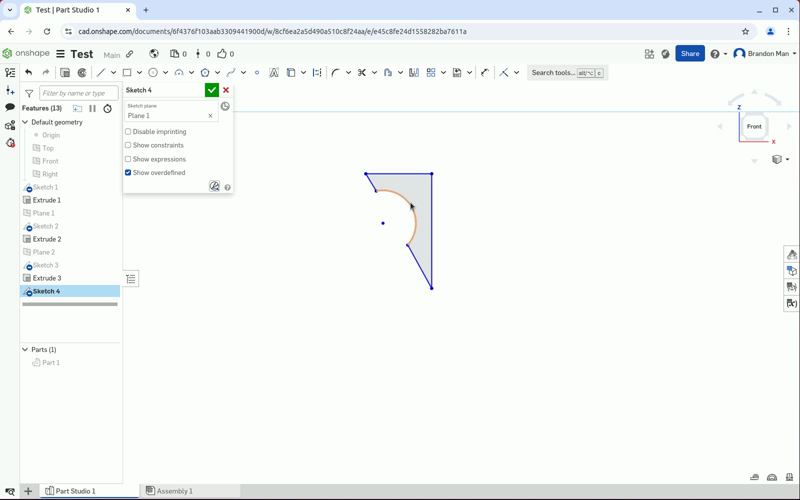
scroll(6)
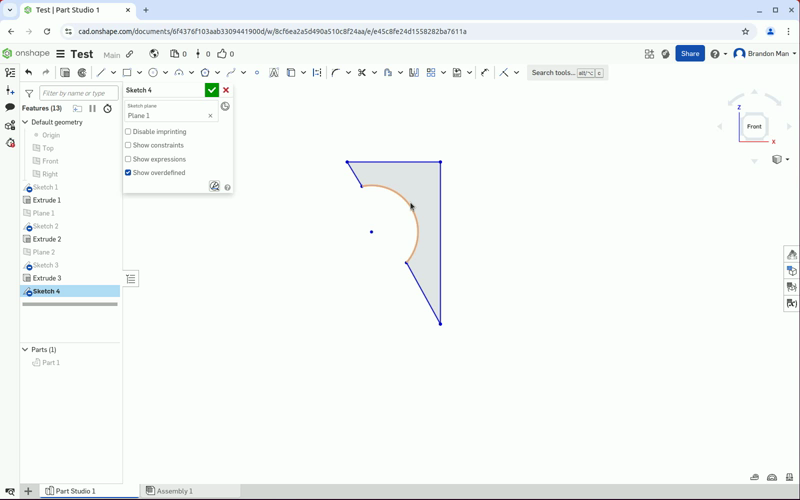
scroll(6)
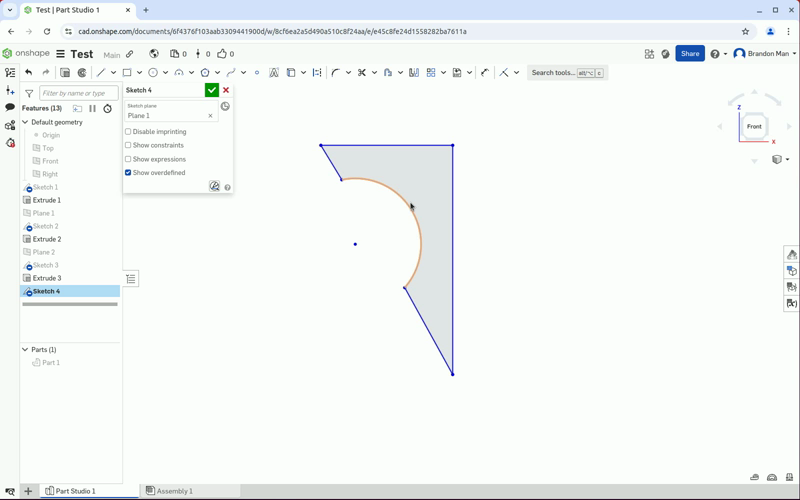
scroll(6)
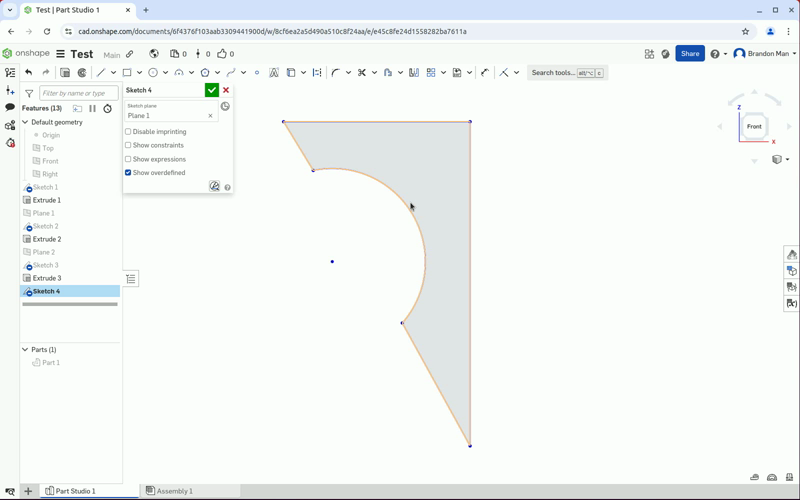
scroll(6)
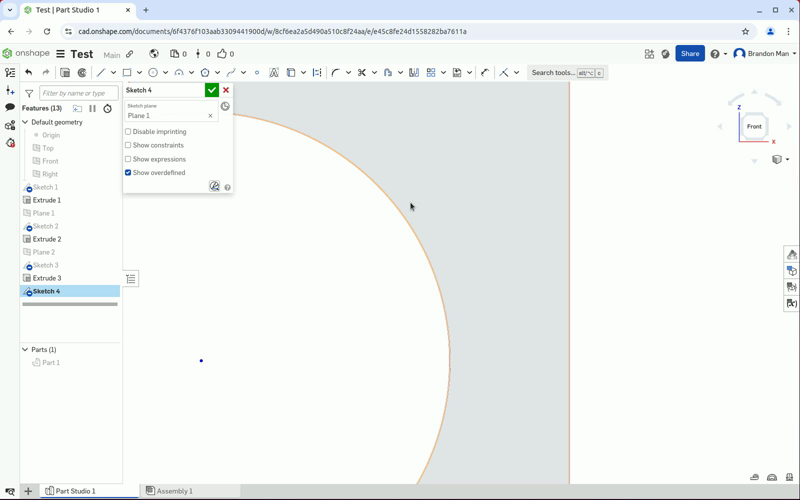
click(410, 202)
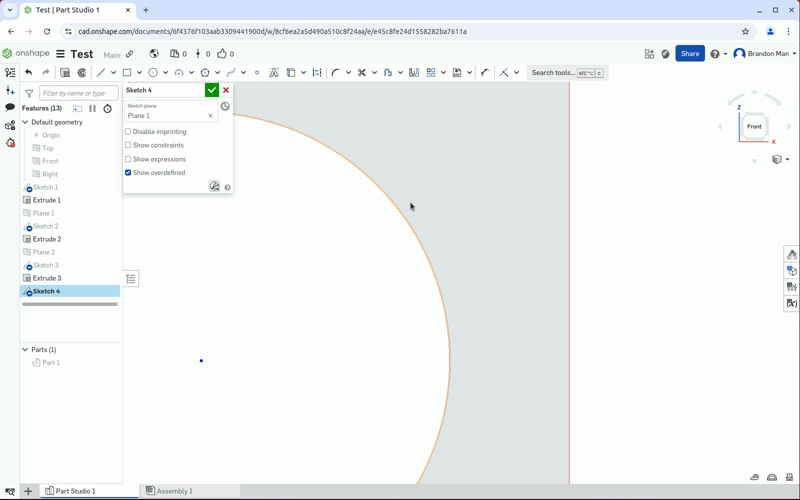
scroll(-6)
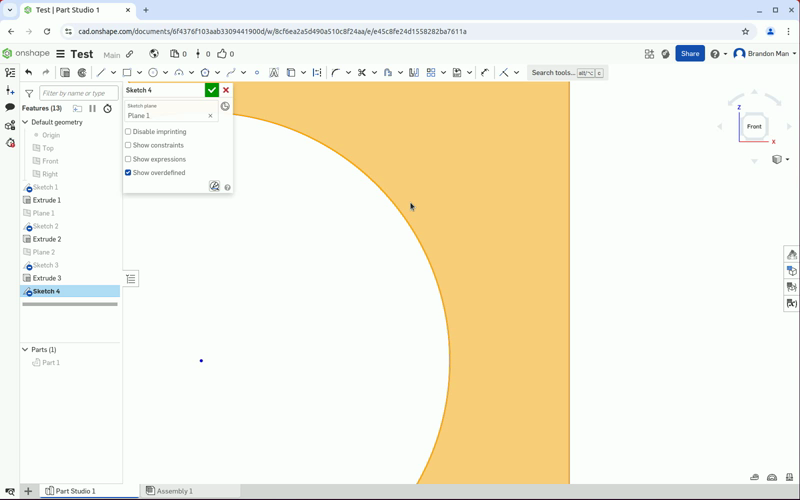
scroll(-6)
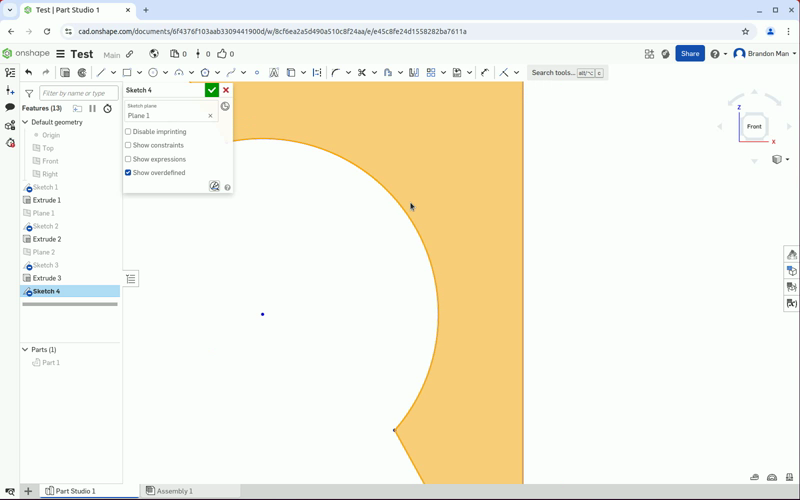
scroll(-6)
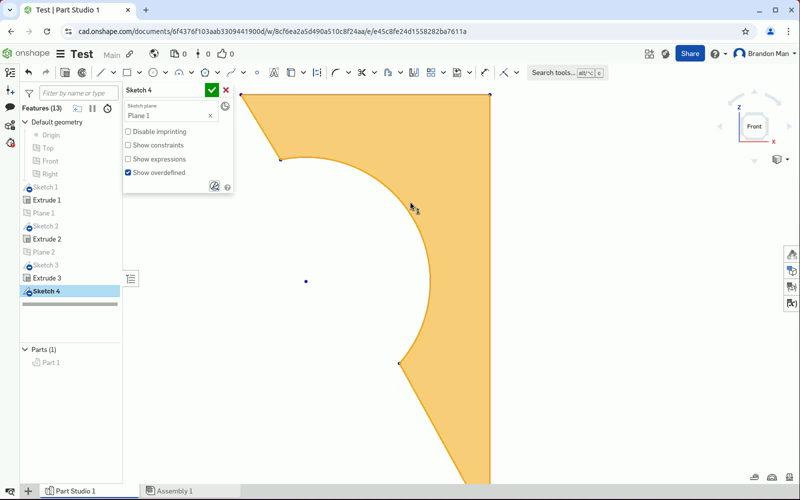
scroll(-6)
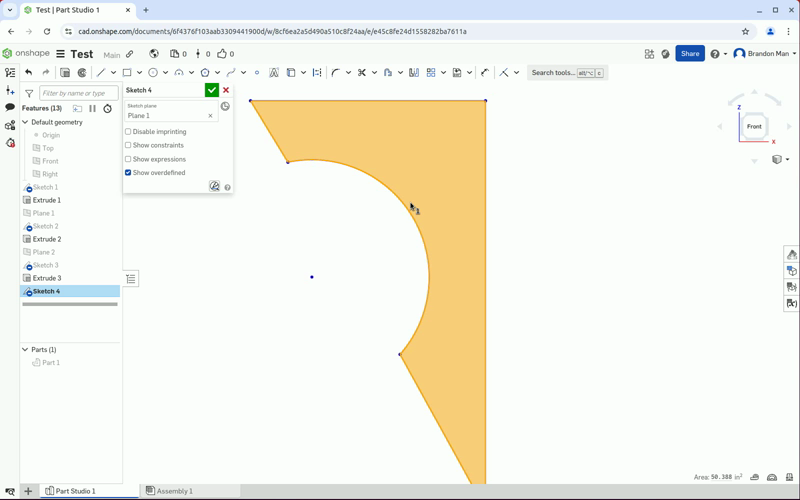
scroll(-6)
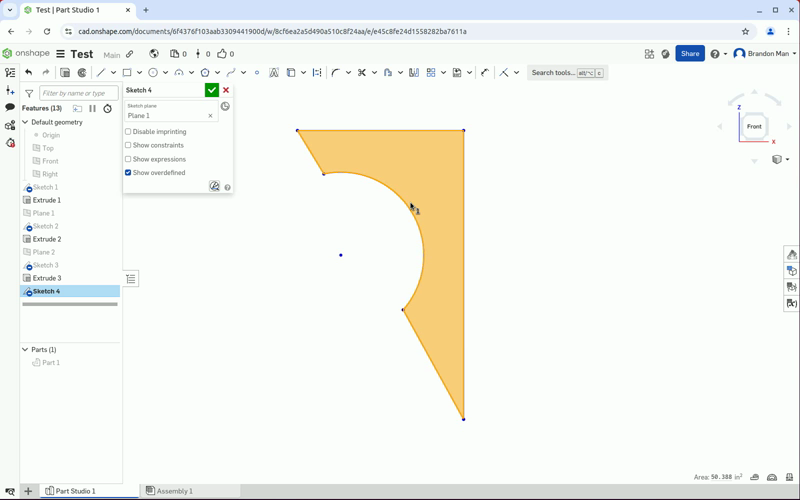
scroll(-6)
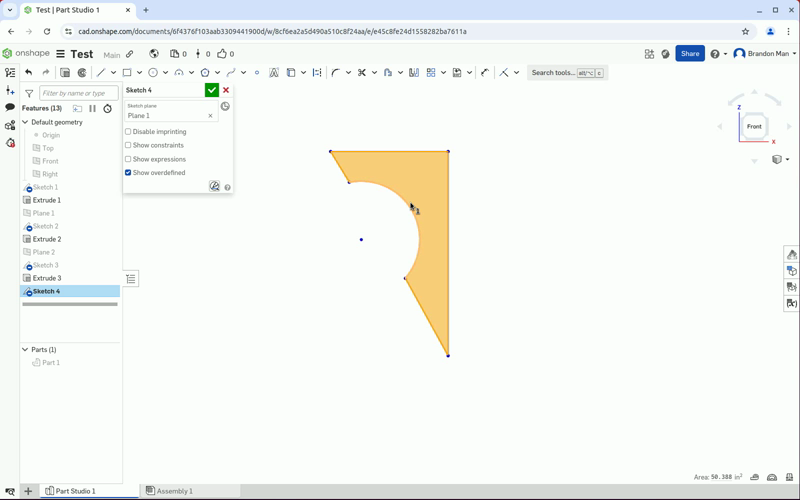
scroll(-6)
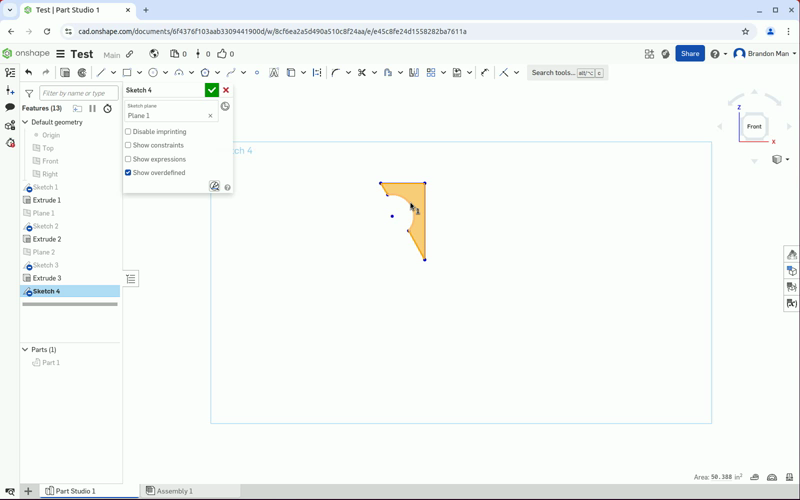
mouse_move(73, 352)
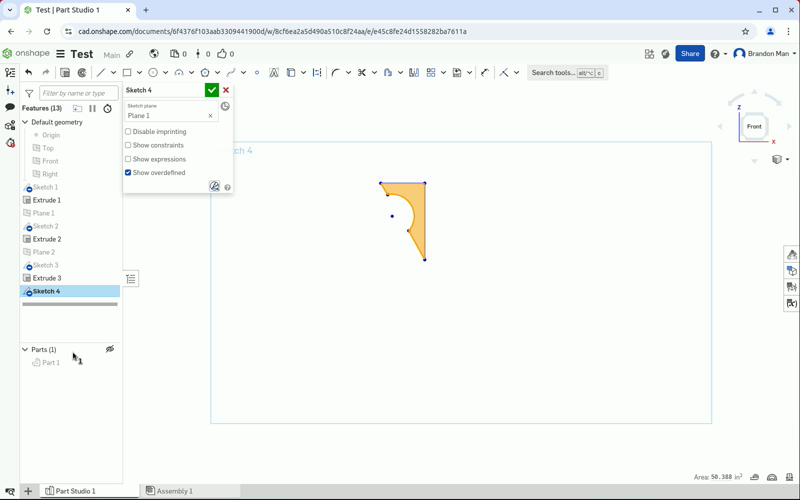
key(shift+y)
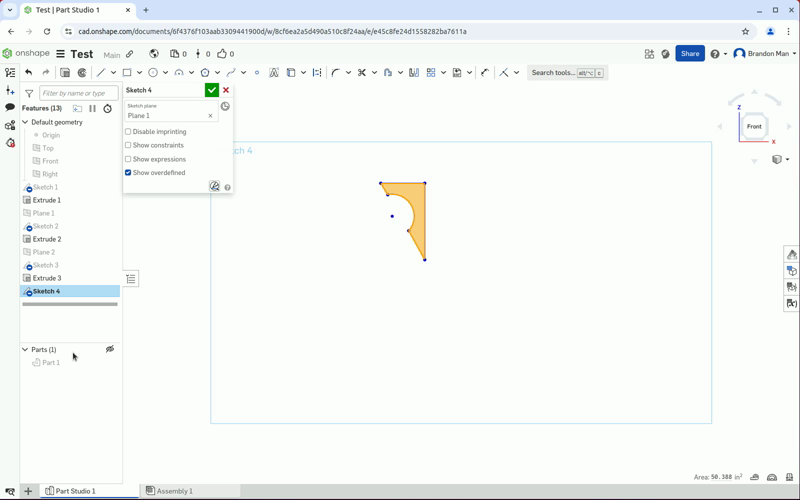
key(shift+e)
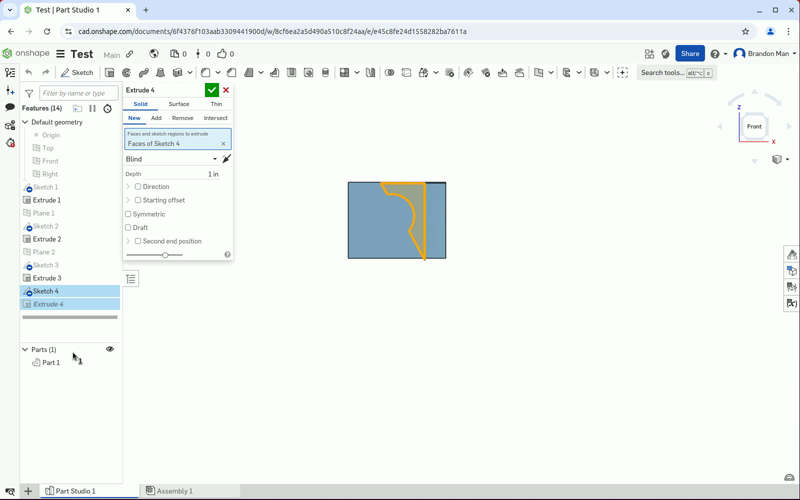
mouse_move(143, 106)
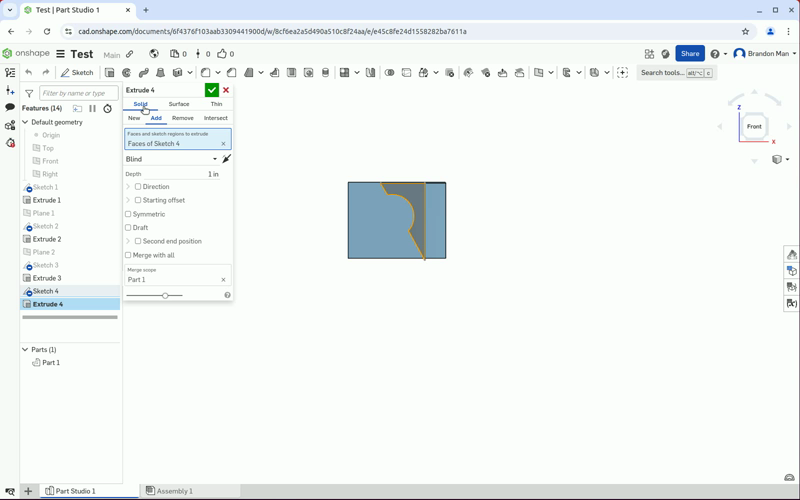
click(143, 106)
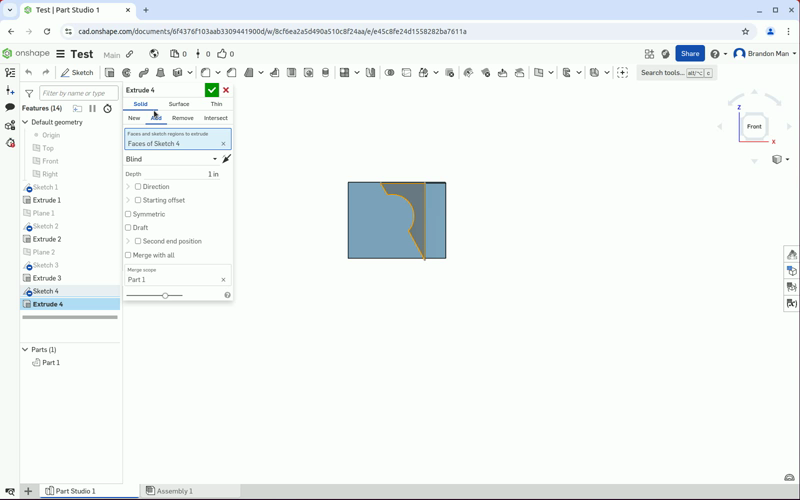
mouse_move(186, 120)
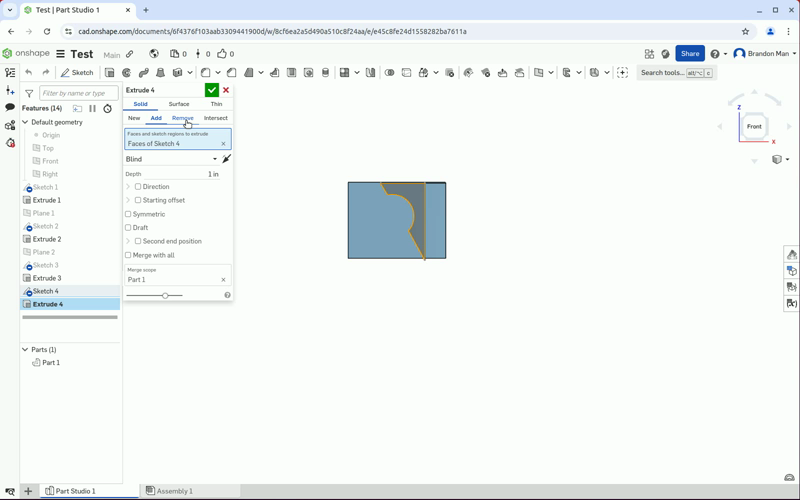
click(186, 120)
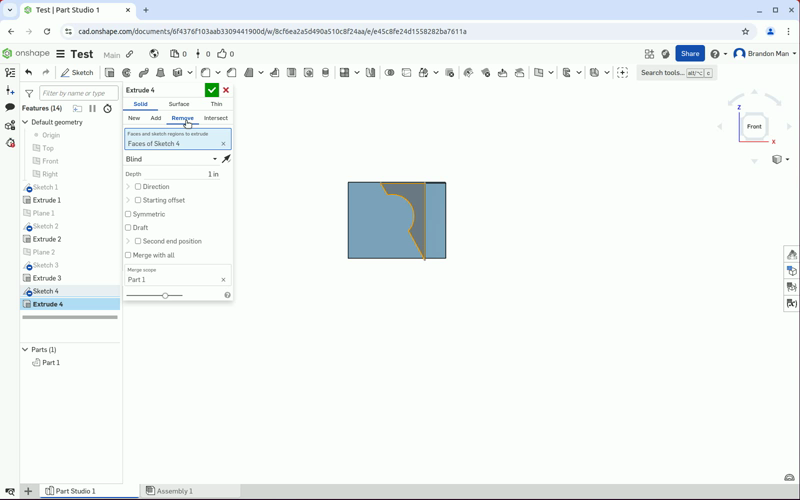
key(tab, 4)
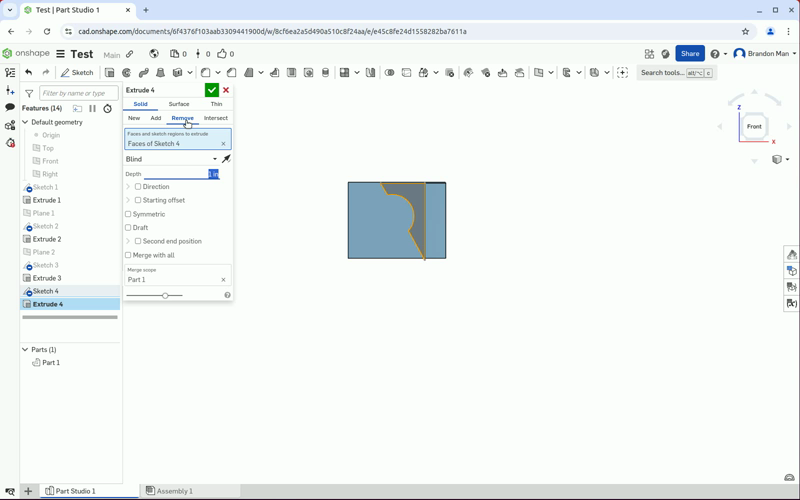
text(4.333)
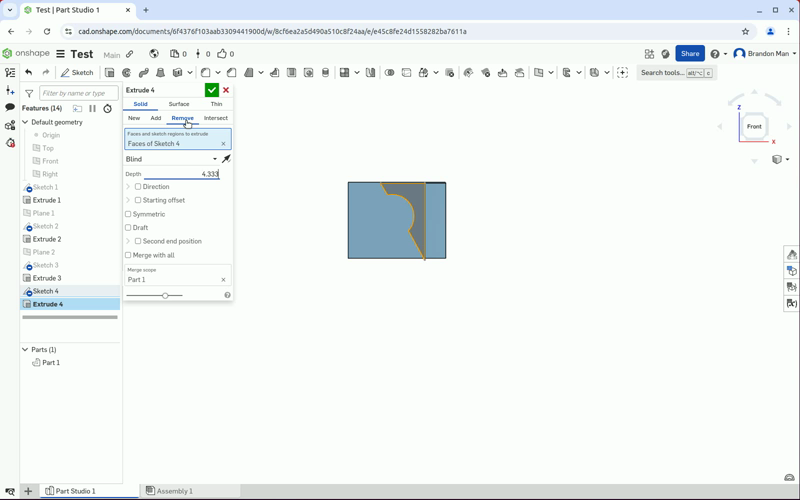
key(tab, 6)
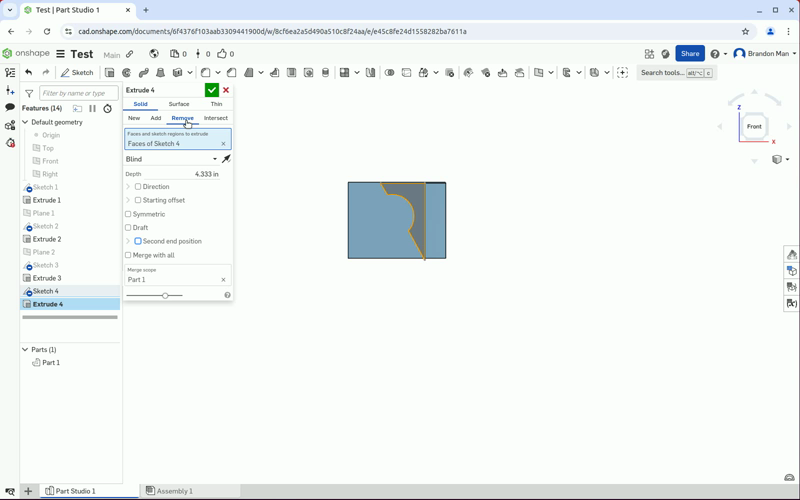
key(space)
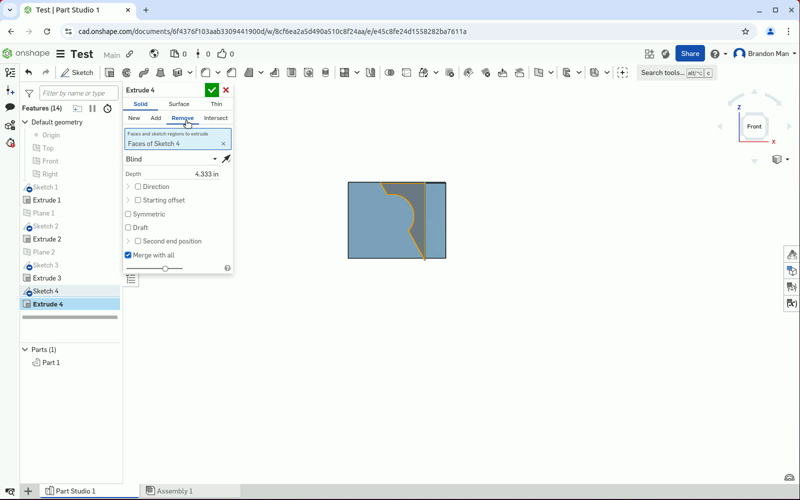
key(enter)
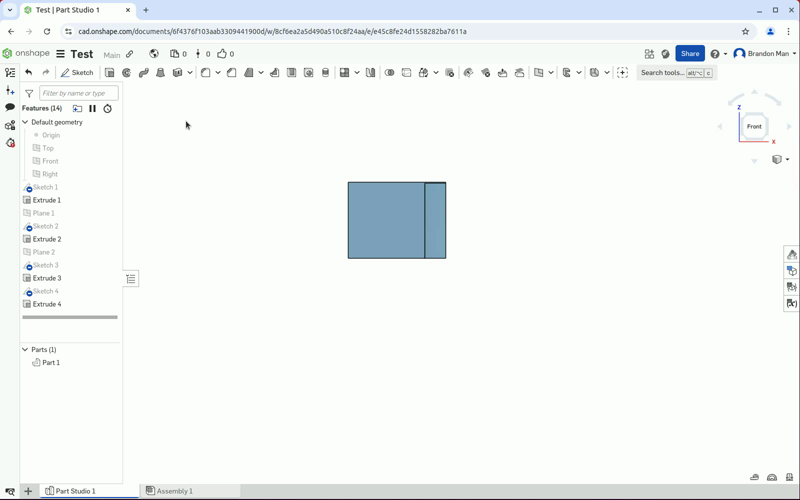
key(shift+h)
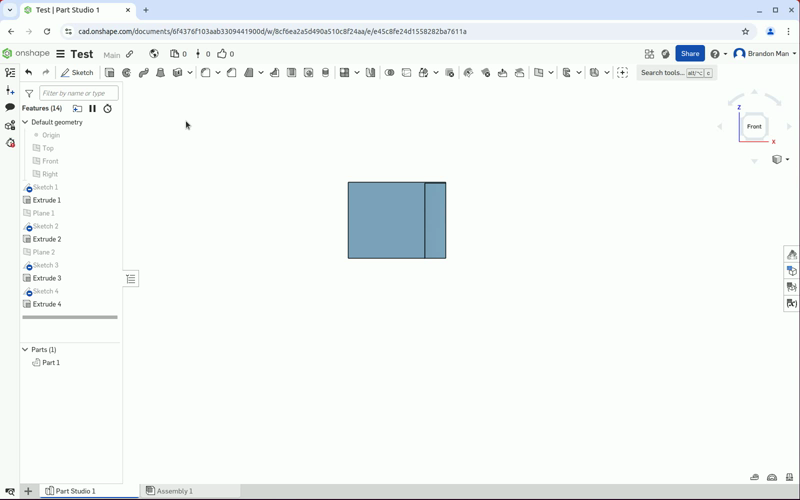
key(shift+h)
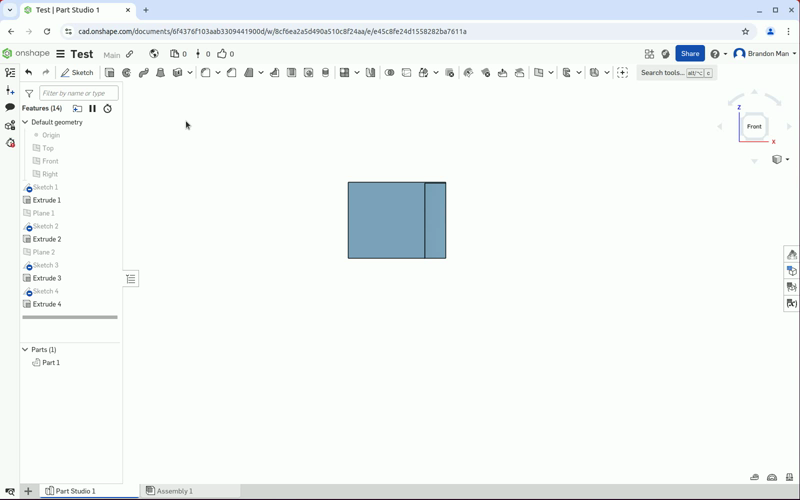
mouse_move(73, 189)
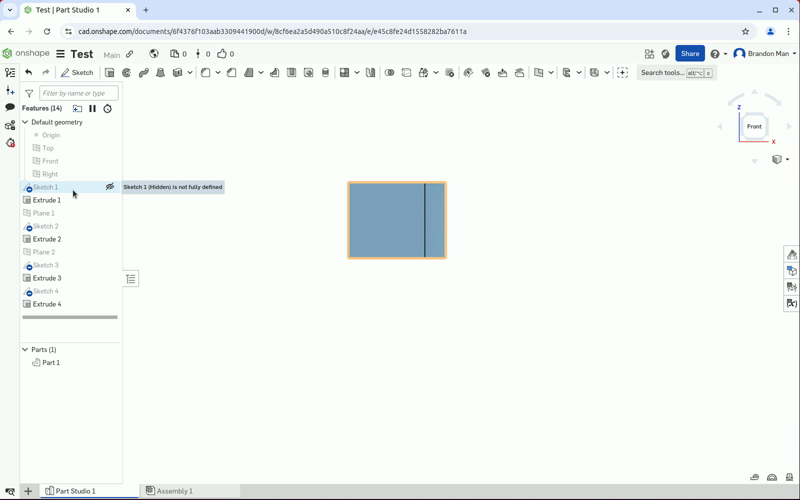
click(73, 189)
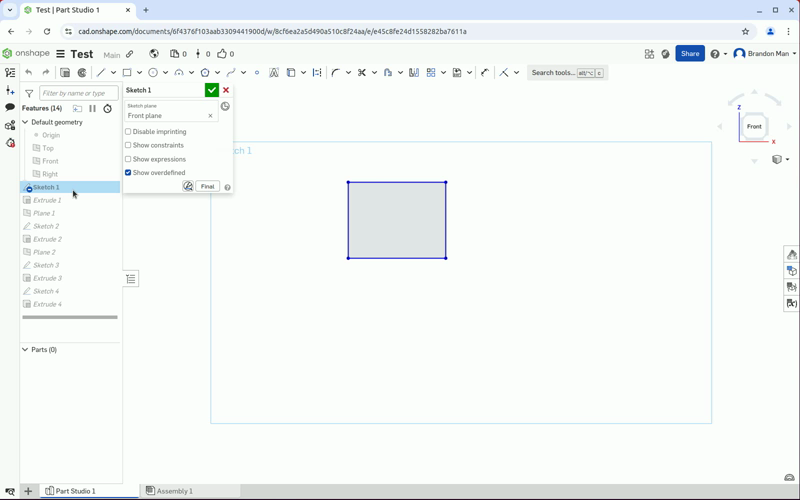
mouse_move(229, 92)
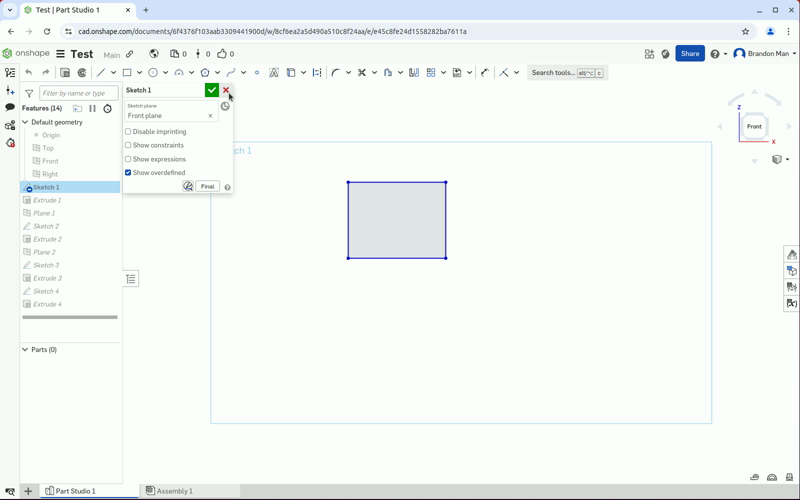
click(229, 92)
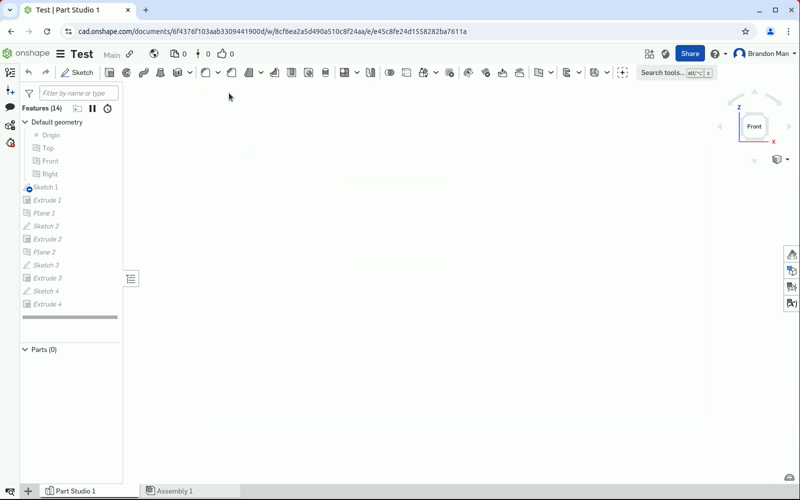
key(shift+s)
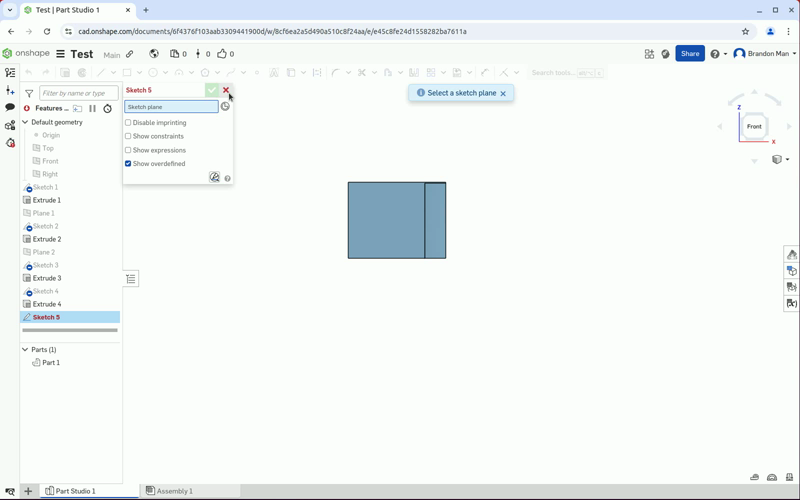
mouse_move(73, 215)
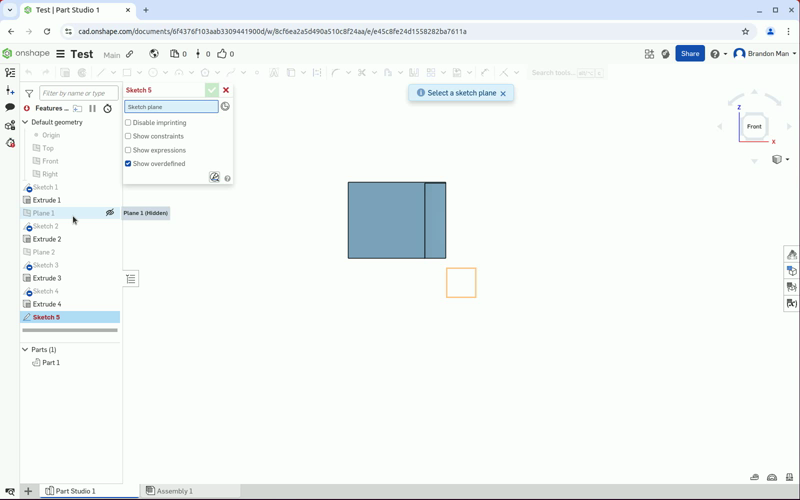
click(73, 215)
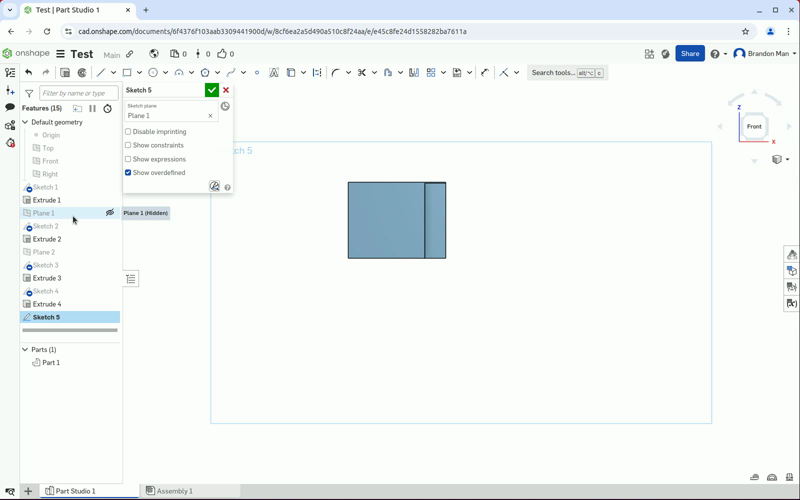
mouse_move(73, 352)
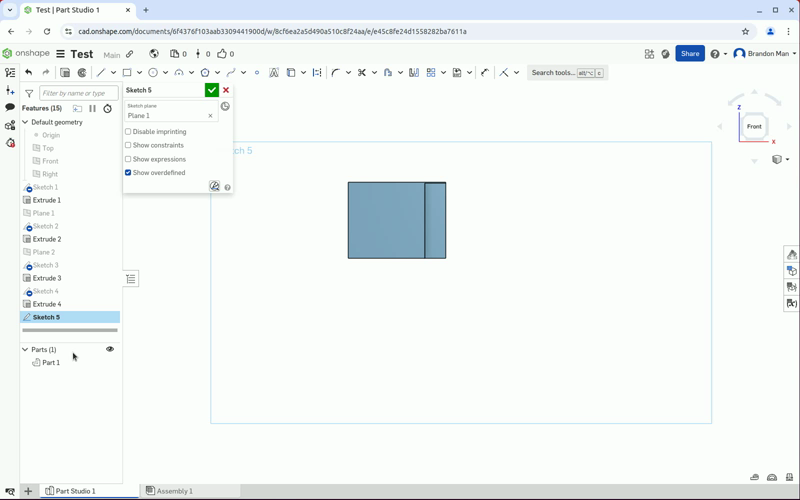
key(y)
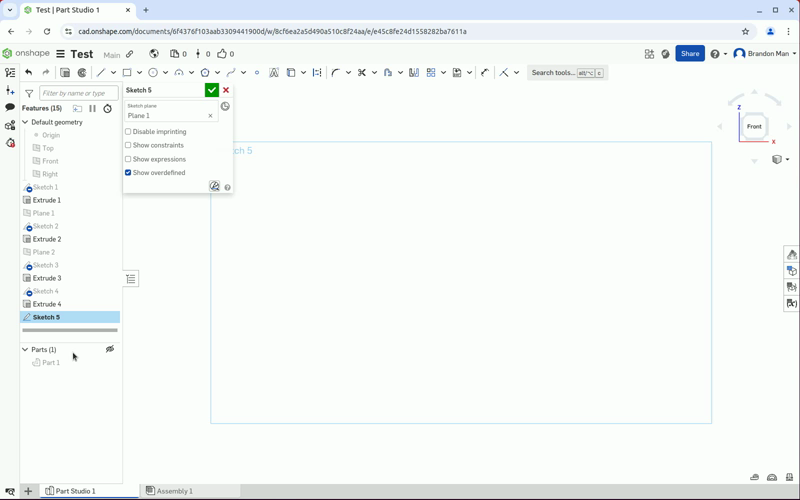
key(l)
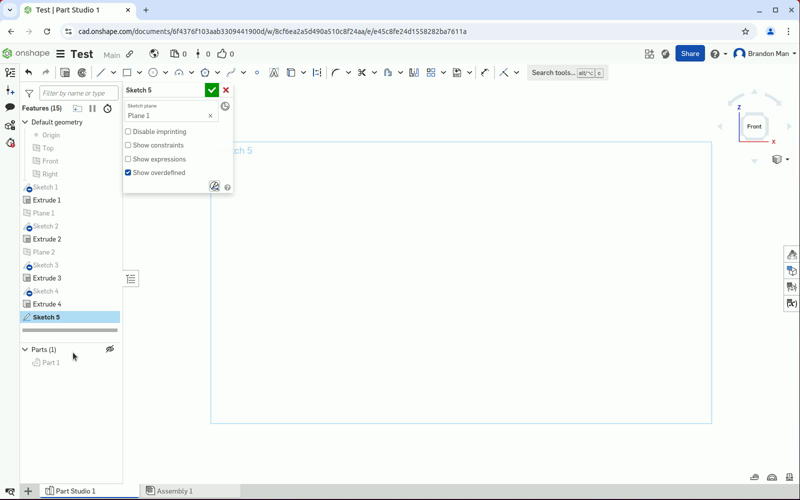
key_down(shift)
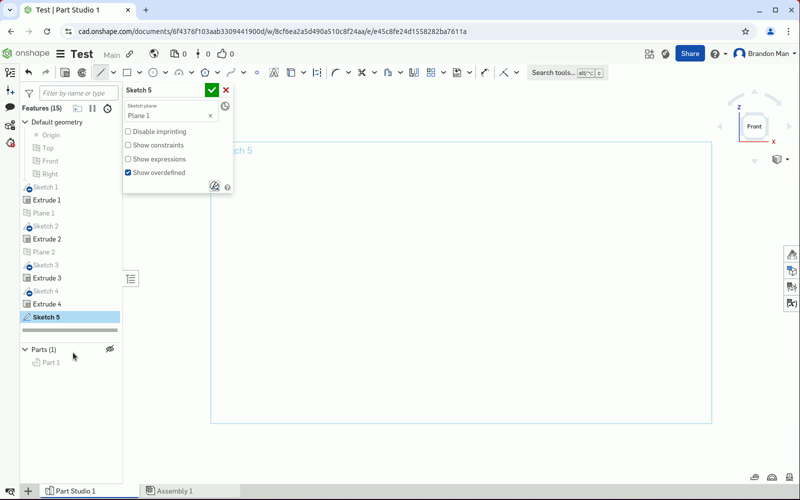
mouse_move(386, 193)
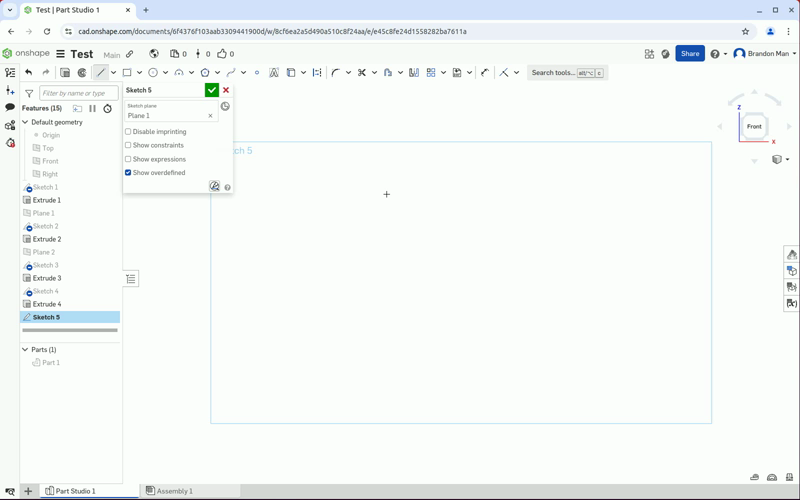
click(386, 193)
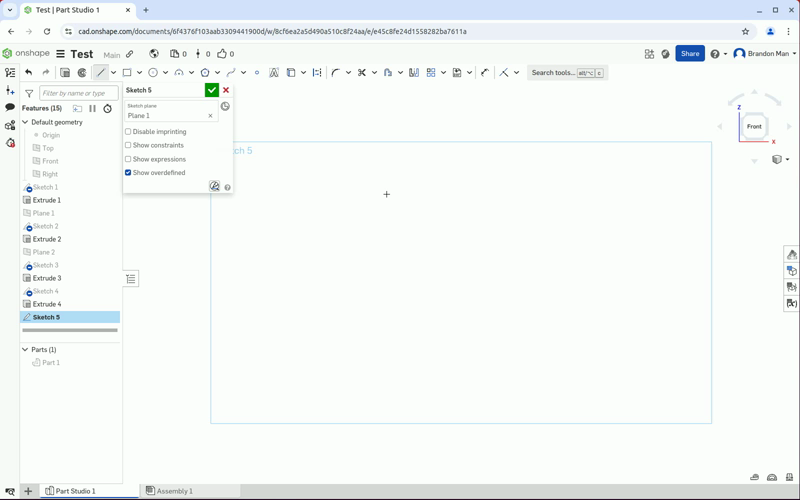
key_up(shift)
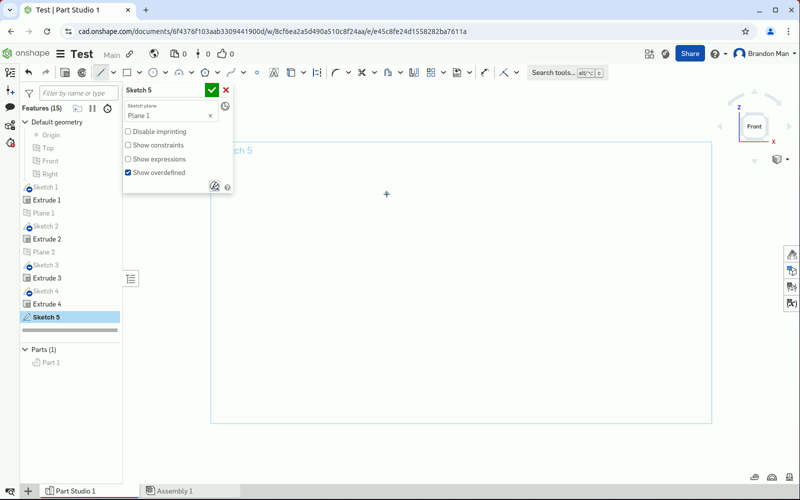
key_down(shift)
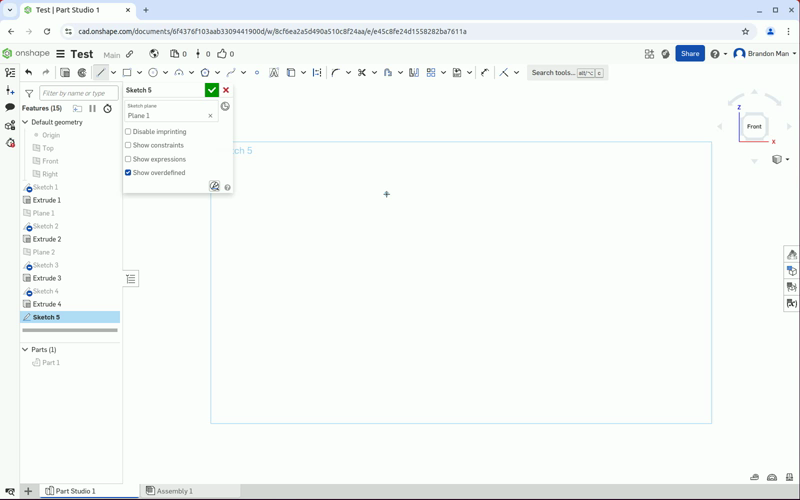
mouse_move(417, 193)
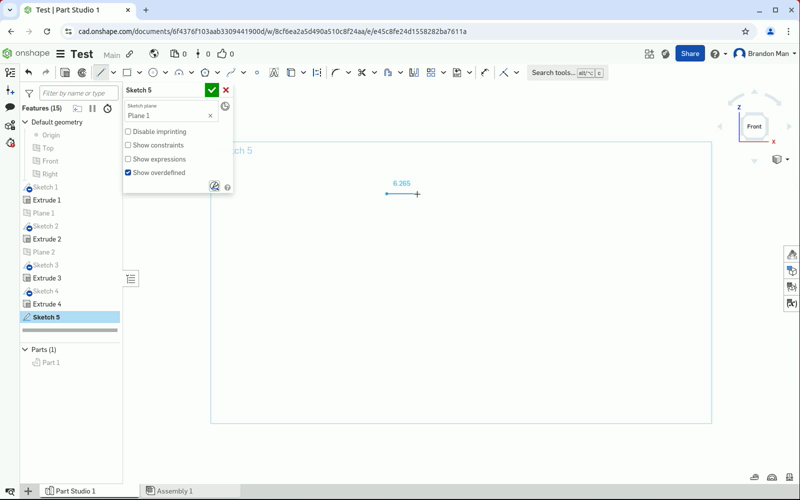
mouse_move(407, 231)
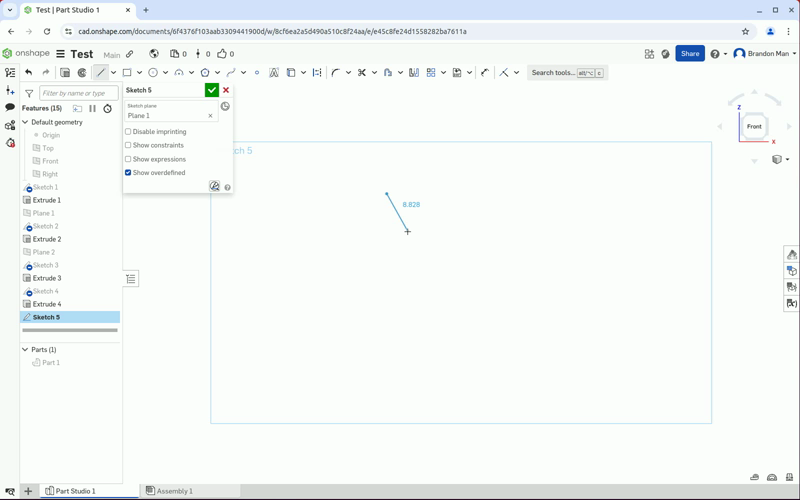
click(407, 231)
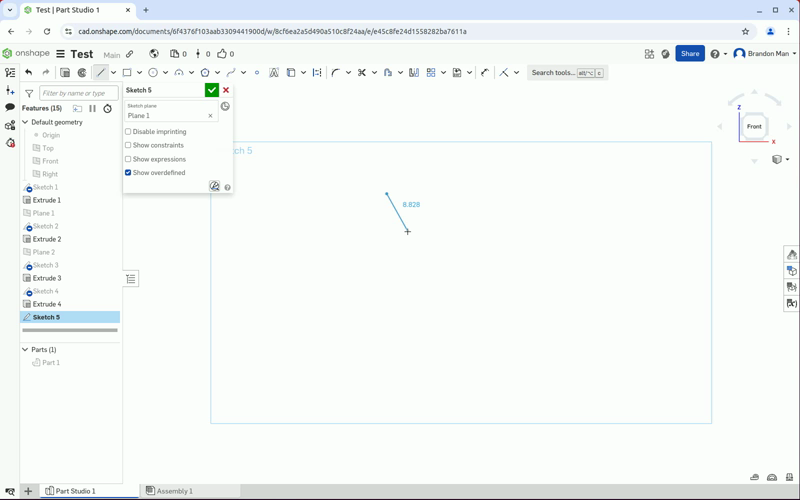
key_up(shift)
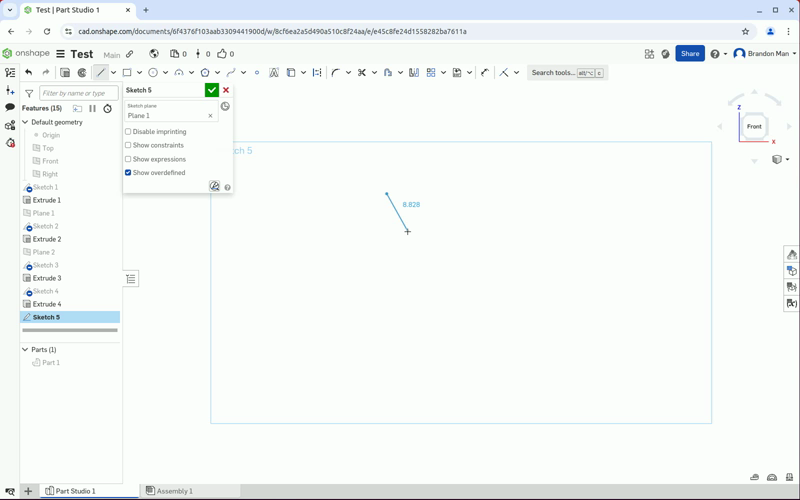
key(esc)
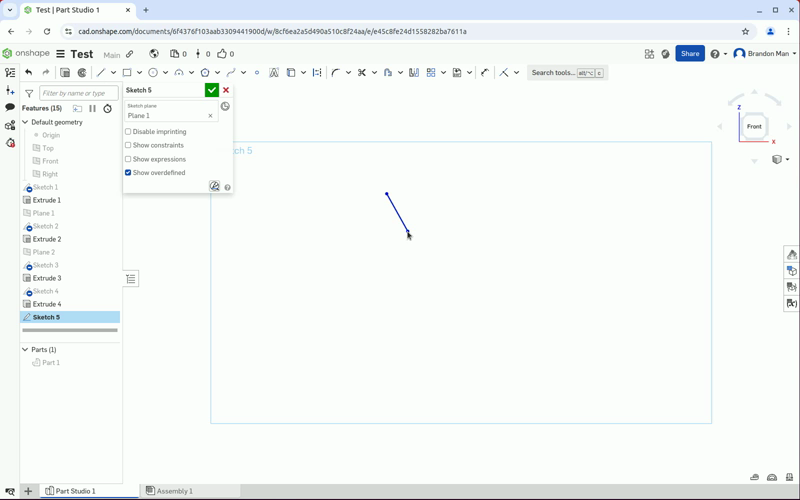
key(a)
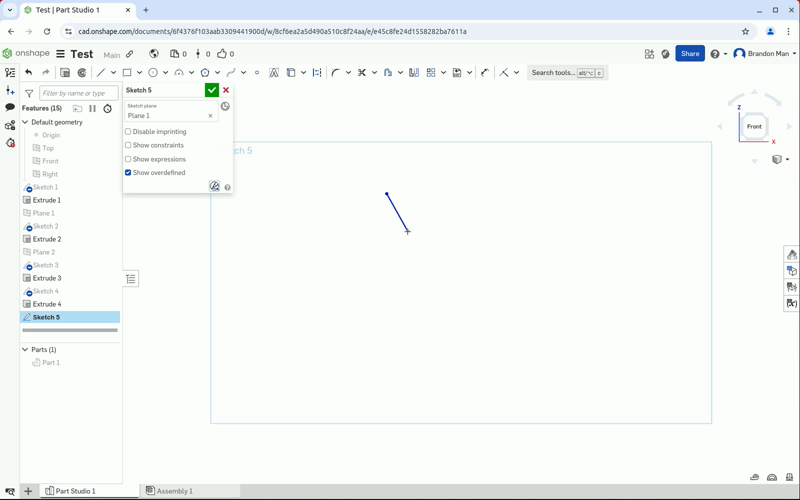
mouse_move(407, 231)
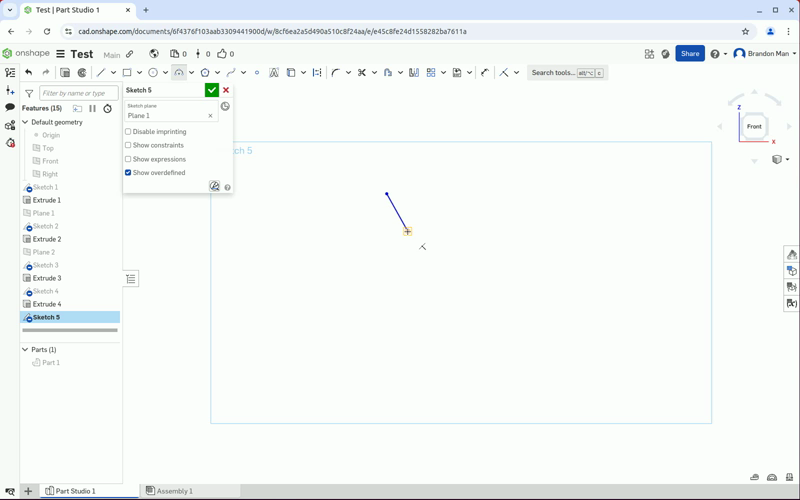
click(407, 231)
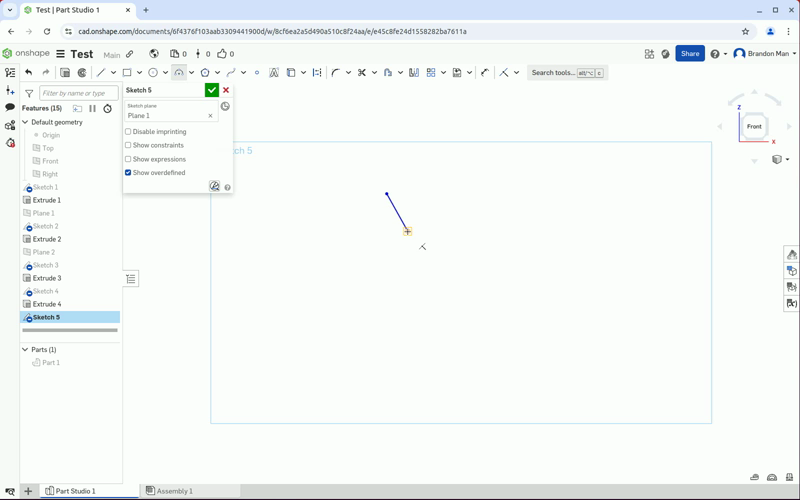
mouse_move(386, 193)
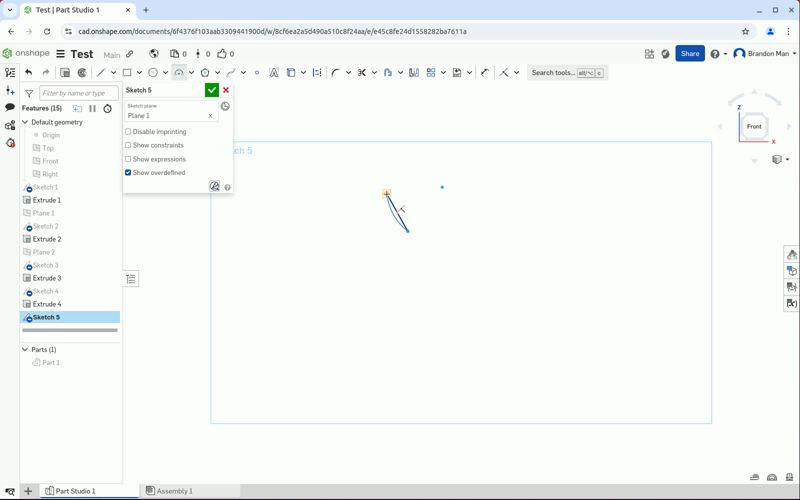
click(386, 193)
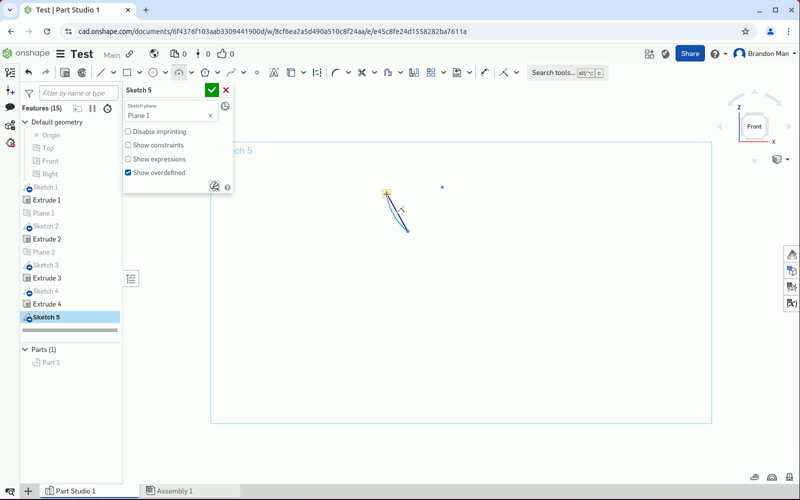
key_down(shift)
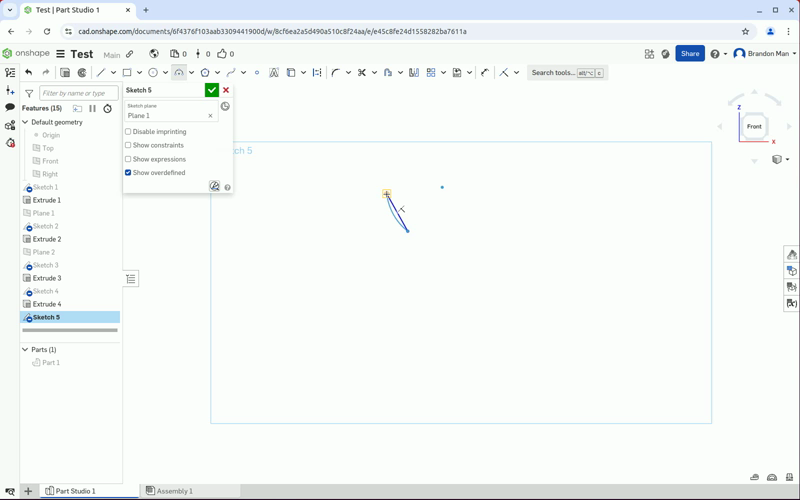
mouse_move(410, 204)
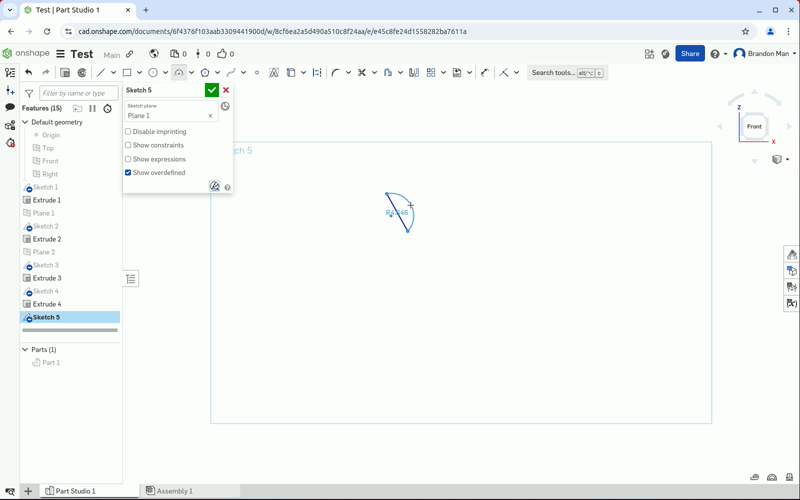
click(410, 204)
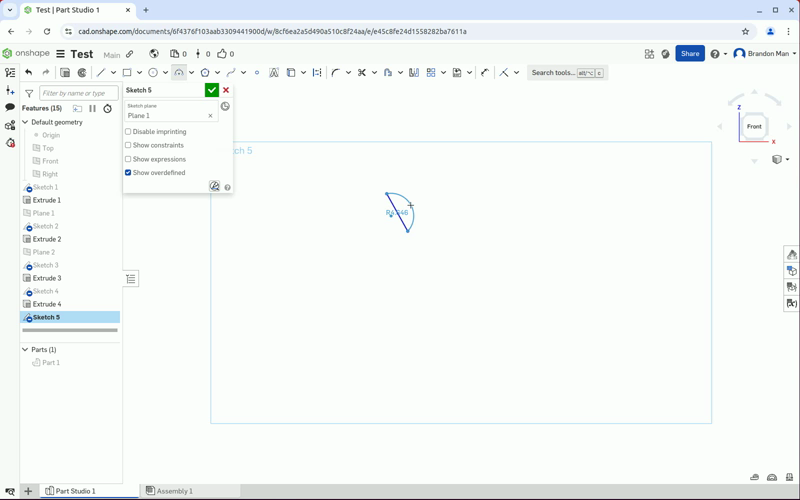
key_up(shift)
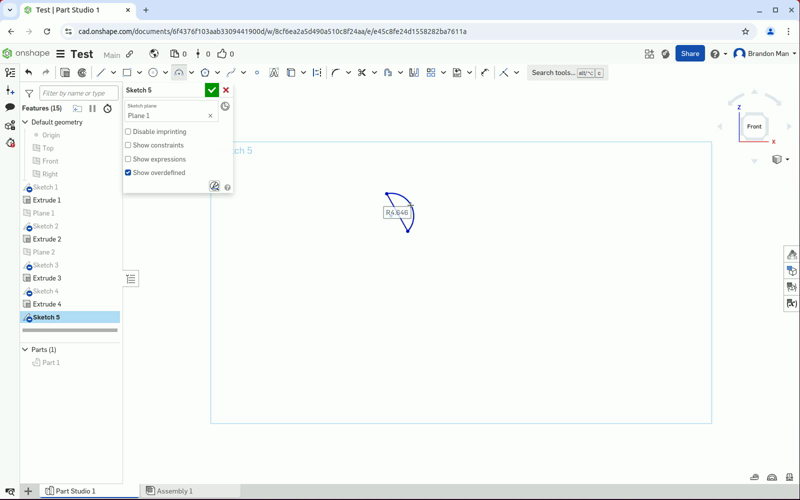
key(esc)
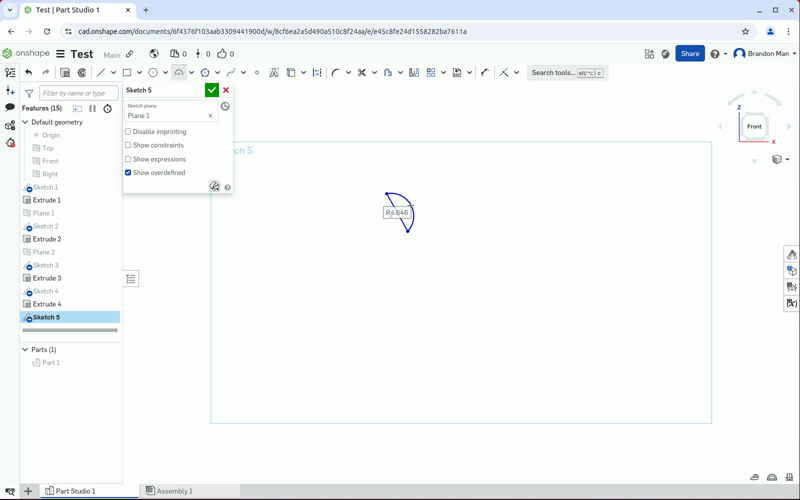
mouse_move(411, 209)
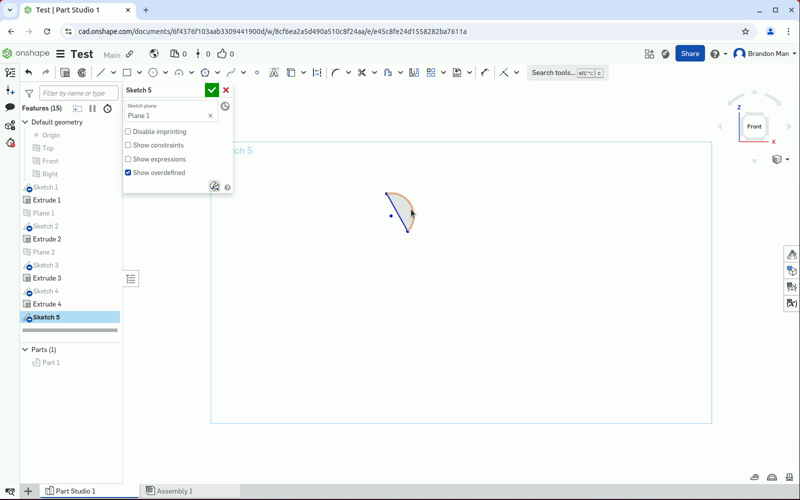
scroll(6)
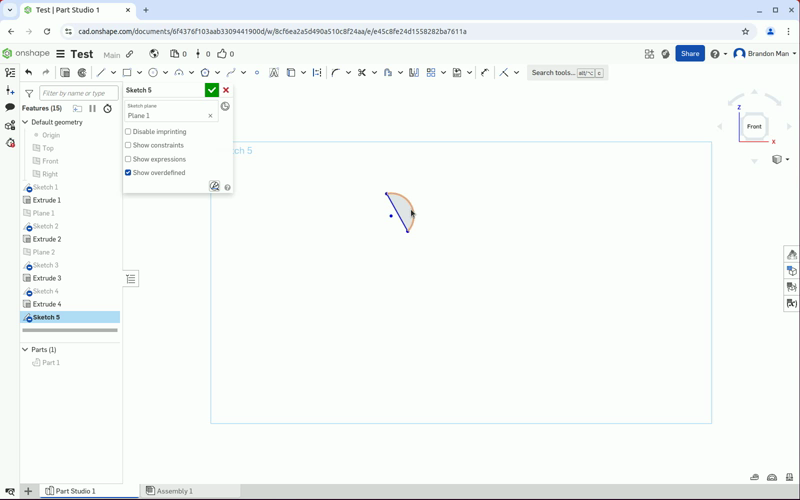
scroll(6)
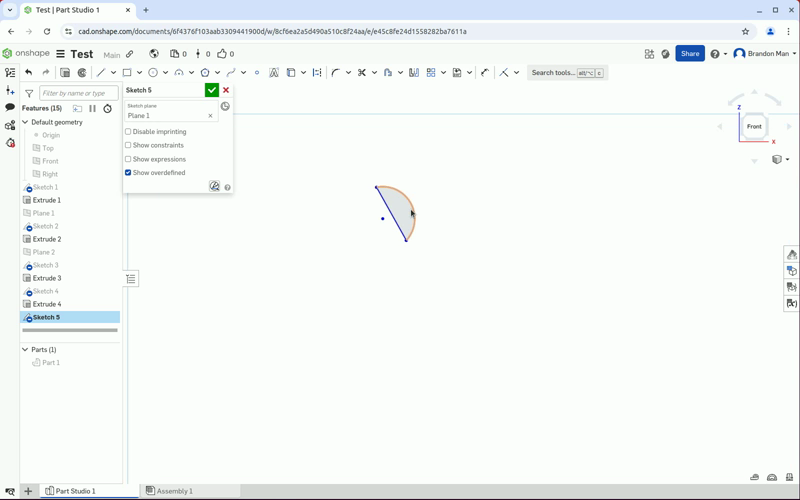
scroll(6)
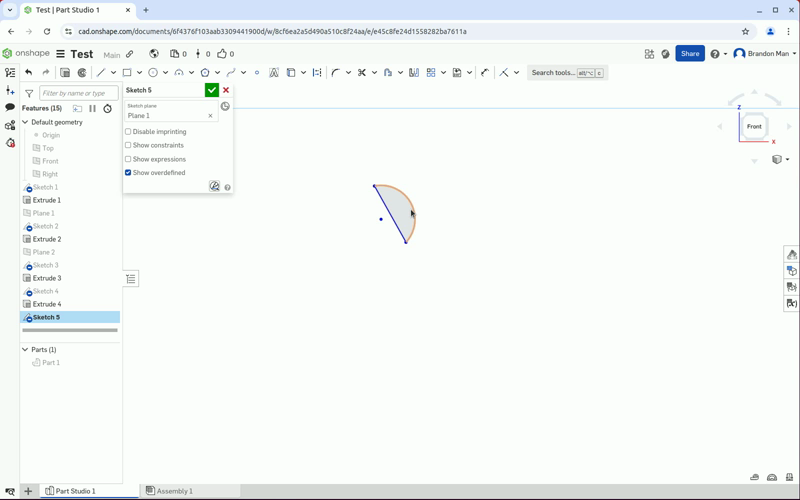
scroll(6)
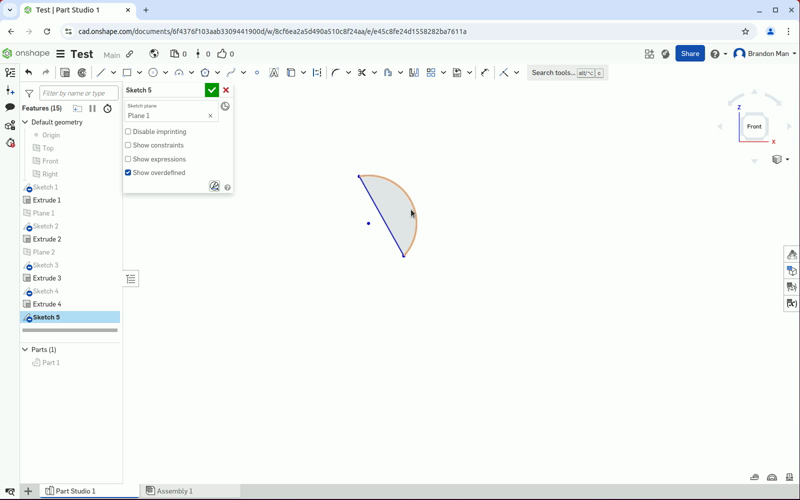
scroll(6)
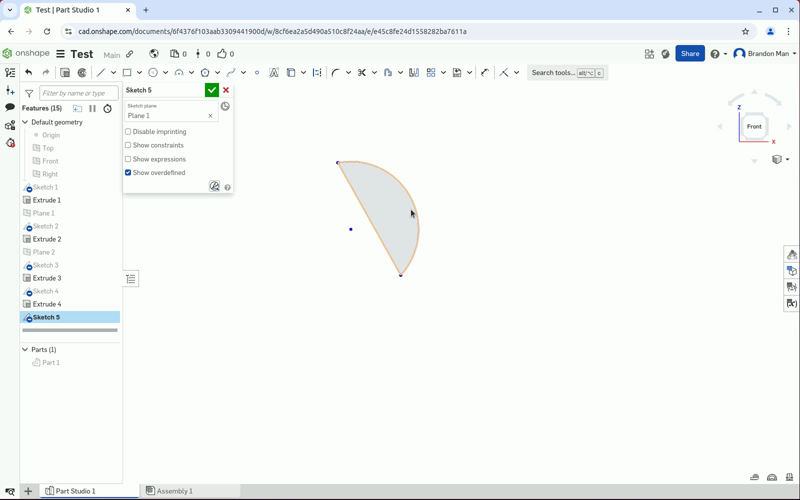
scroll(6)
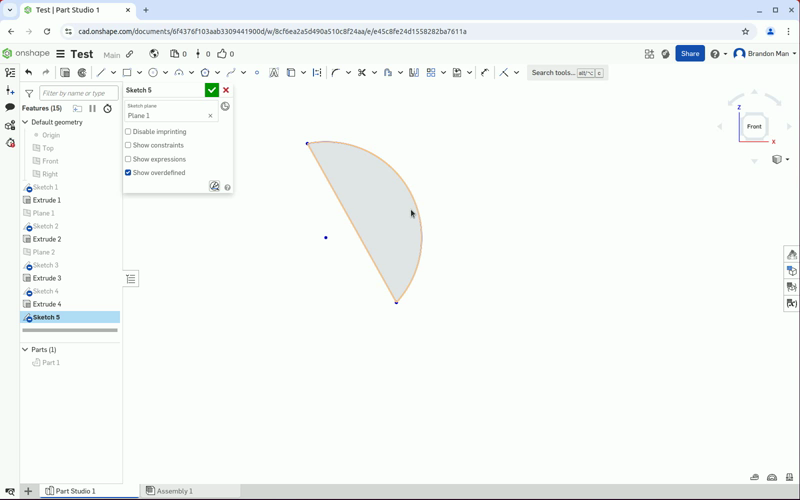
scroll(6)
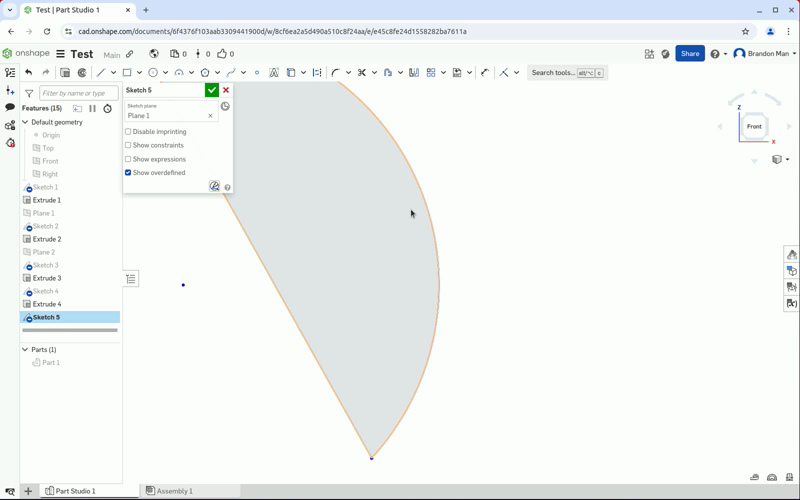
click(411, 209)
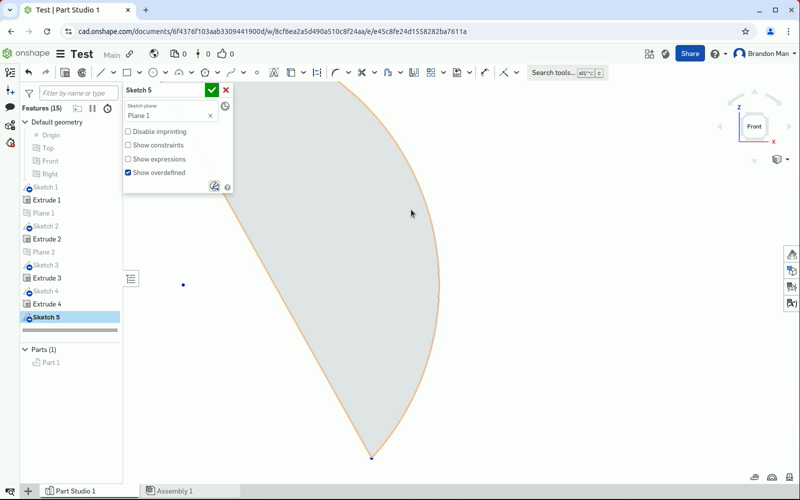
scroll(-6)
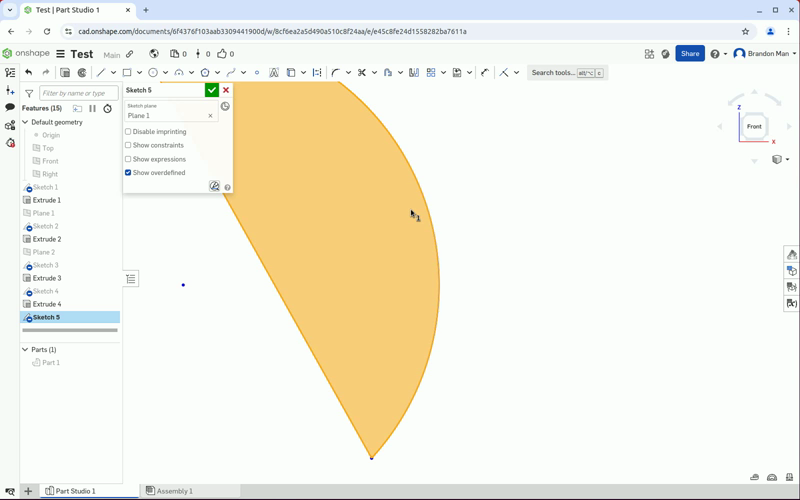
scroll(-6)
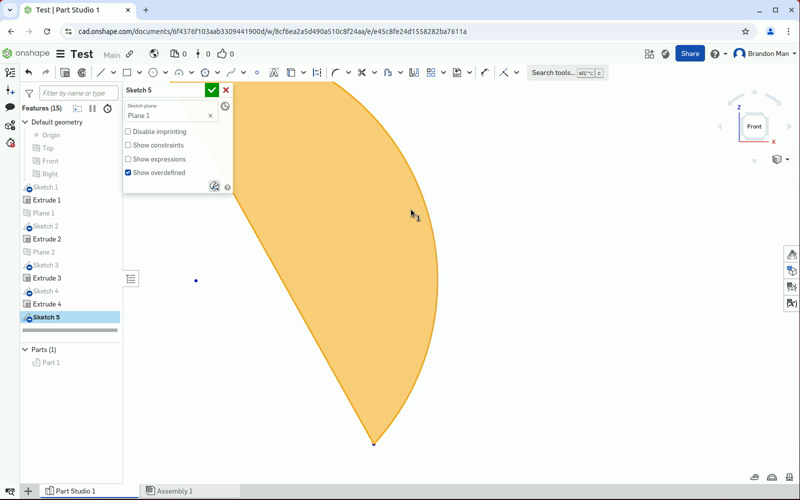
scroll(-6)
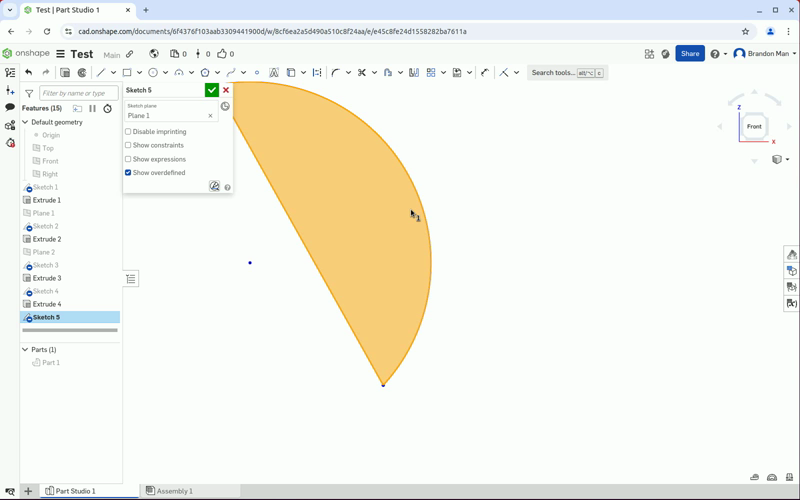
scroll(-6)
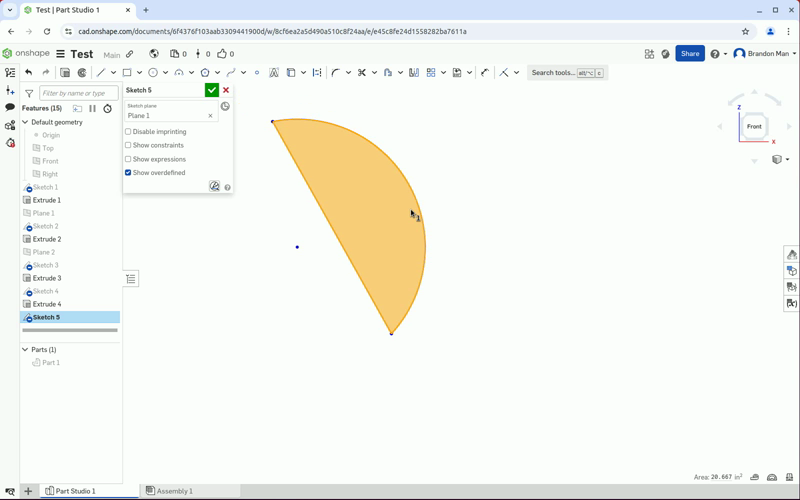
scroll(-6)
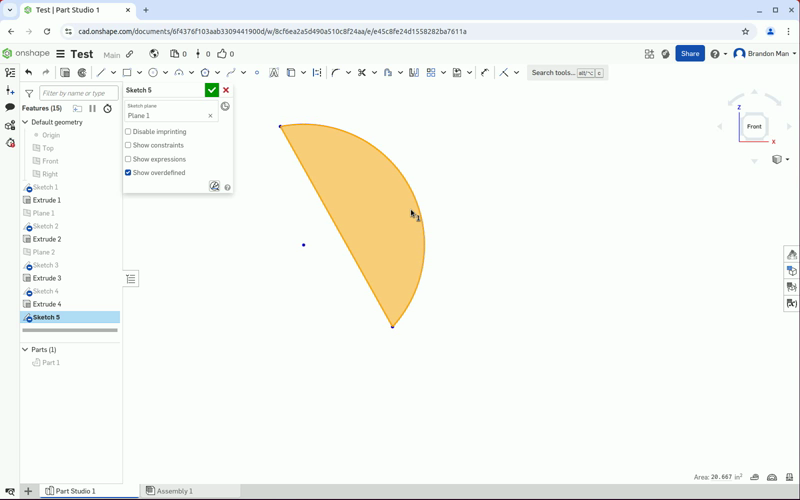
scroll(-6)
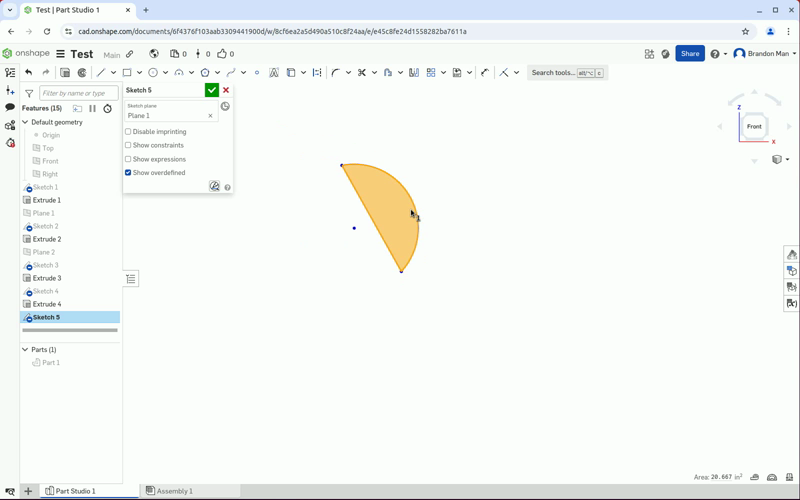
scroll(-6)
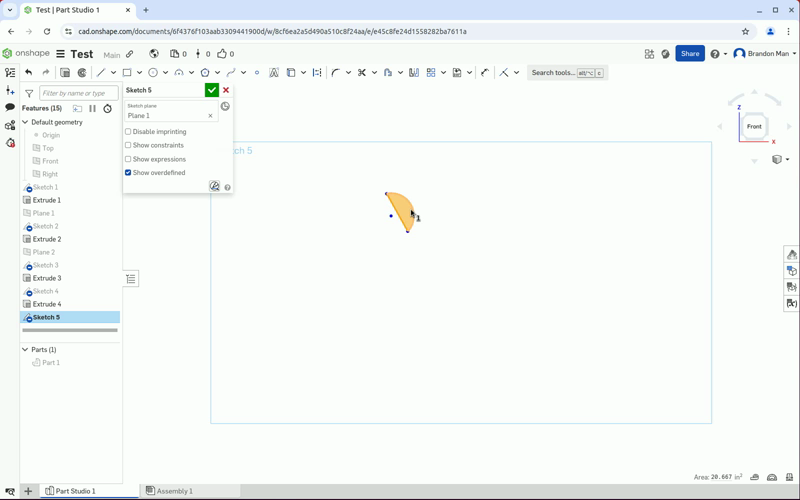
mouse_move(73, 352)
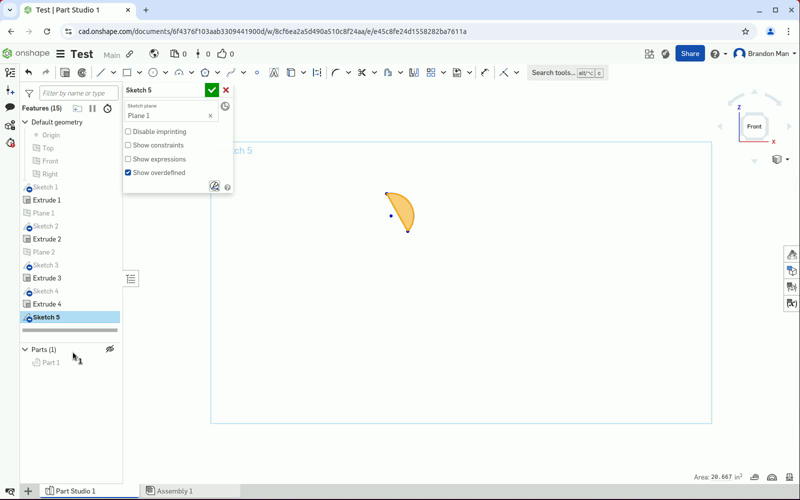
key(shift+y)
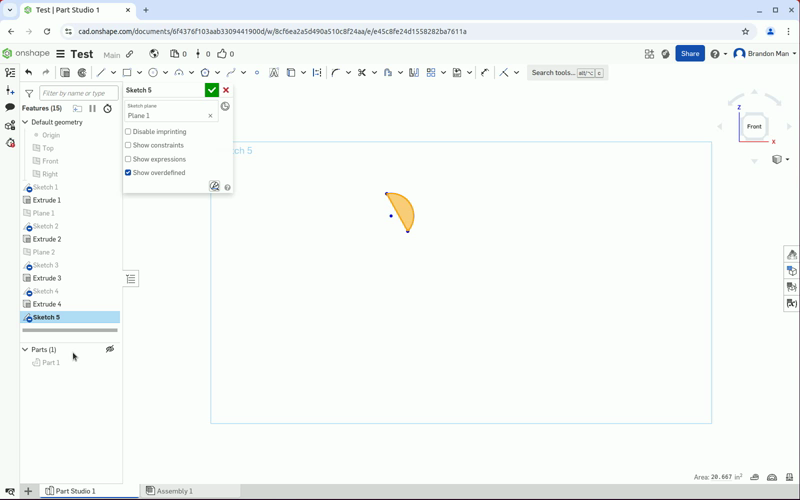
key(shift+e)
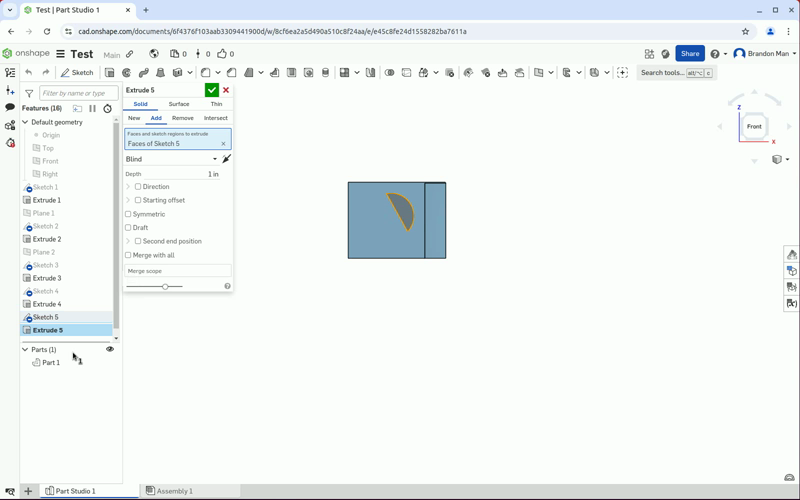
mouse_move(143, 106)
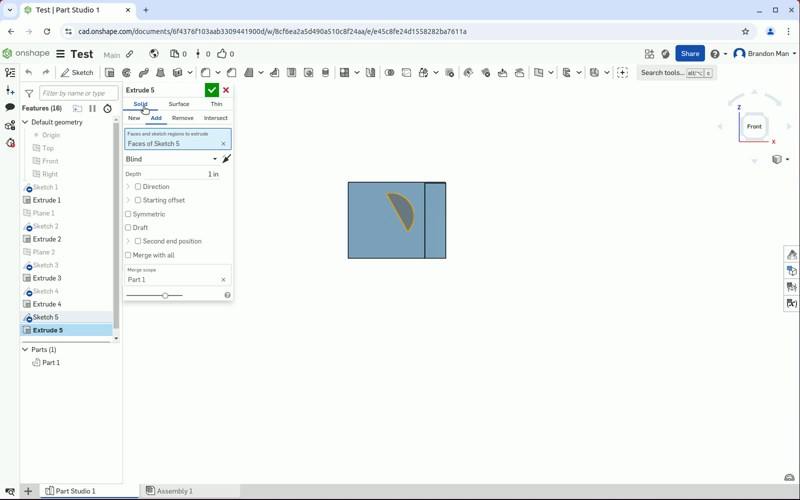
click(143, 106)
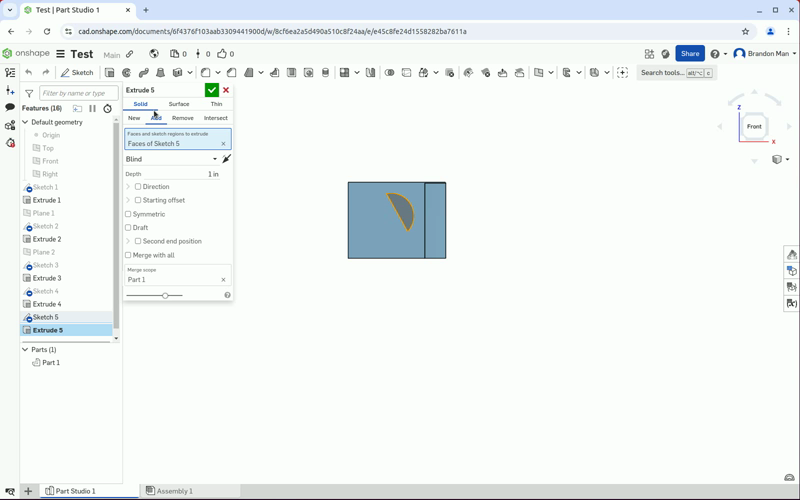
mouse_move(186, 120)
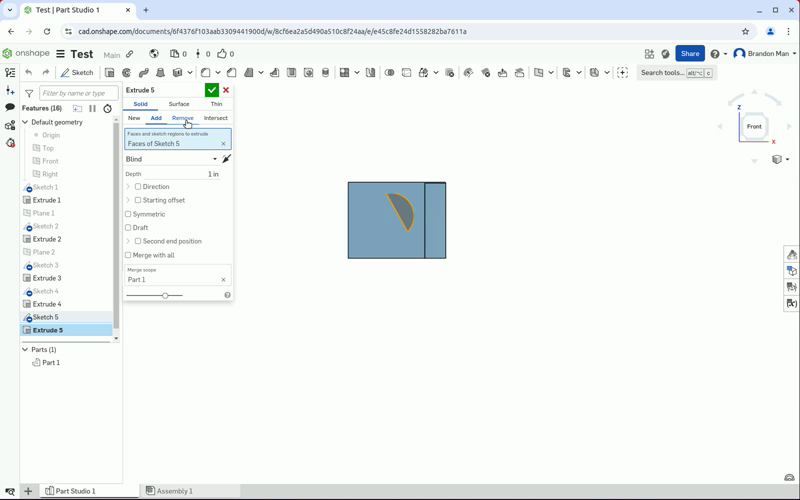
click(186, 120)
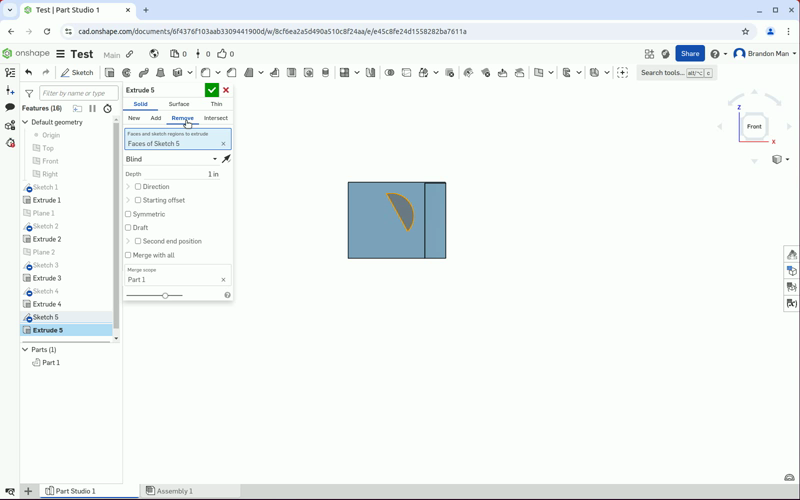
key(tab, 4)
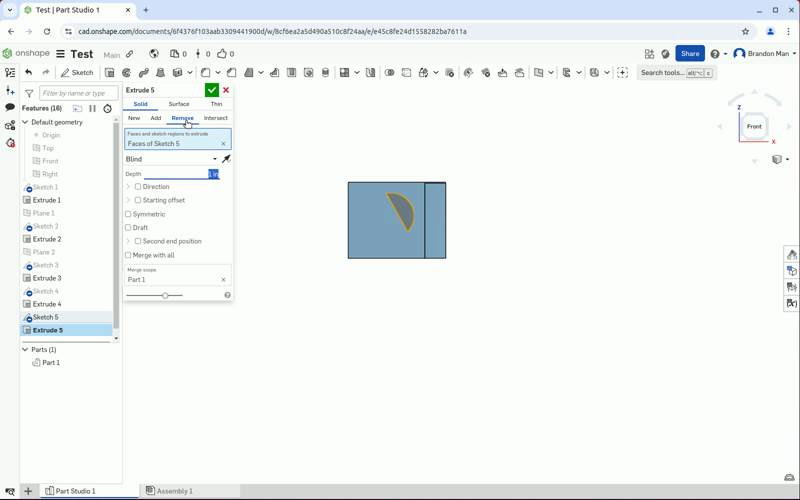
text(4.333)
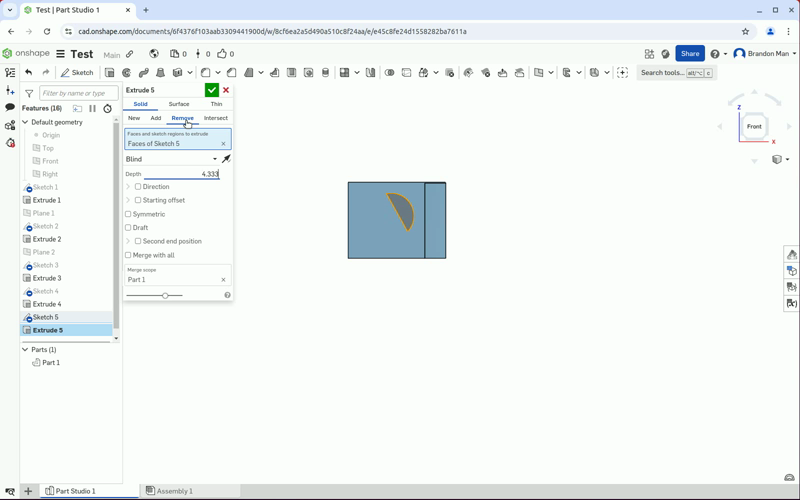
key(tab, 6)
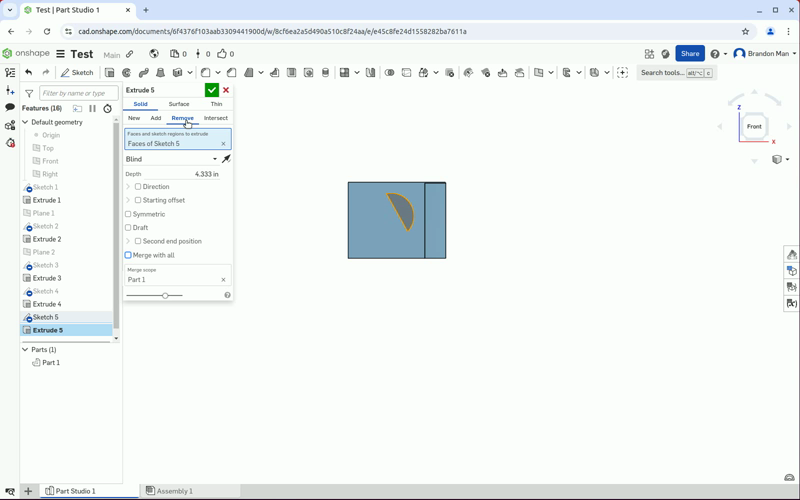
key(space)
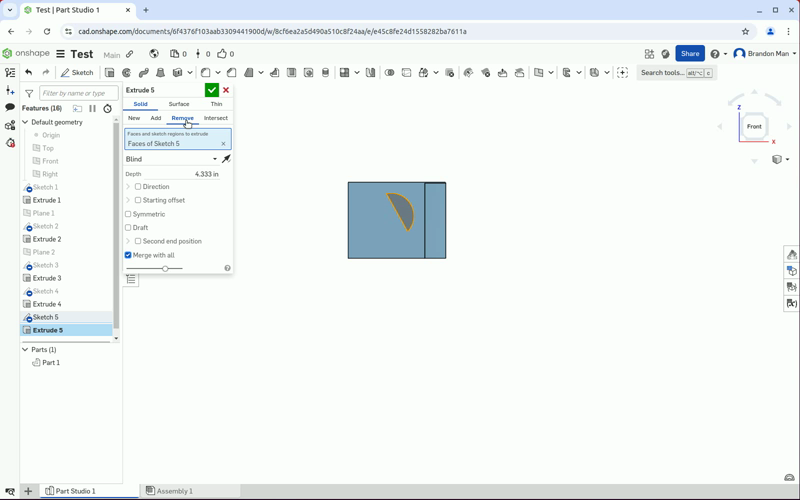
key(enter)
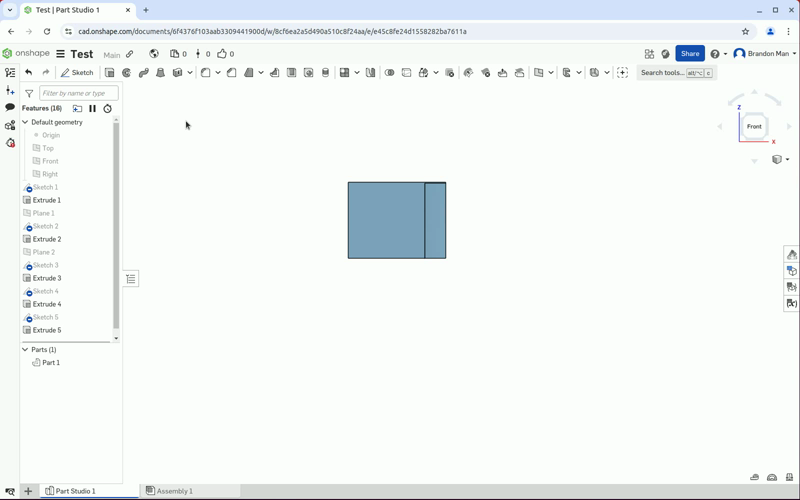
key(shift+h)
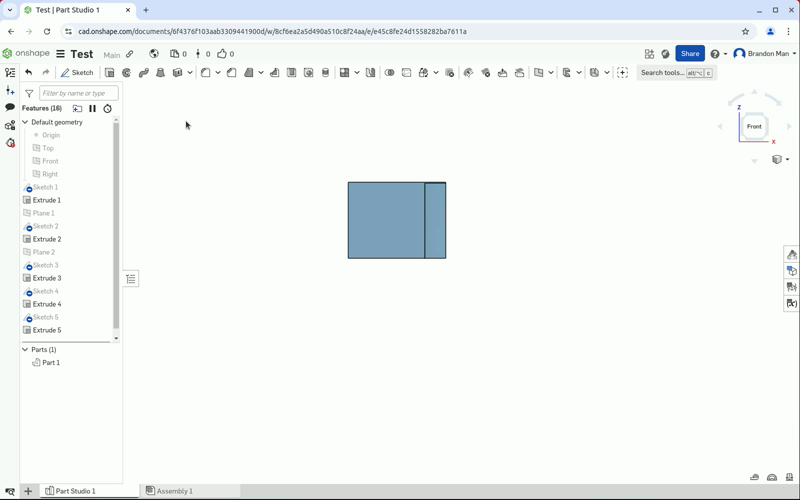
key(shift+h)
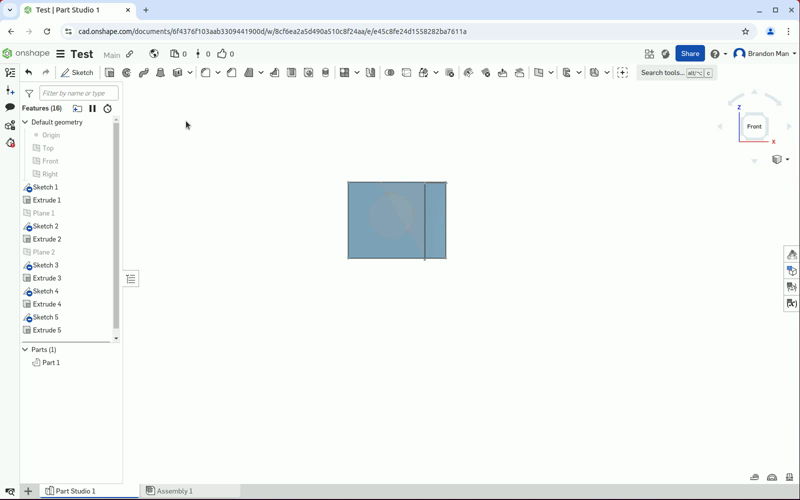
key(shift+7)
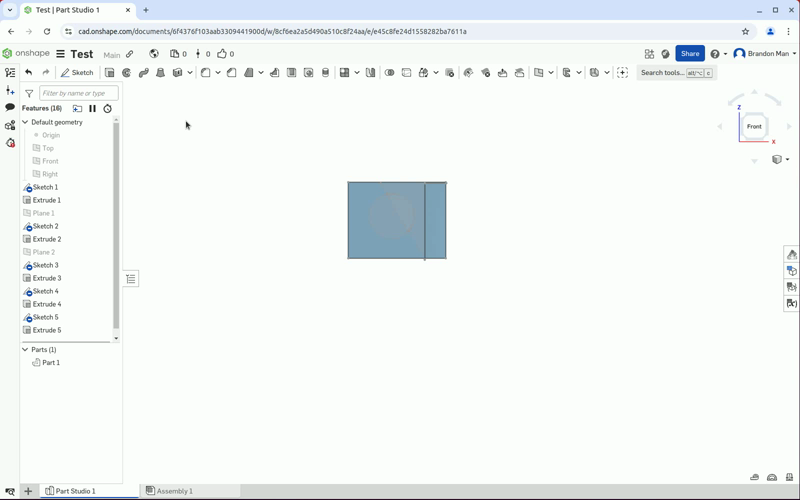
key(left, 2)
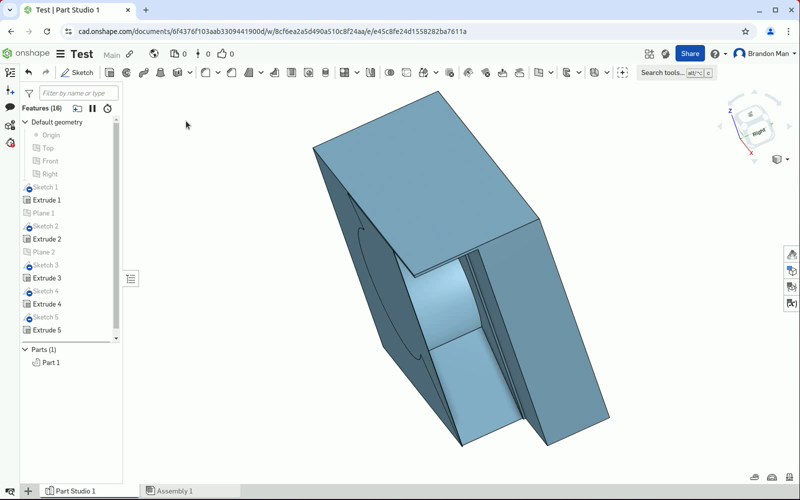
key(down, 2)
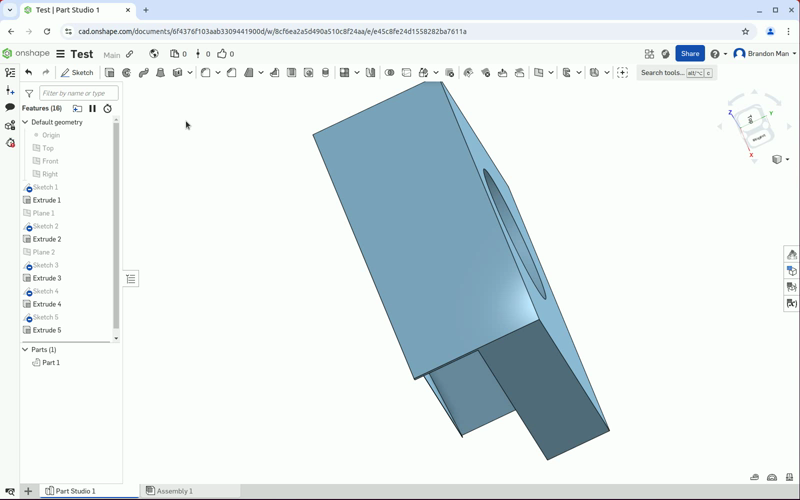
key(up, 2)
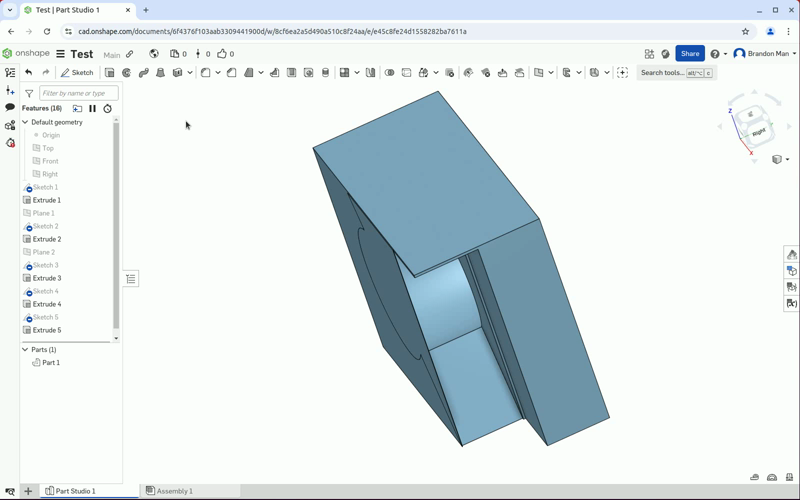
key(right, 2)
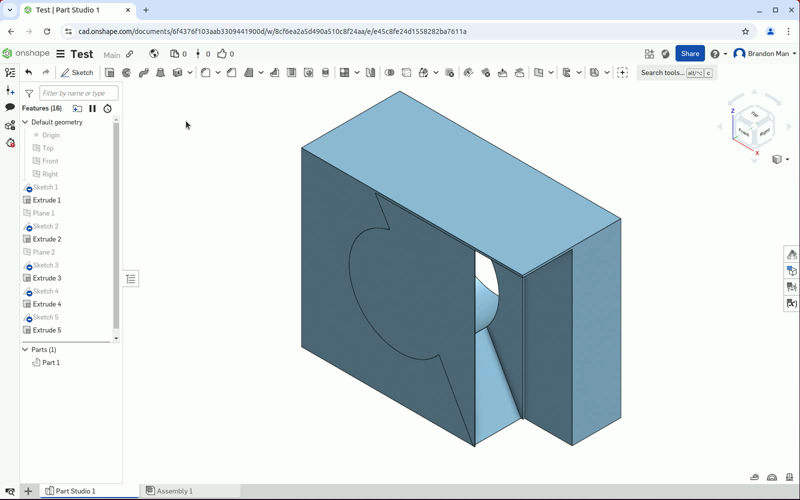
mouse_move(69, 189)
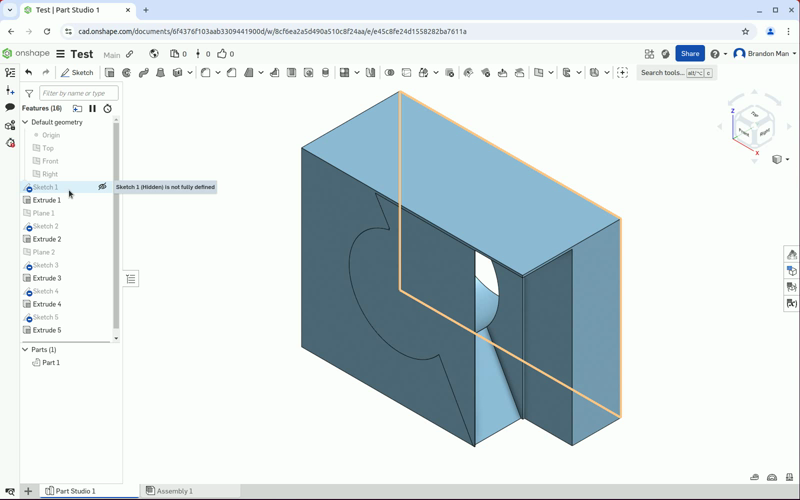
click(69, 189)